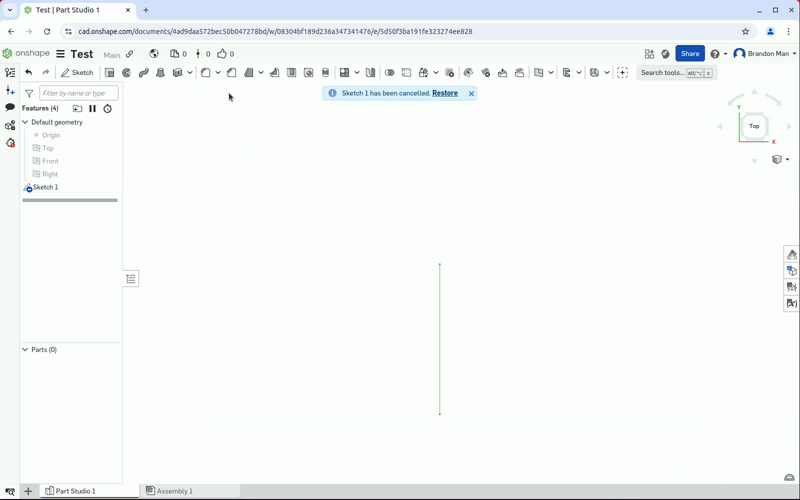
key(shift+h)
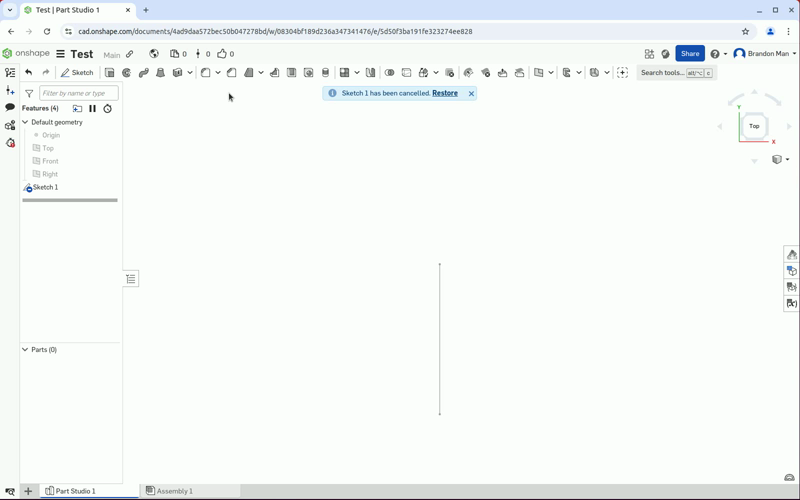
key(shift+s)
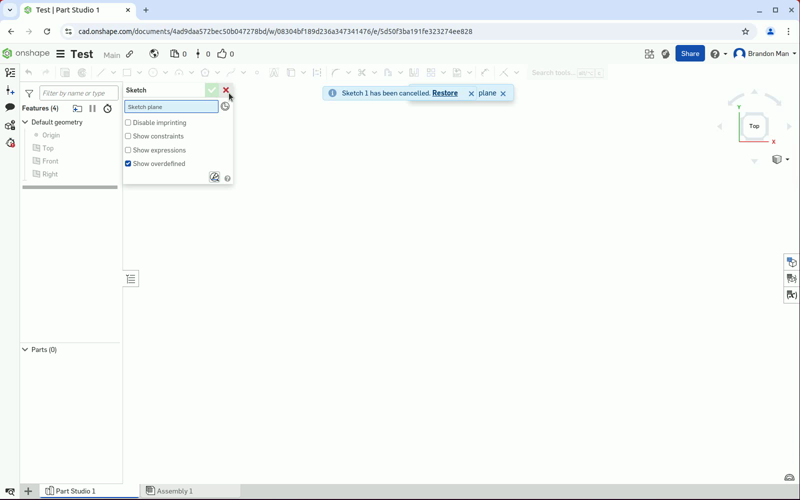
mouse_move(73, 150)
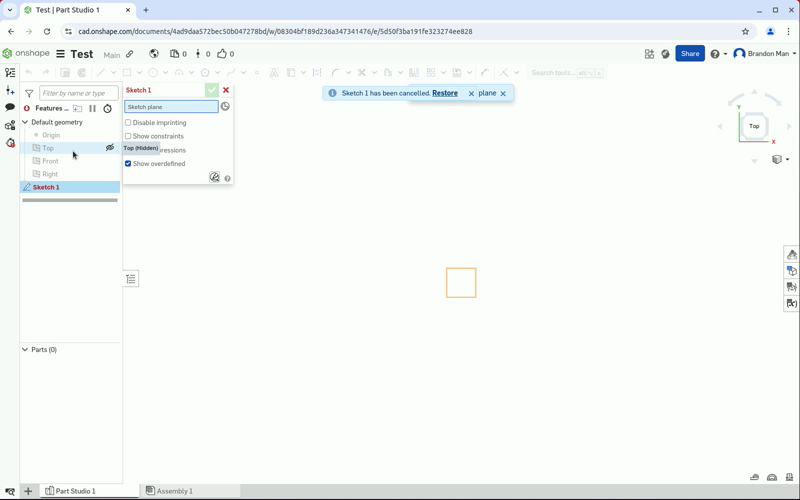
click(73, 150)
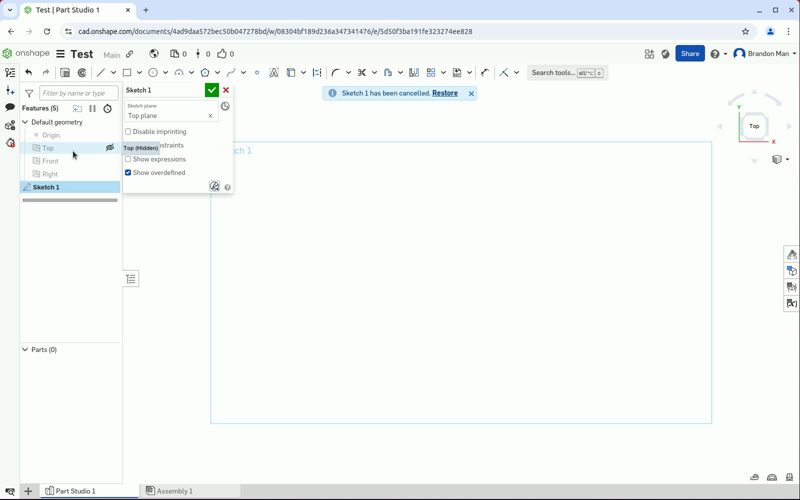
mouse_move(73, 352)
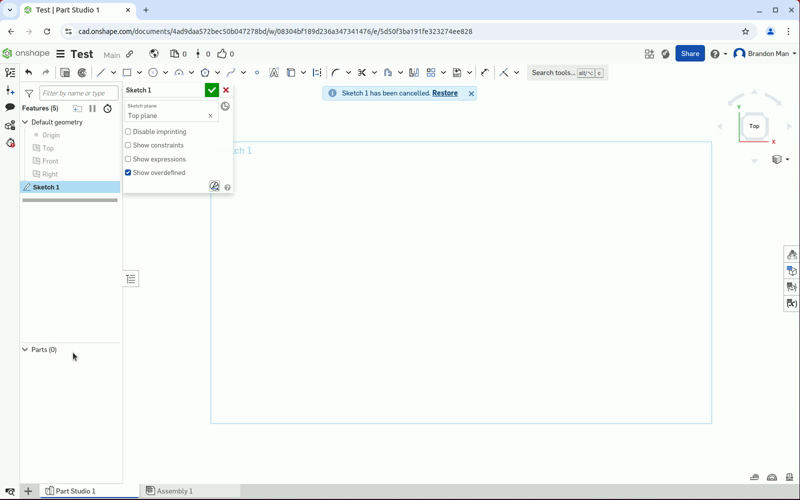
key(y)
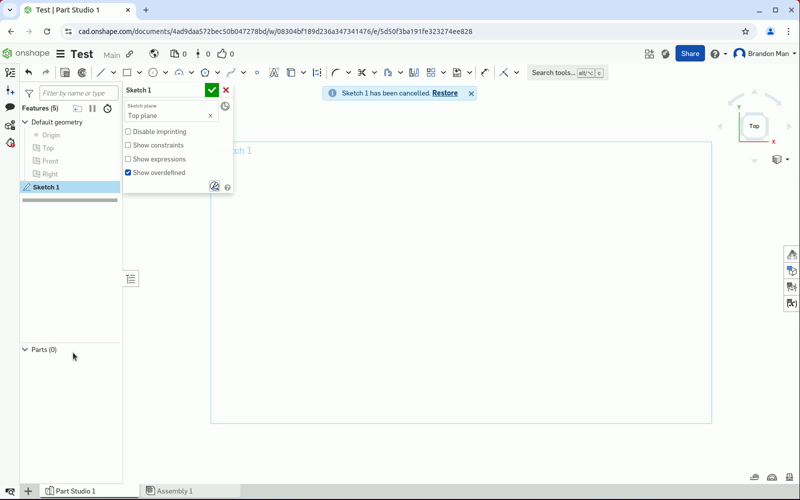
key(c)
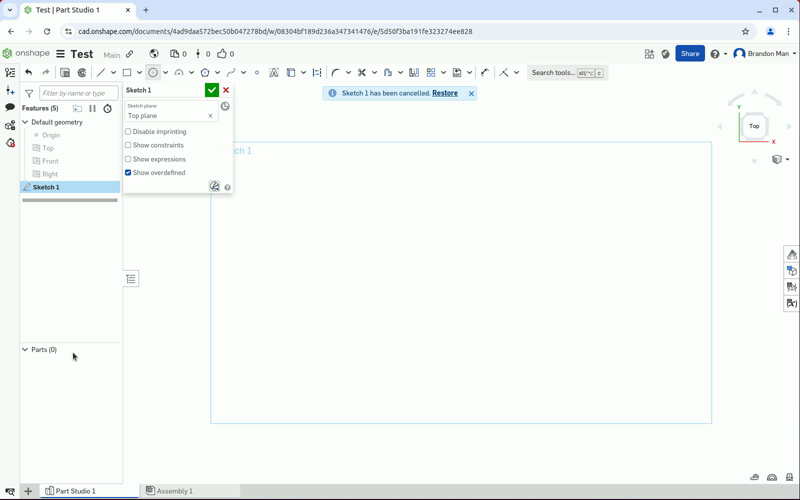
key_down(shift)
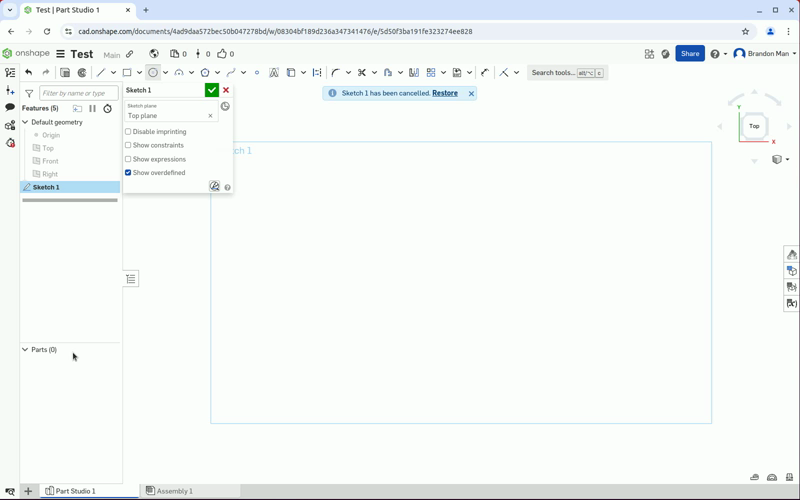
mouse_move(460, 282)
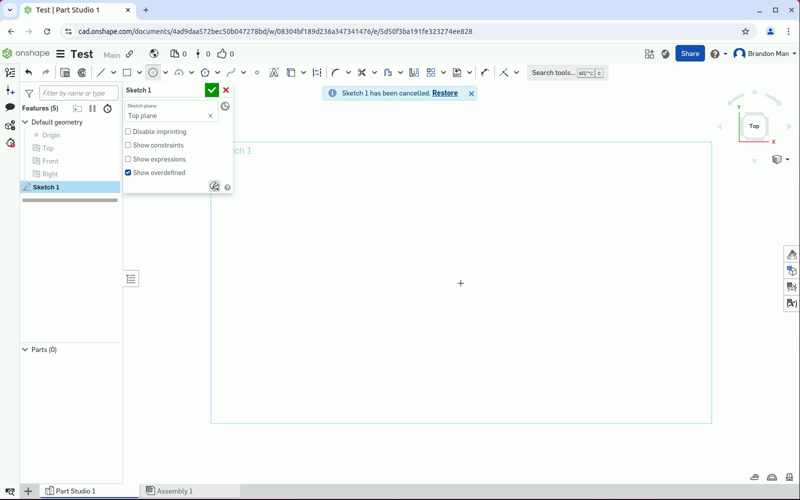
click(460, 282)
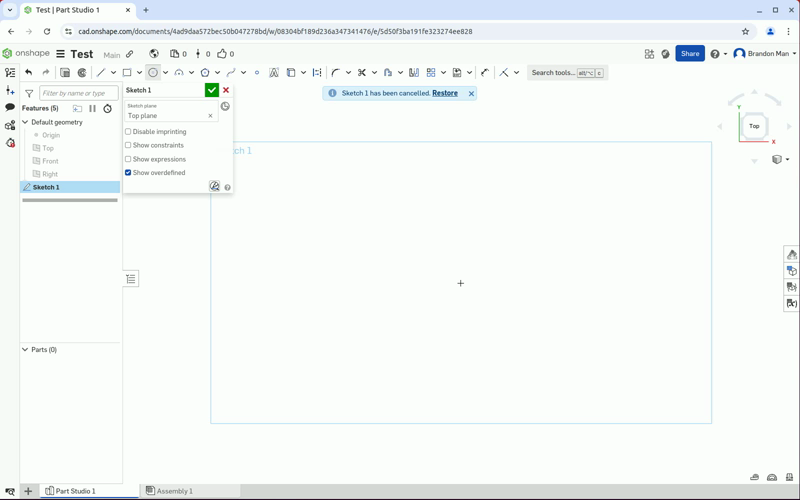
key_up(shift)
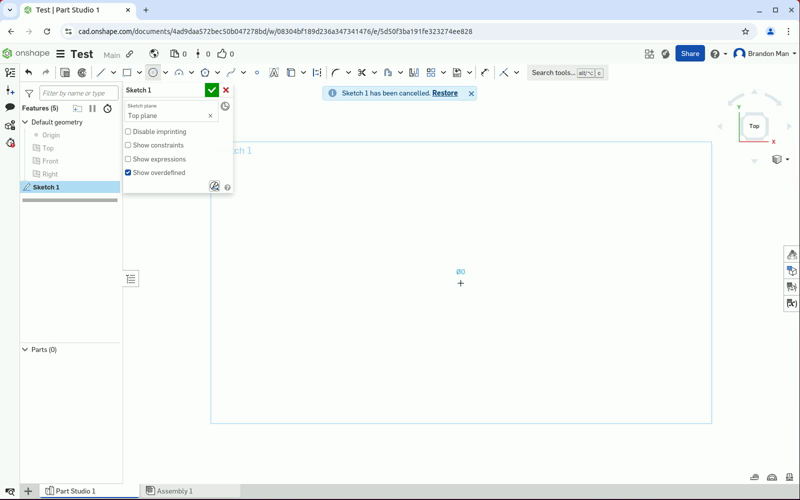
mouse_move(461, 282)
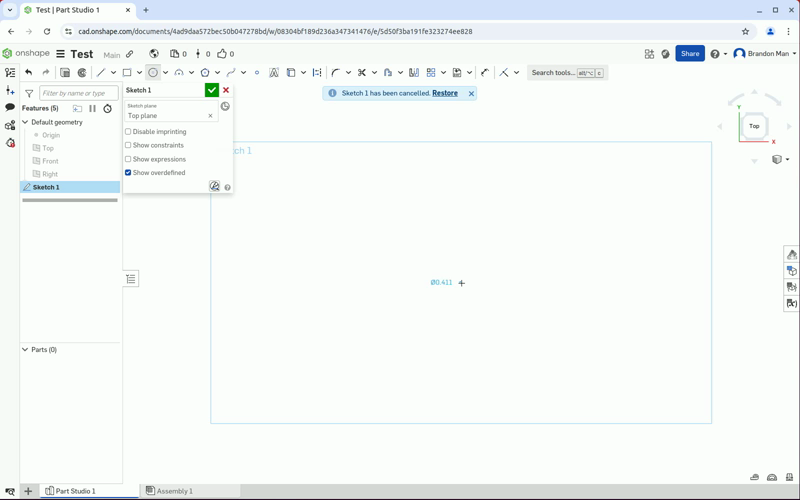
scroll(6)
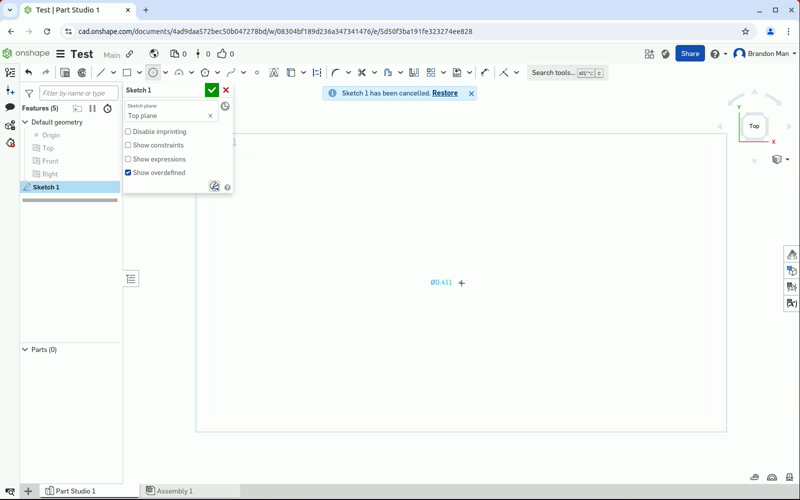
scroll(6)
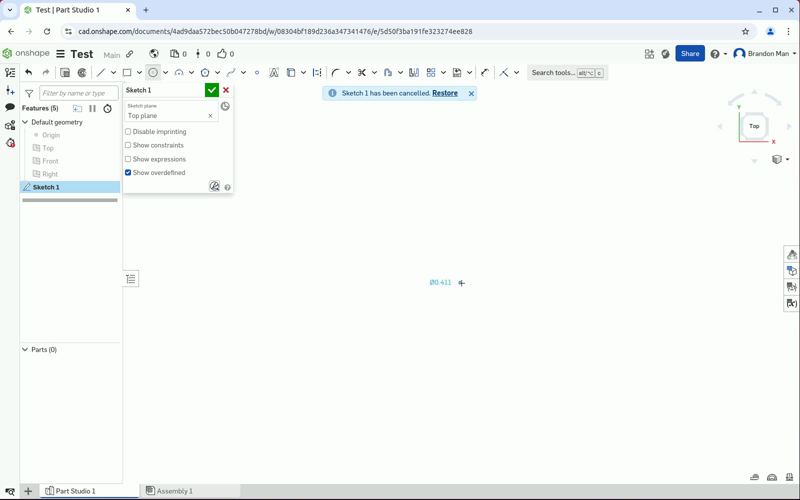
scroll(6)
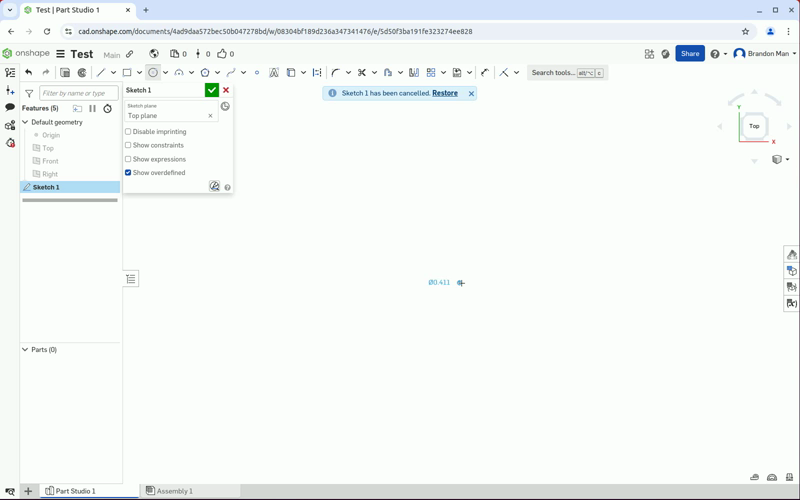
scroll(6)
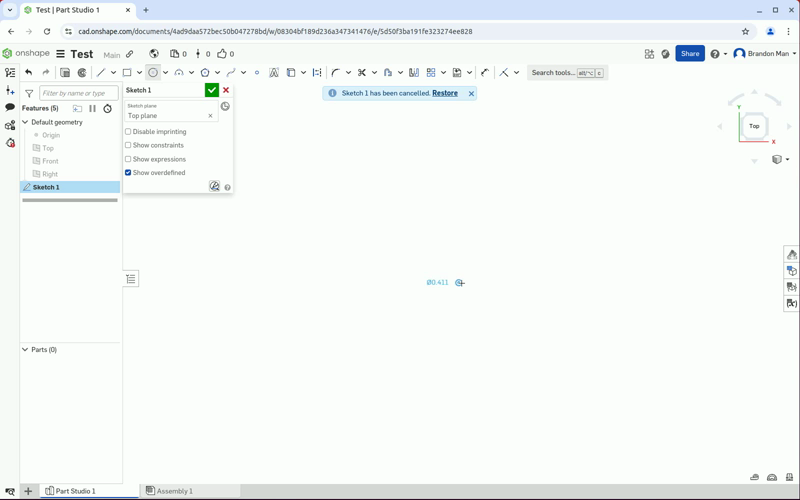
scroll(6)
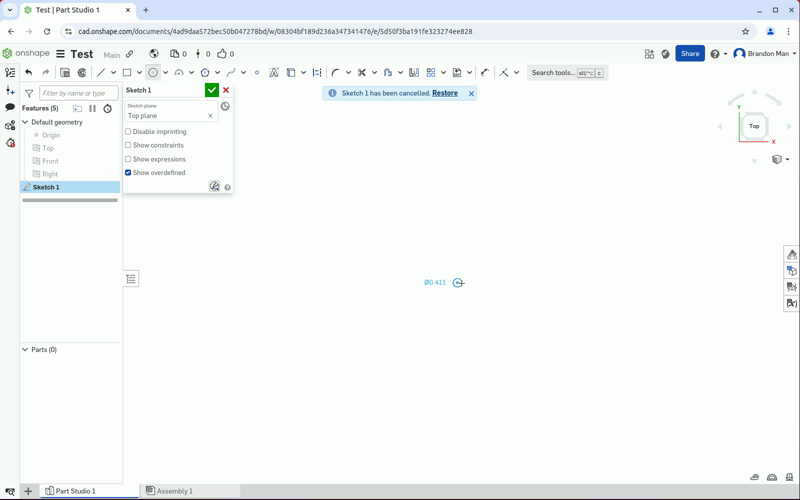
scroll(6)
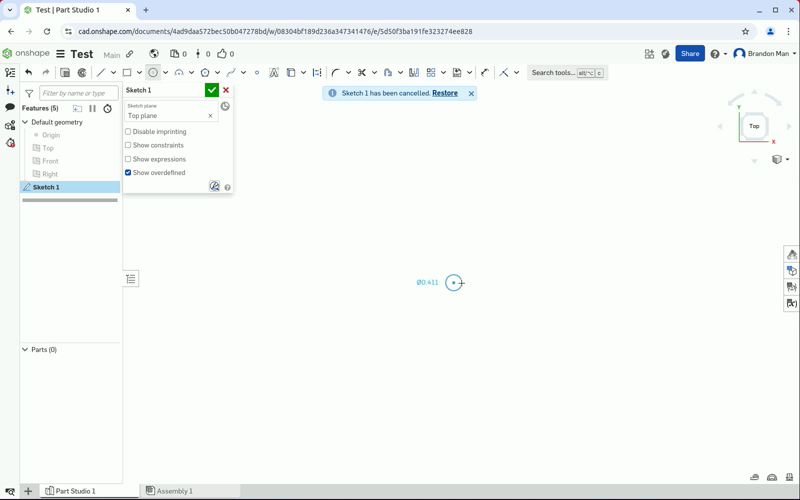
scroll(6)
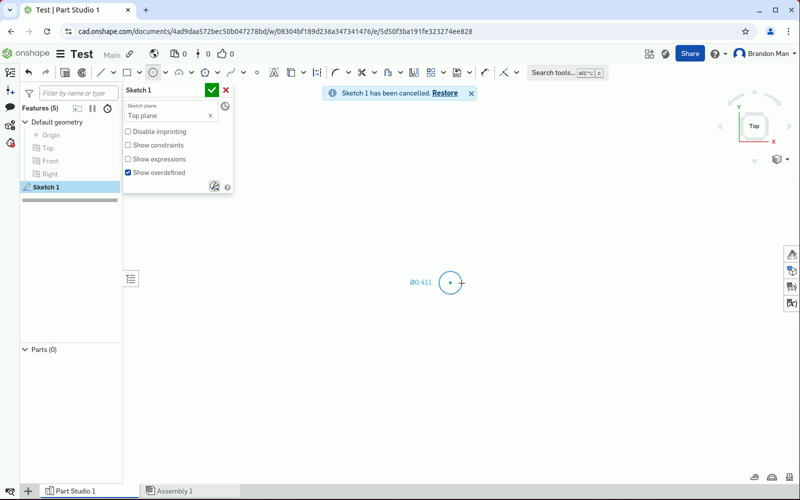
click(461, 282)
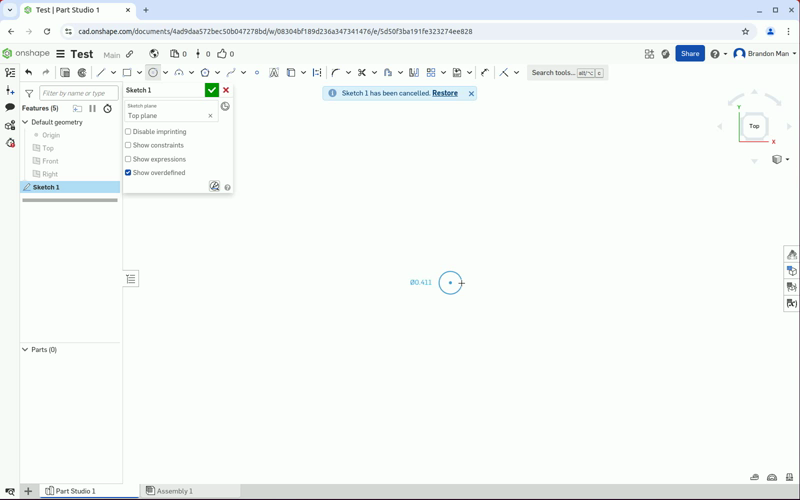
scroll(-6)
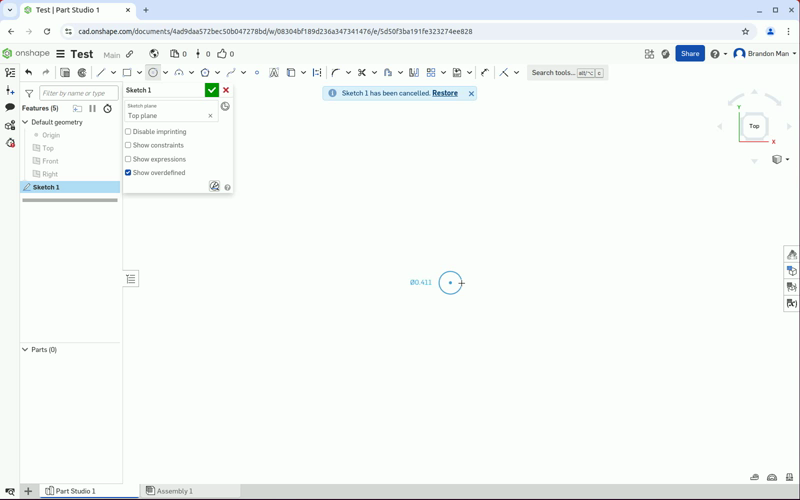
scroll(-6)
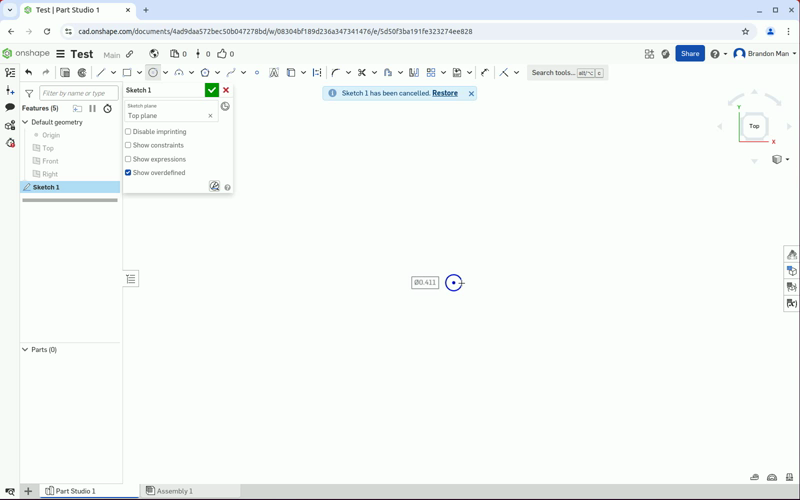
scroll(-6)
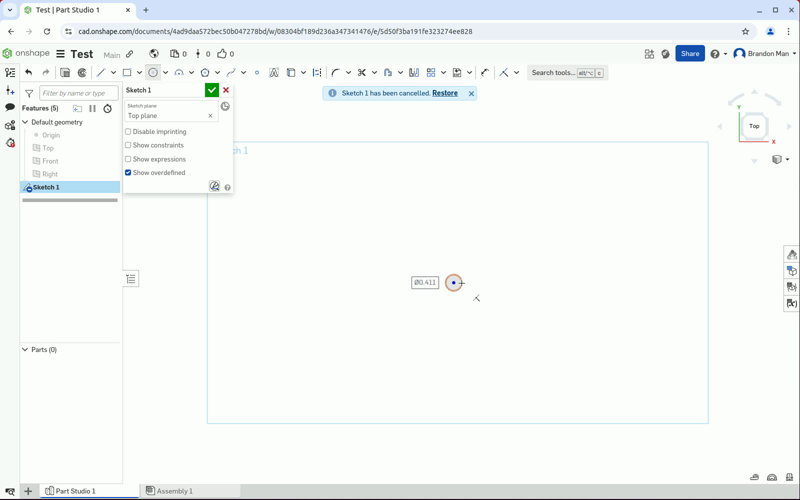
scroll(-6)
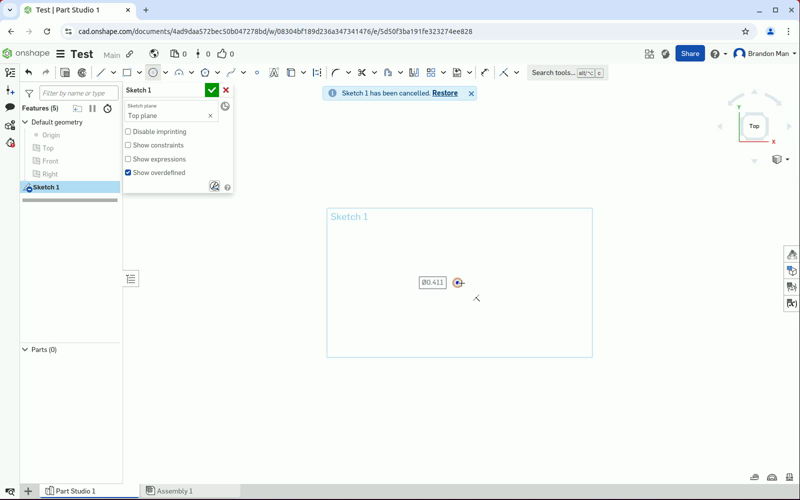
scroll(-6)
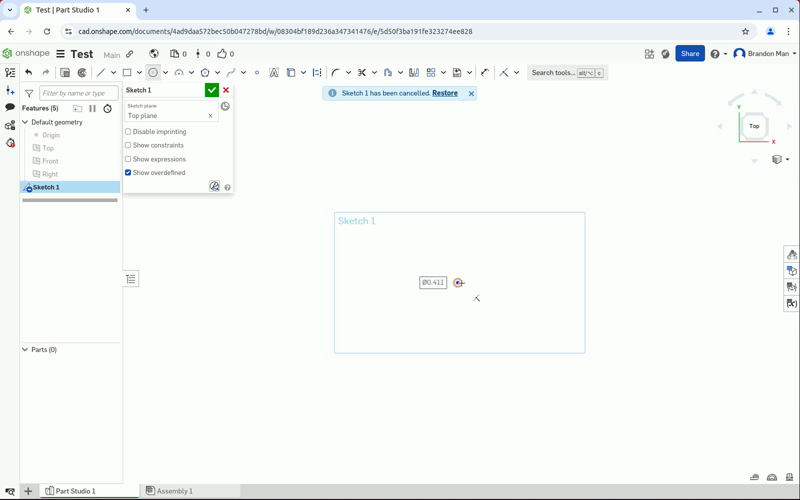
scroll(-6)
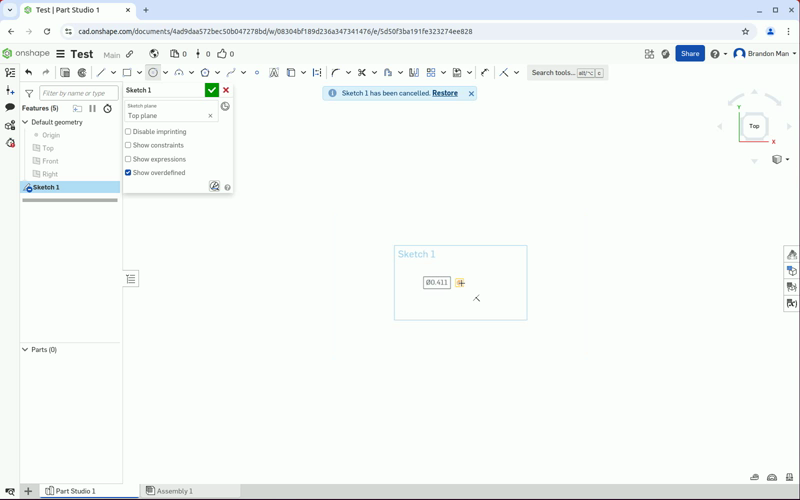
scroll(-6)
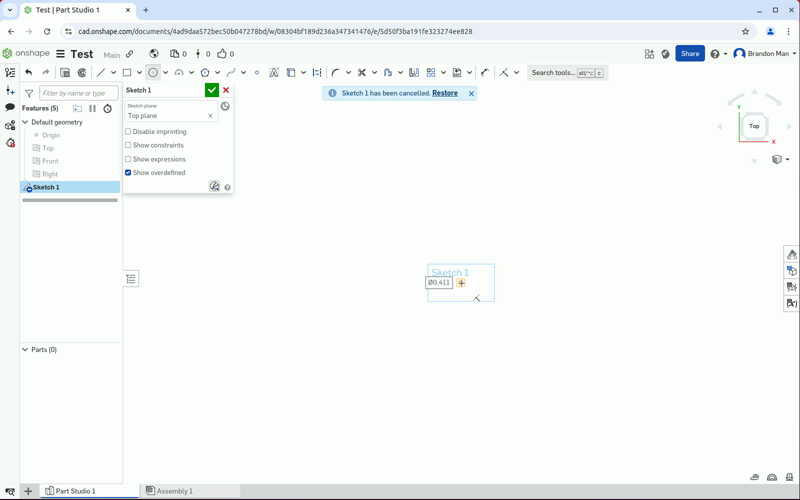
key(esc)
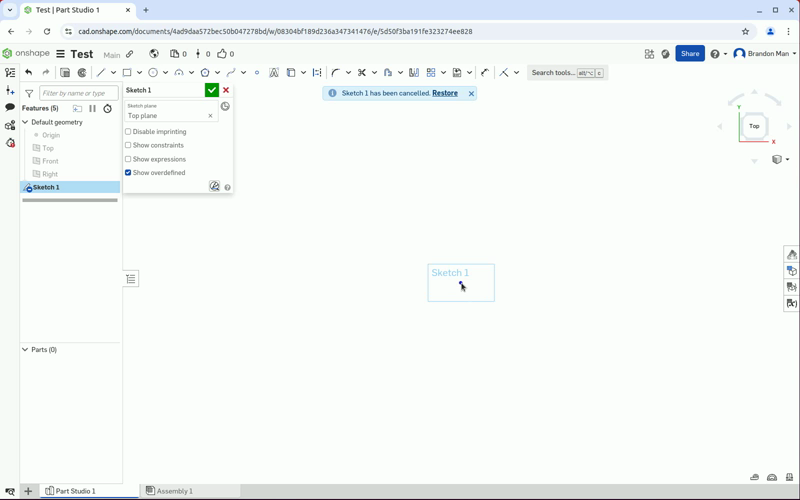
key(c)
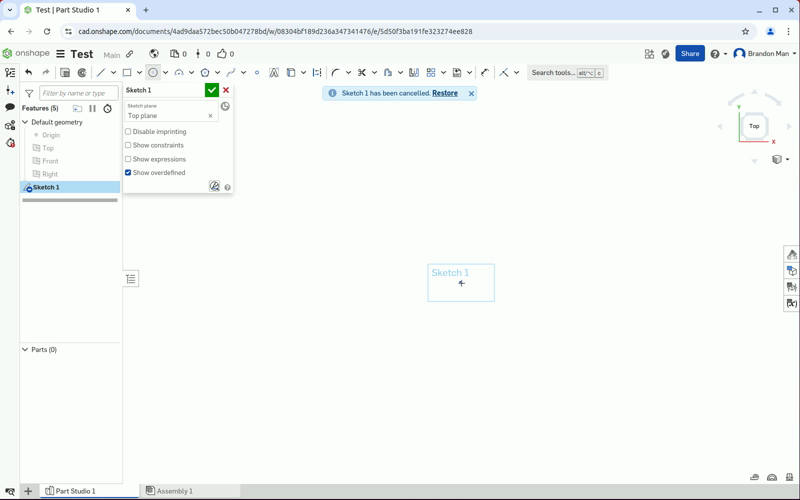
key_down(shift)
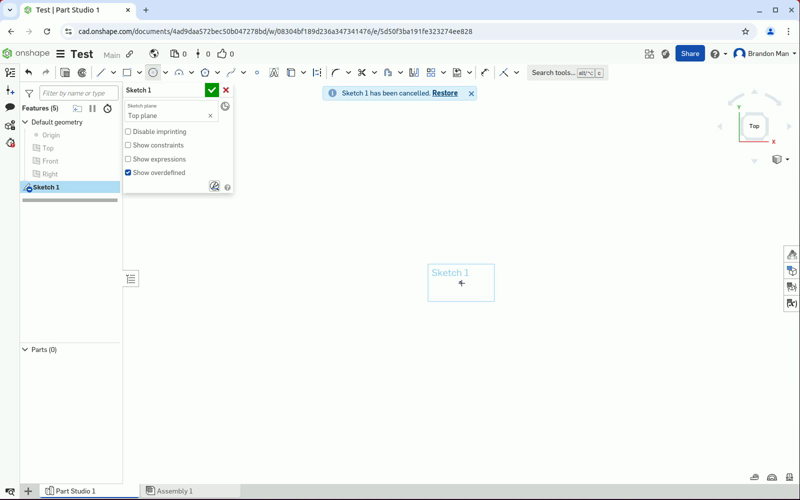
mouse_move(460, 282)
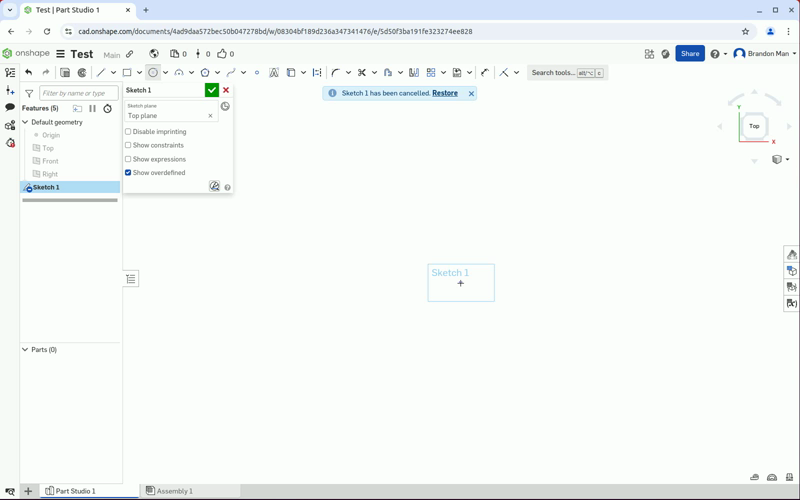
scroll(6)
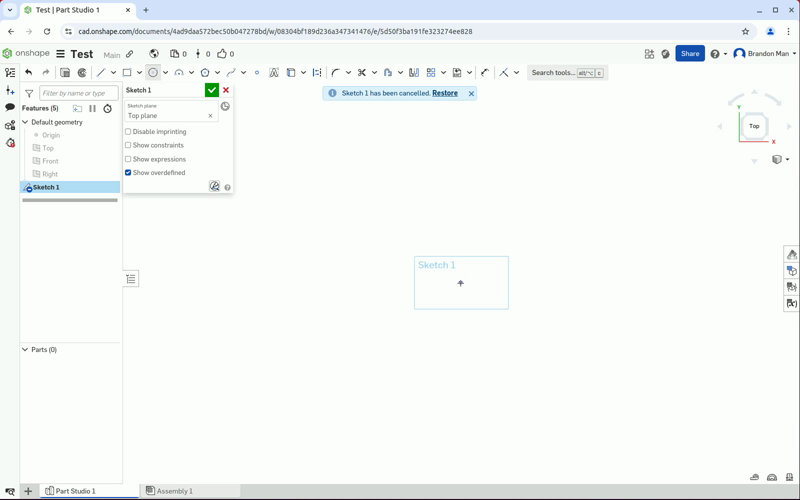
scroll(6)
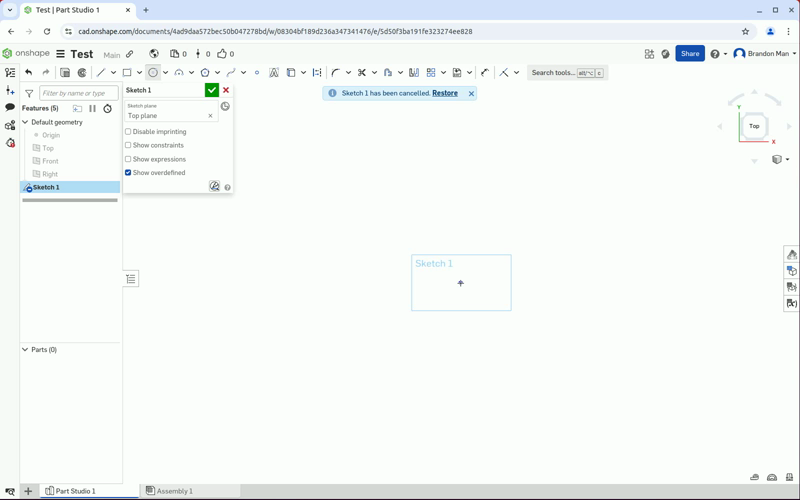
scroll(6)
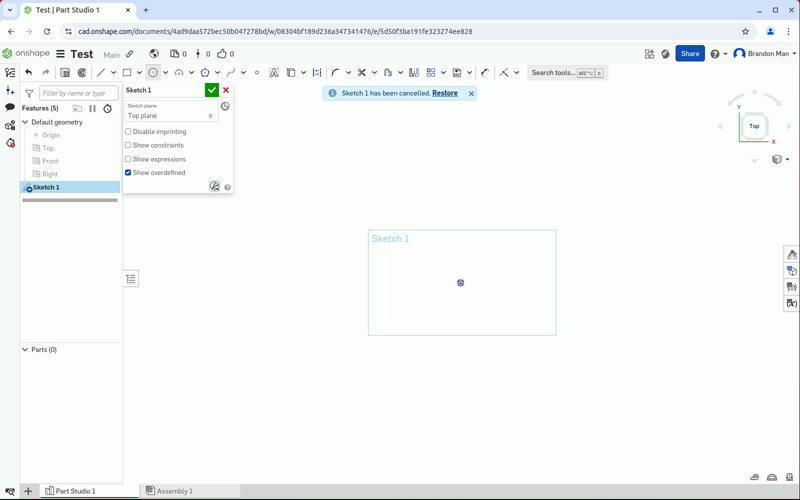
scroll(6)
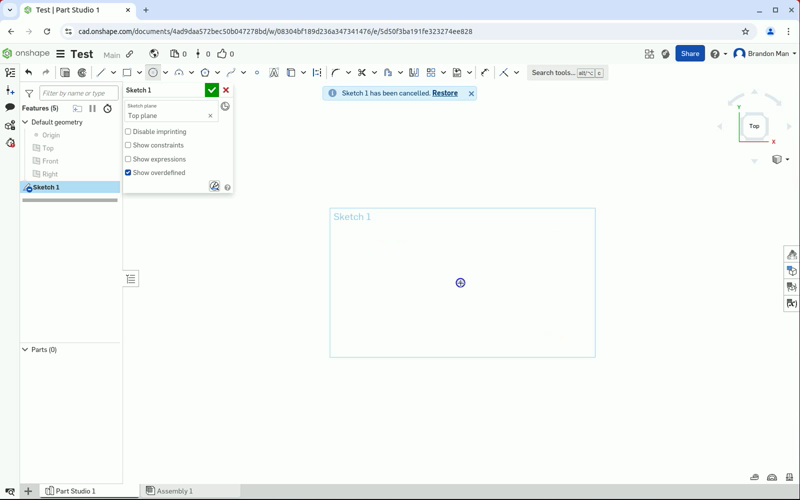
scroll(6)
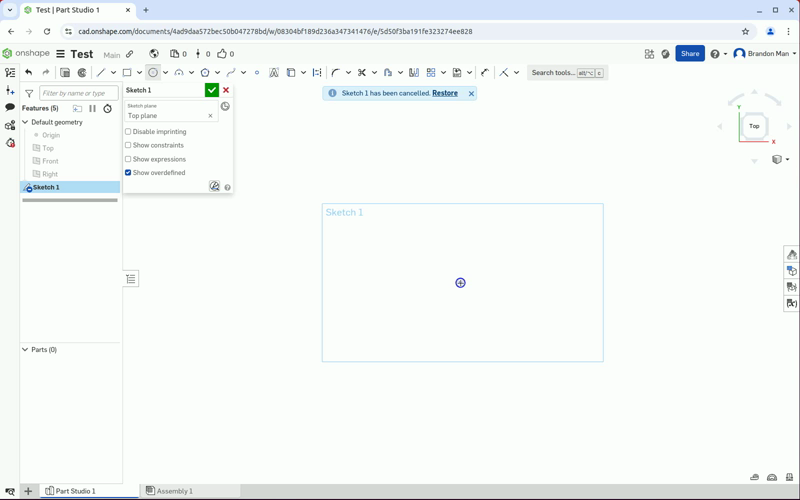
scroll(6)
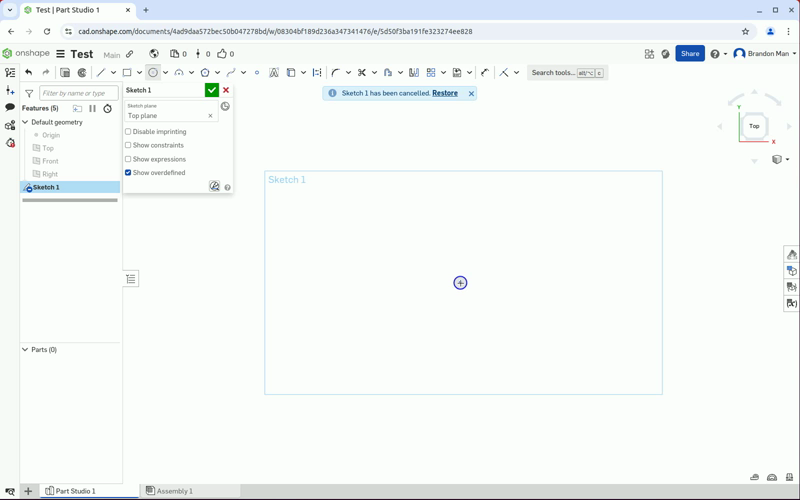
scroll(6)
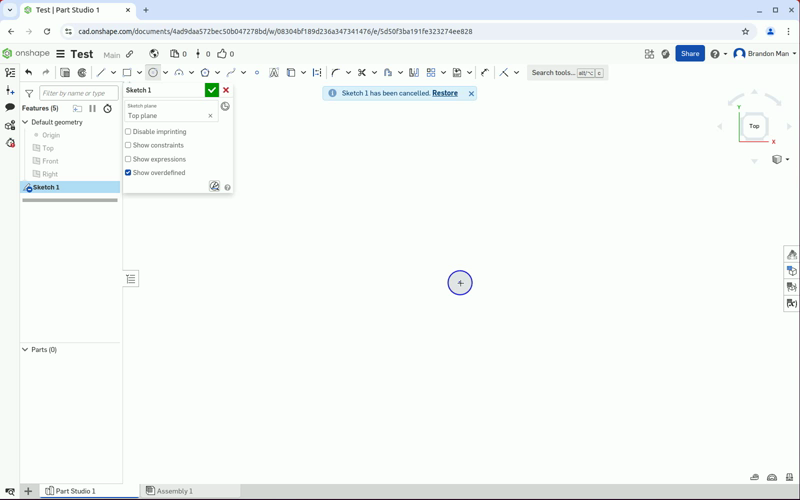
click(460, 282)
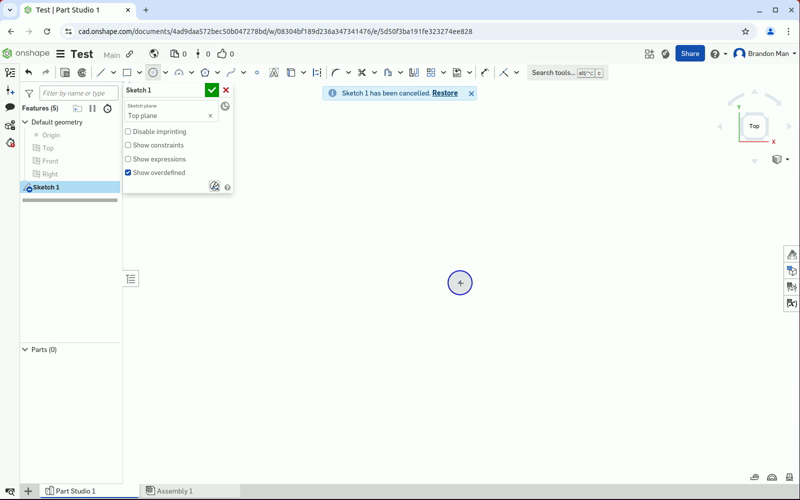
scroll(-6)
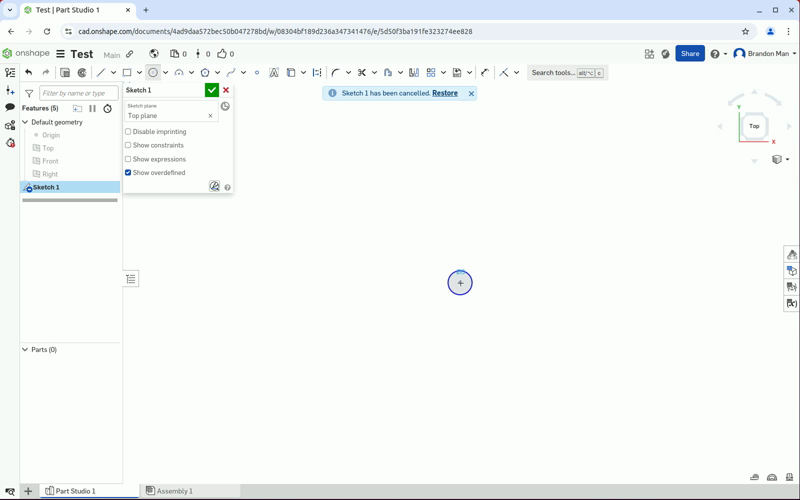
scroll(-6)
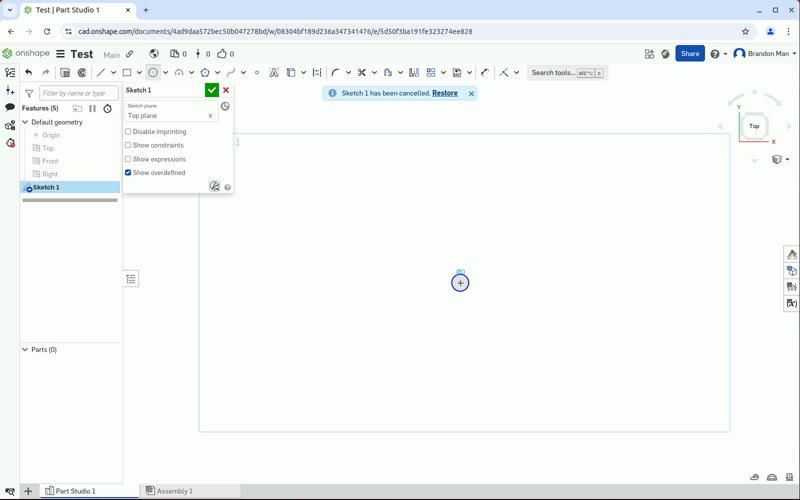
scroll(-6)
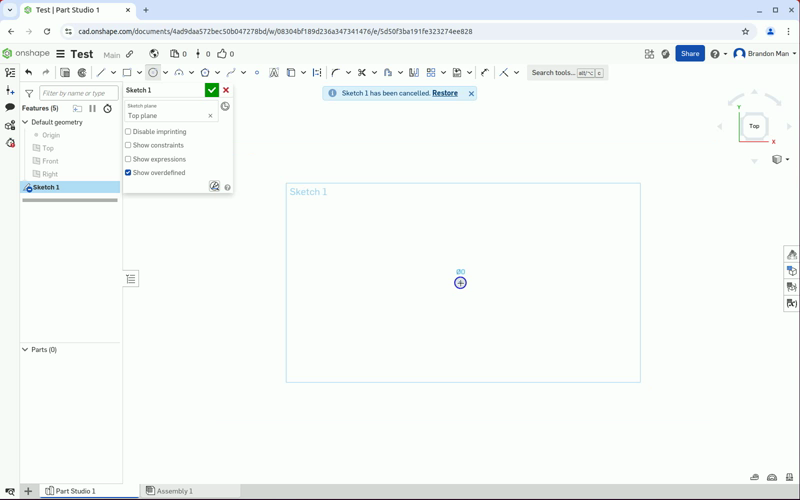
scroll(-6)
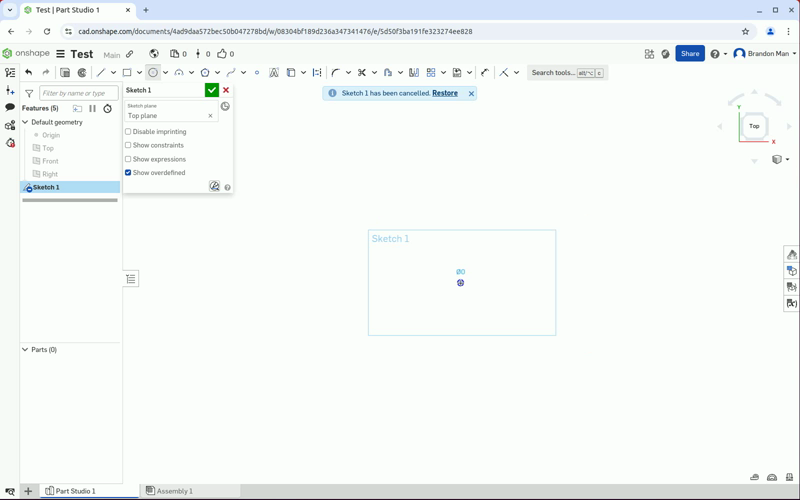
scroll(-6)
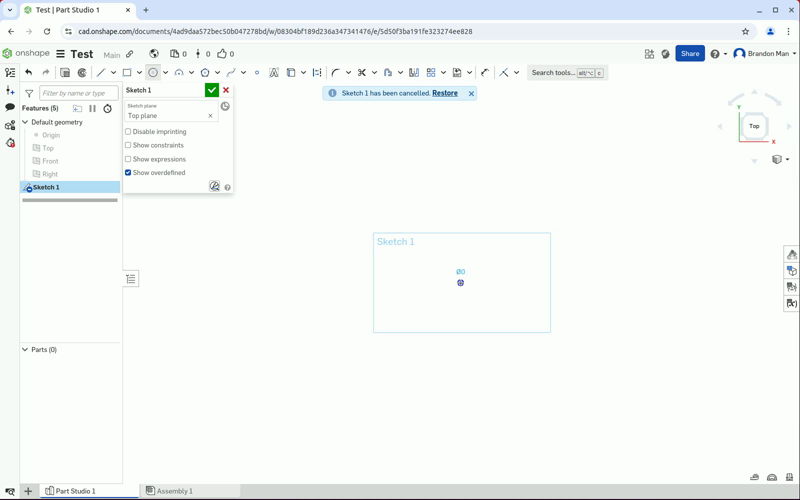
scroll(-6)
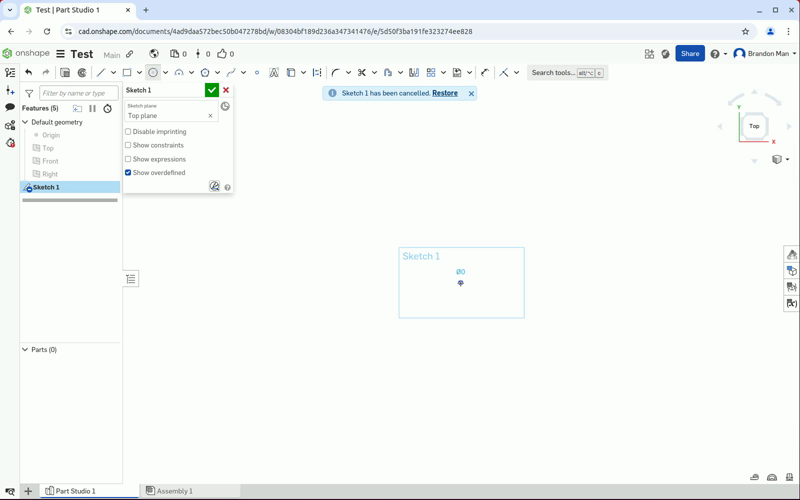
scroll(-6)
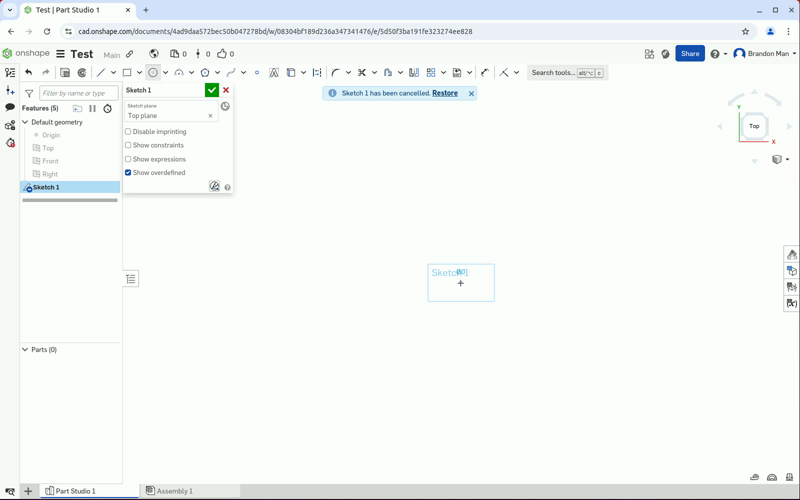
key_up(shift)
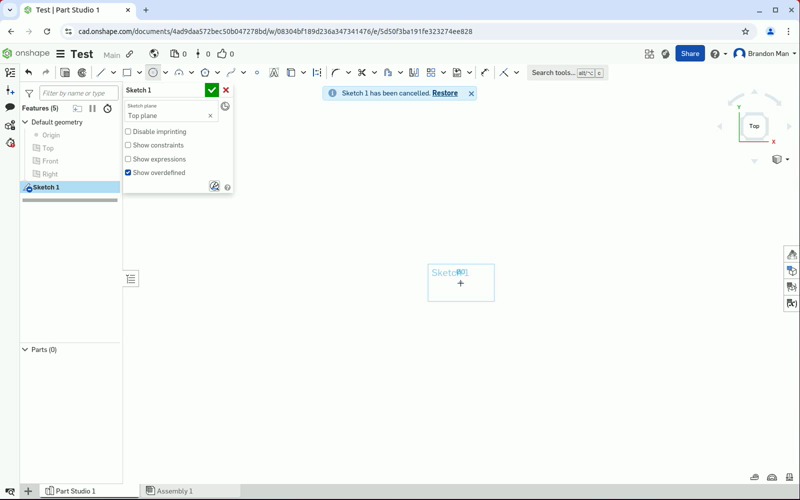
mouse_move(461, 282)
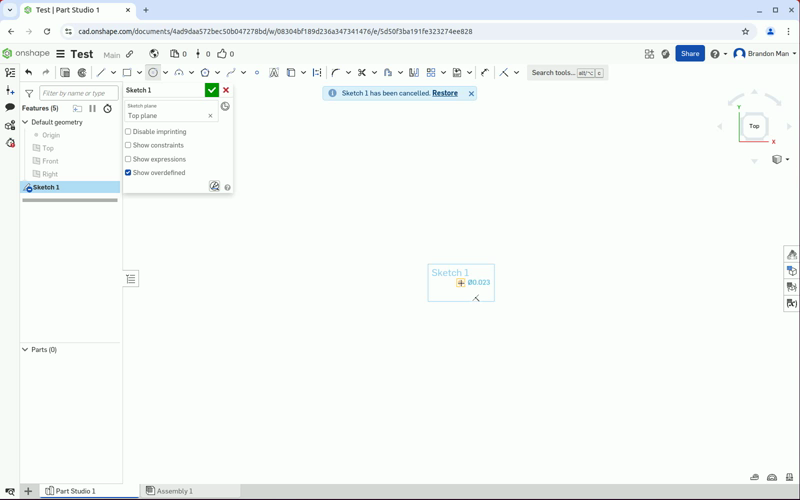
scroll(6)
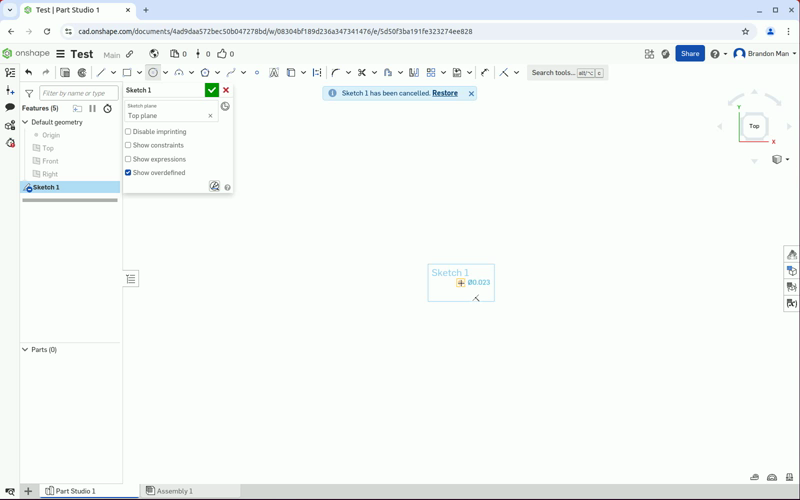
scroll(6)
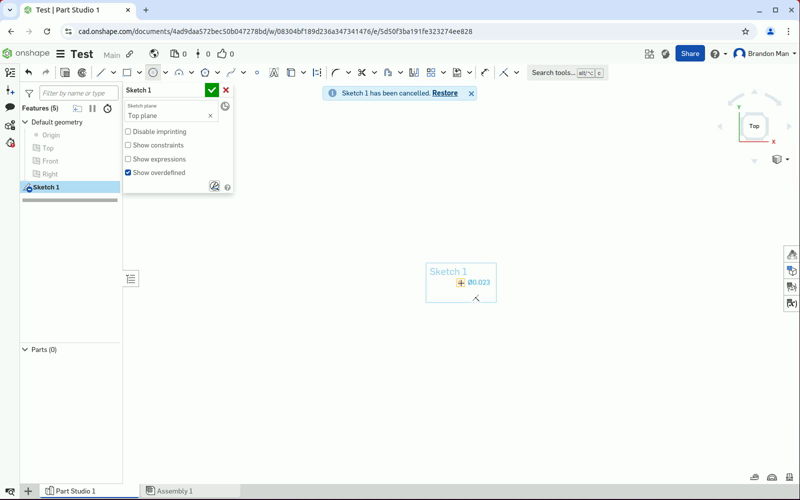
scroll(6)
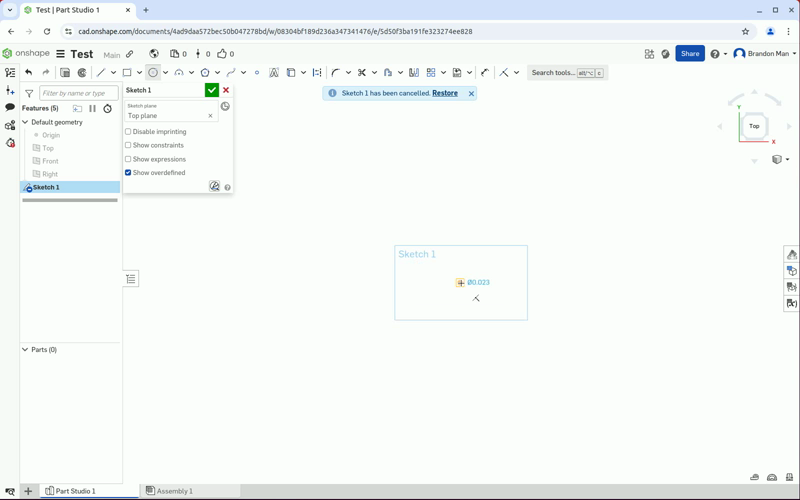
scroll(6)
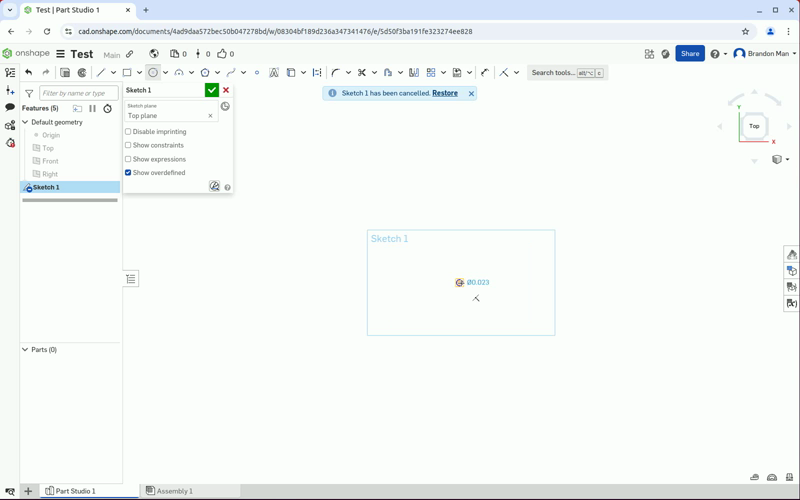
scroll(6)
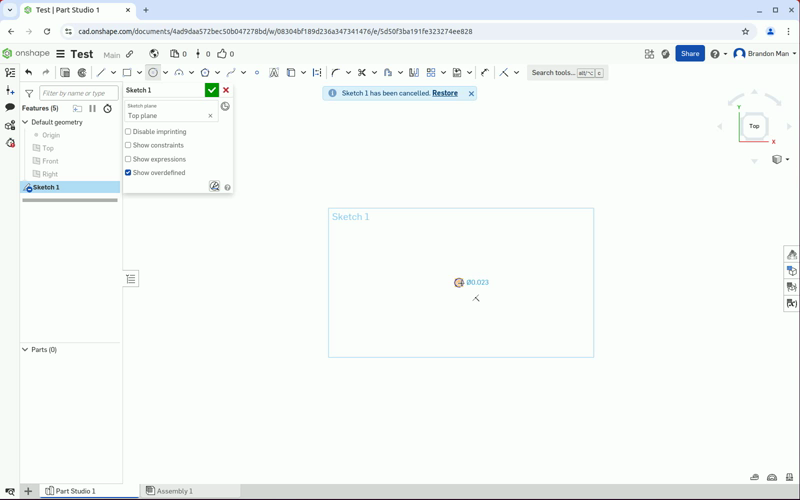
scroll(6)
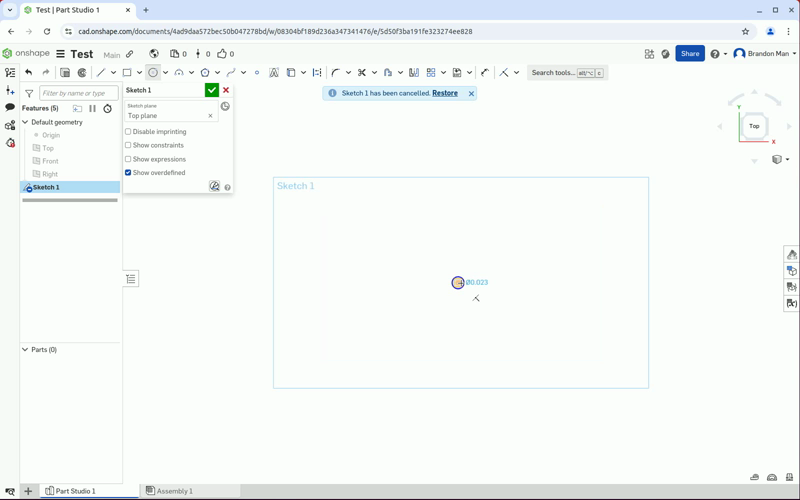
scroll(6)
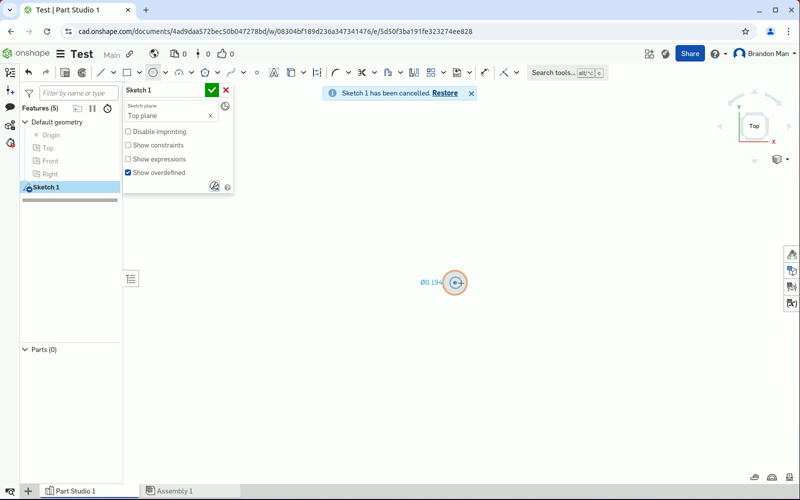
click(461, 282)
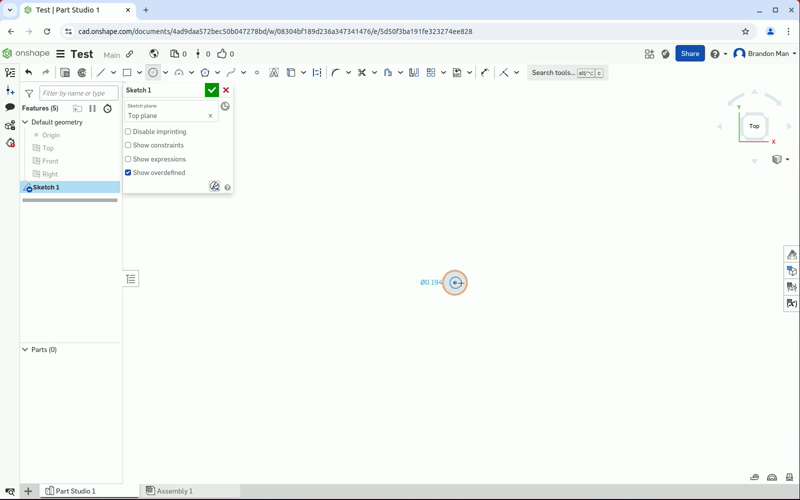
scroll(-6)
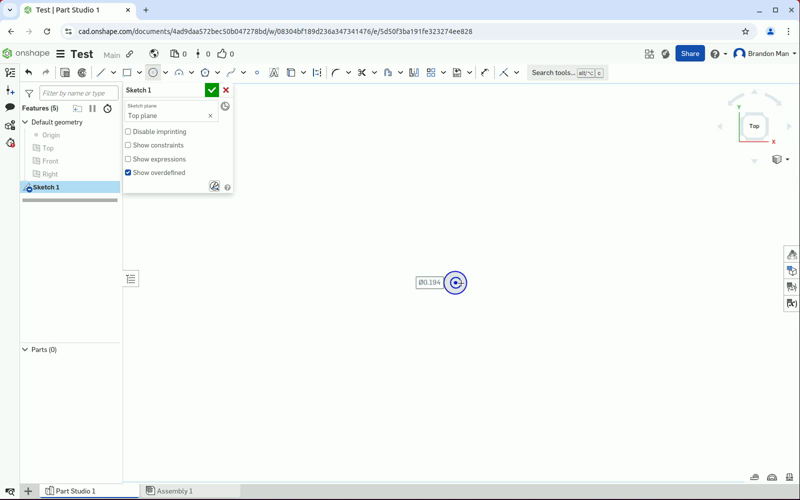
scroll(-6)
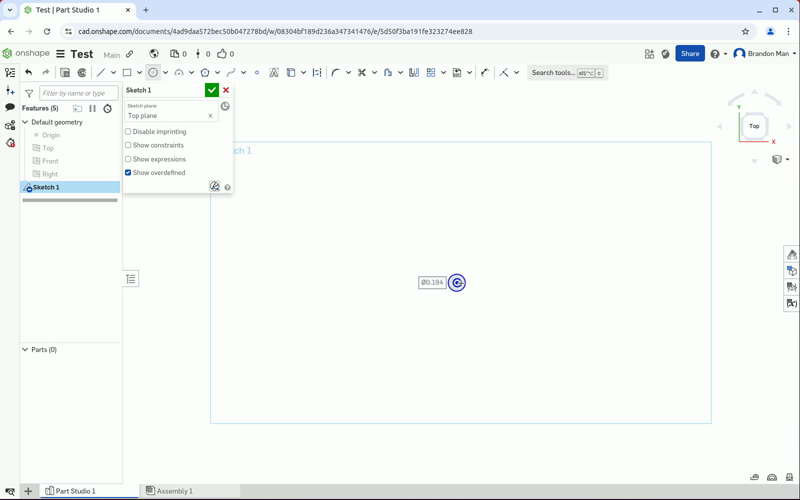
scroll(-6)
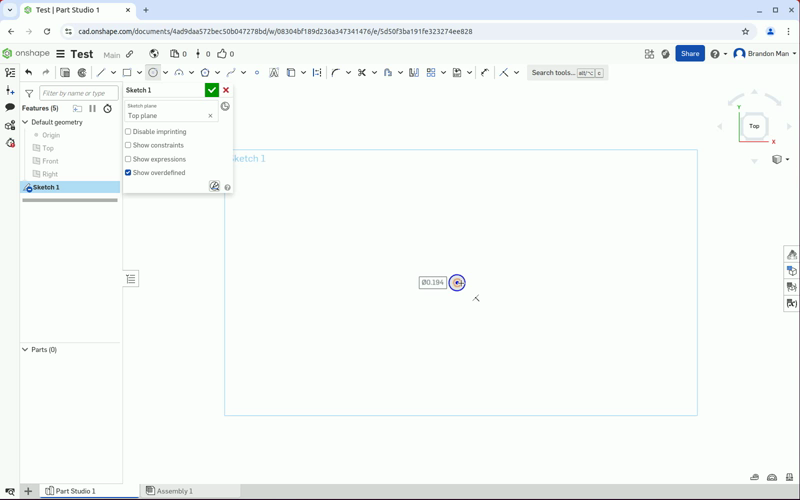
scroll(-6)
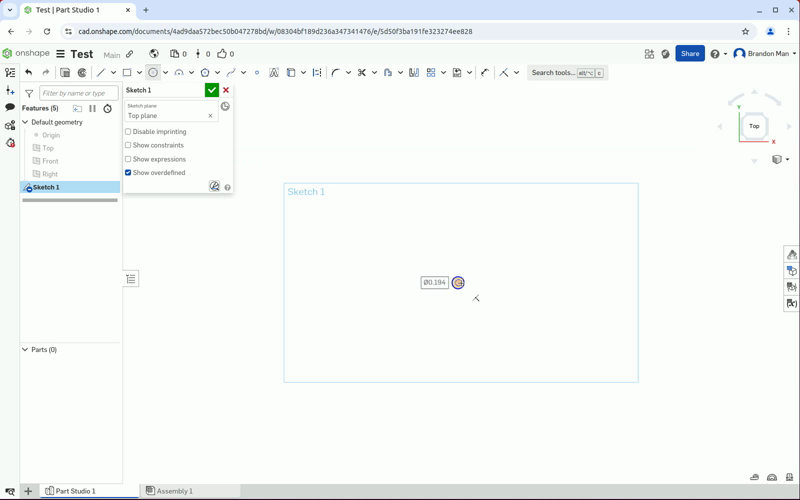
scroll(-6)
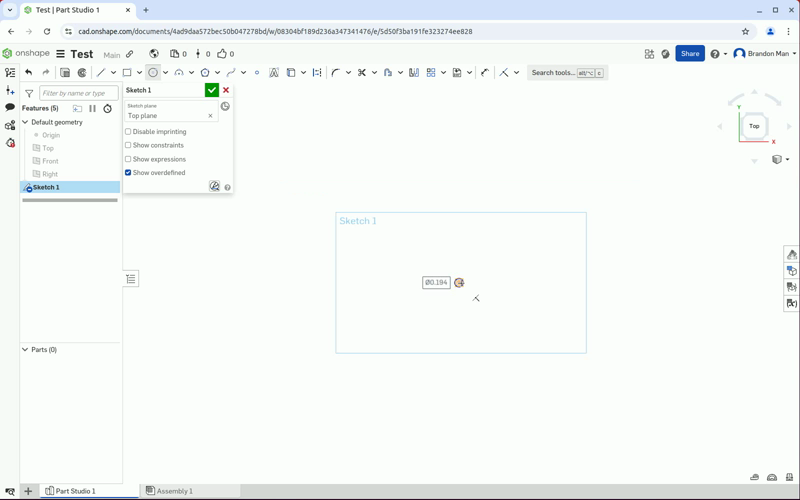
scroll(-6)
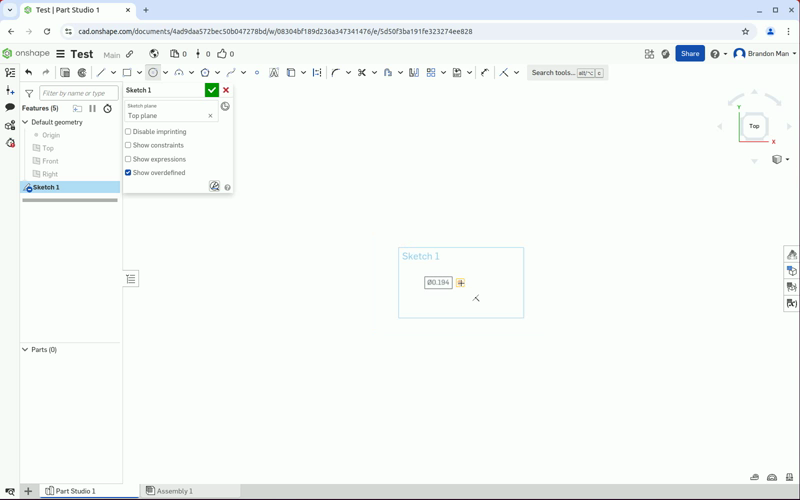
scroll(-6)
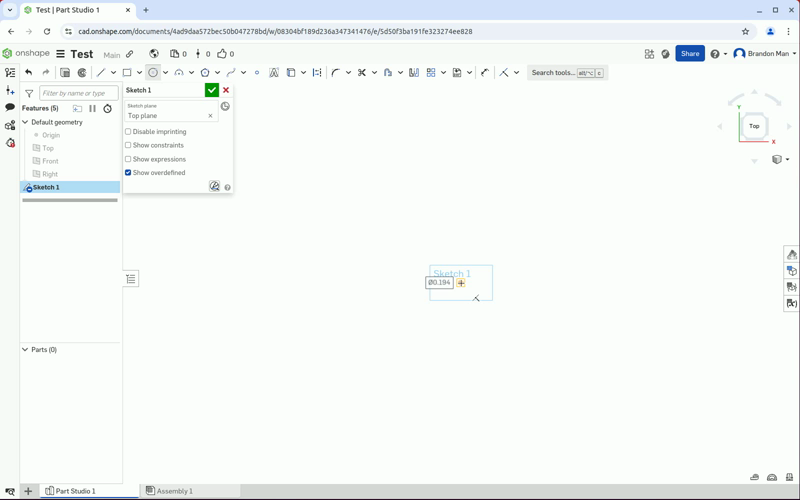
key(esc)
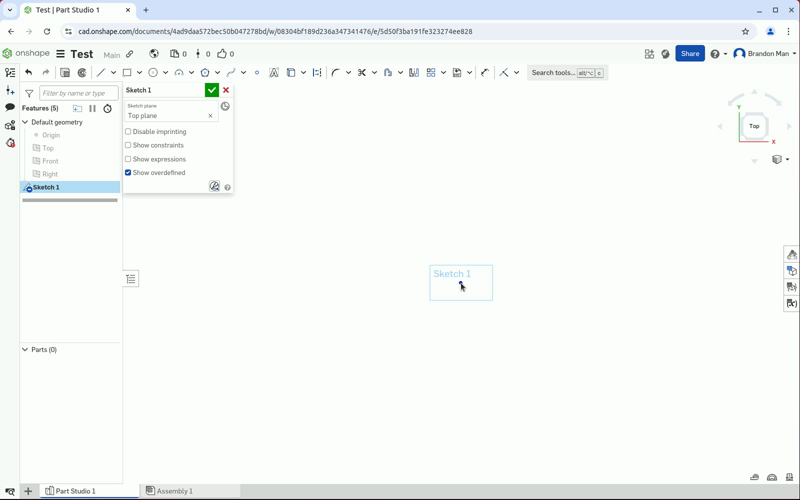
mouse_move(461, 283)
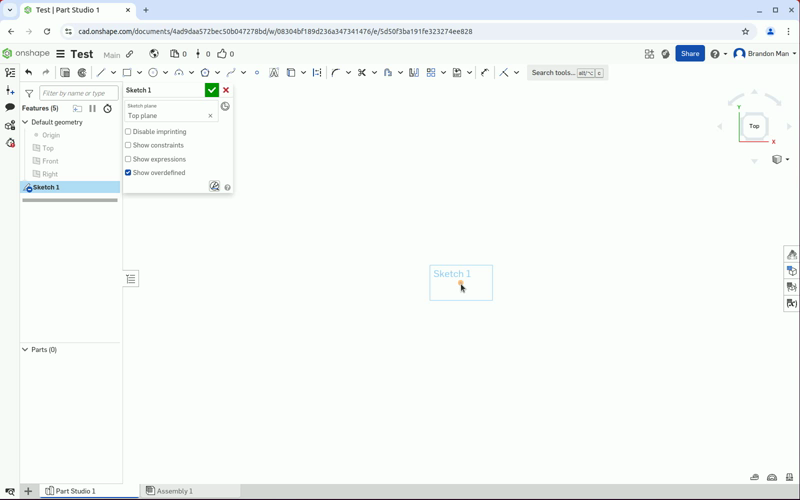
scroll(6)
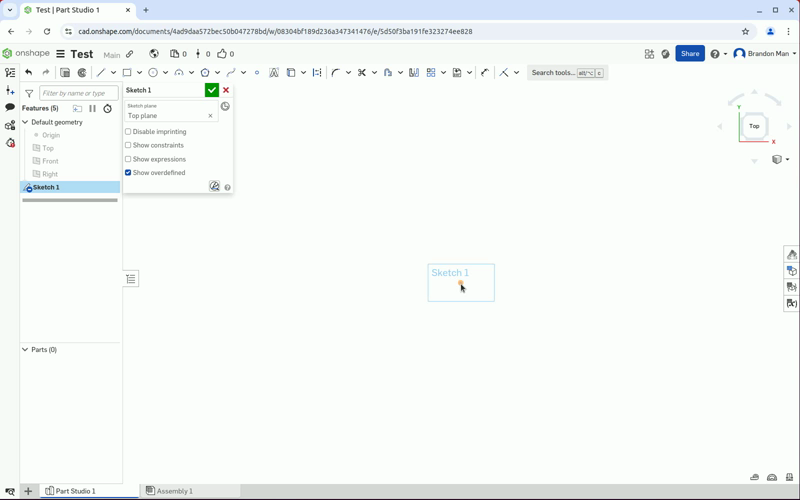
scroll(6)
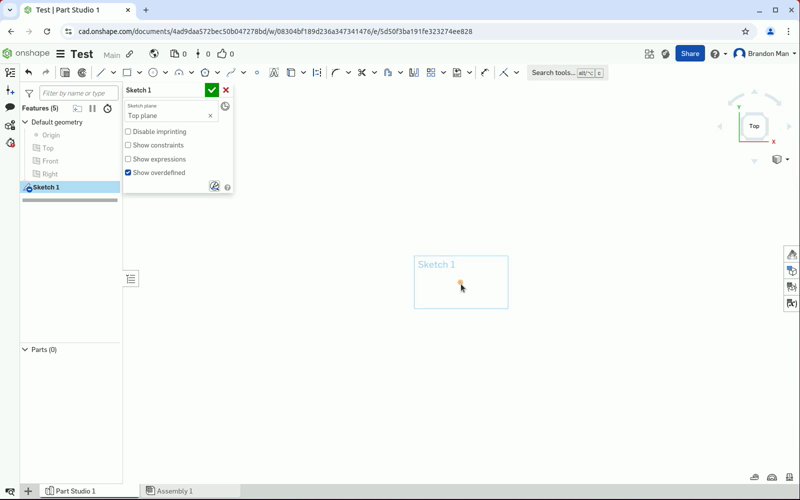
scroll(6)
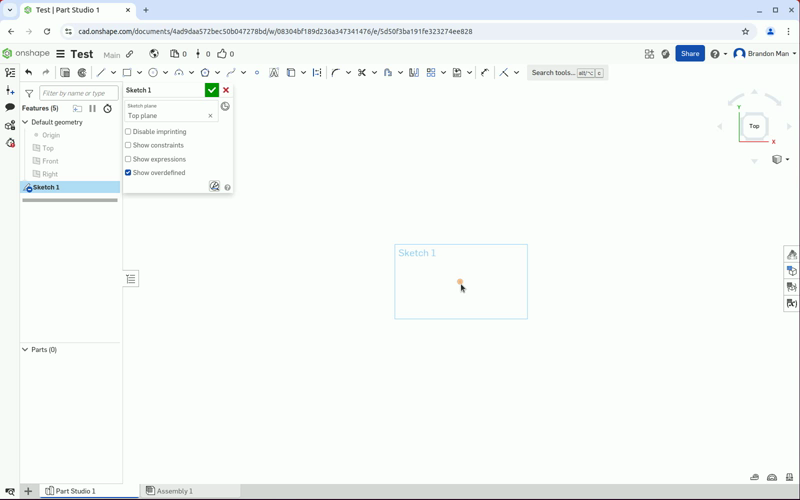
scroll(6)
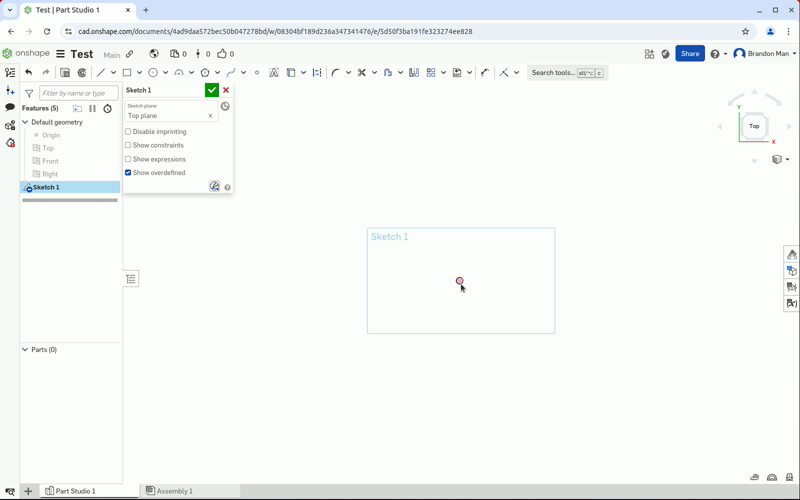
scroll(6)
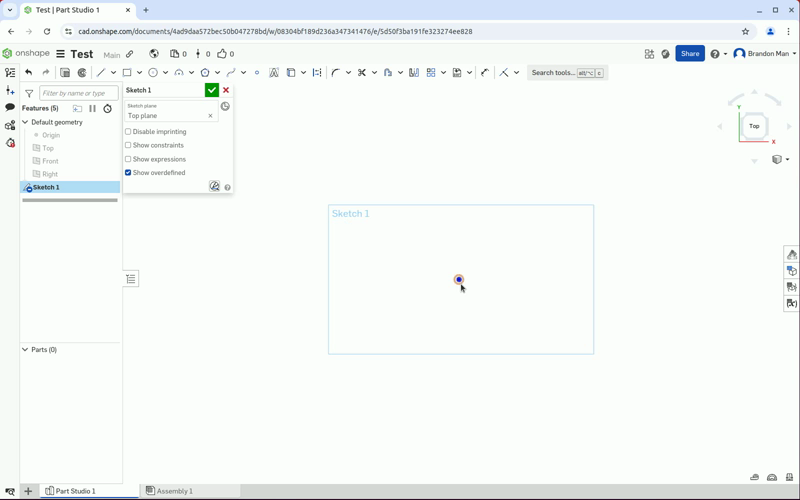
scroll(6)
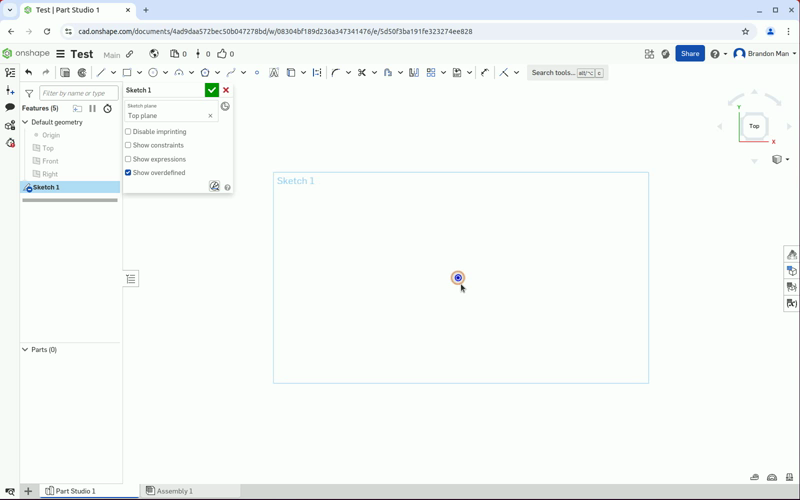
scroll(6)
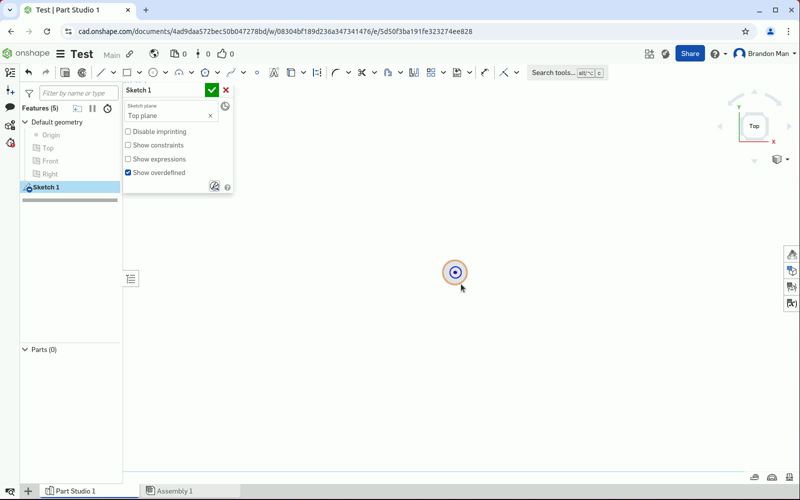
click(461, 283)
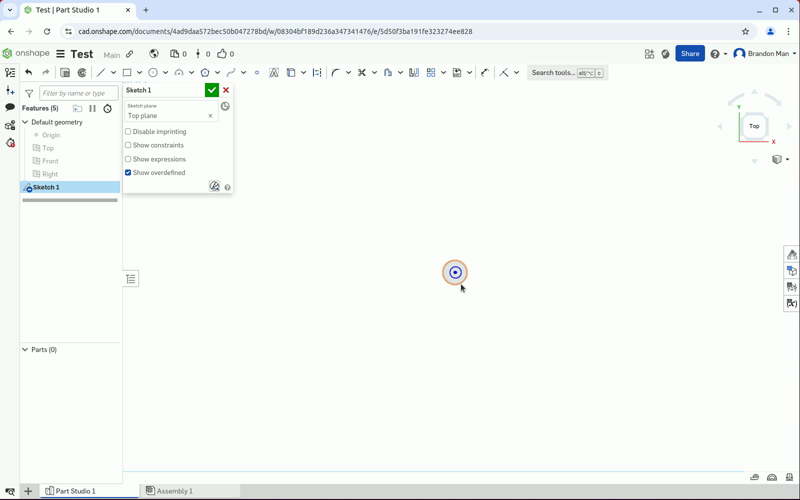
scroll(-6)
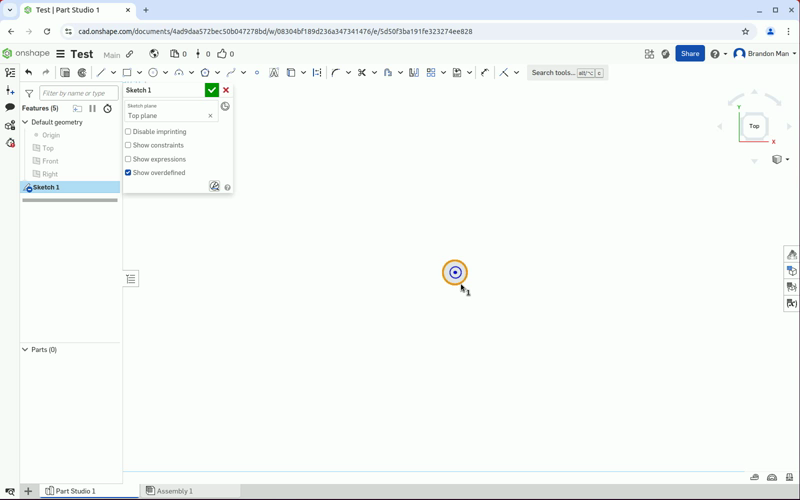
scroll(-6)
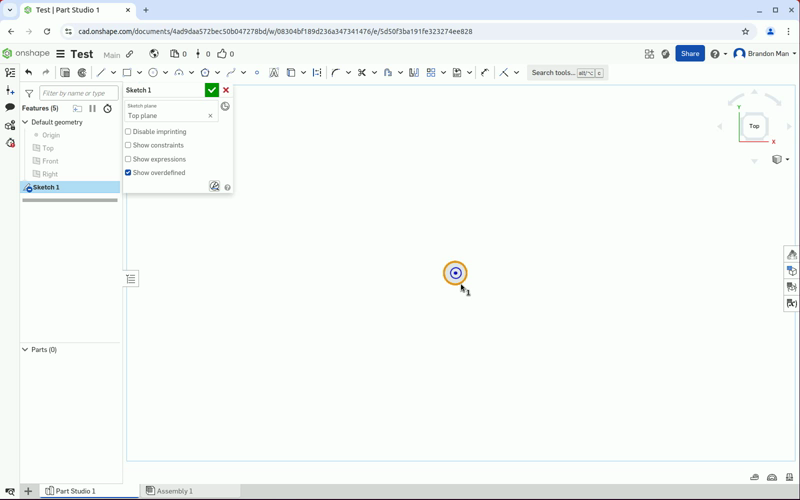
scroll(-6)
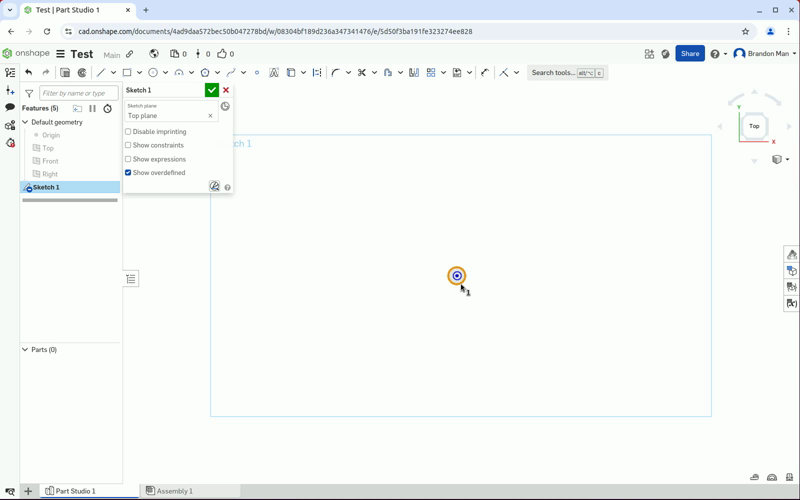
scroll(-6)
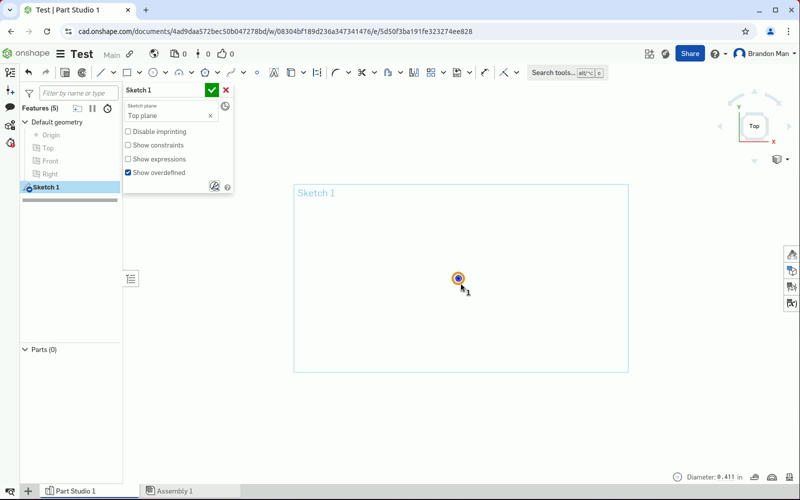
scroll(-6)
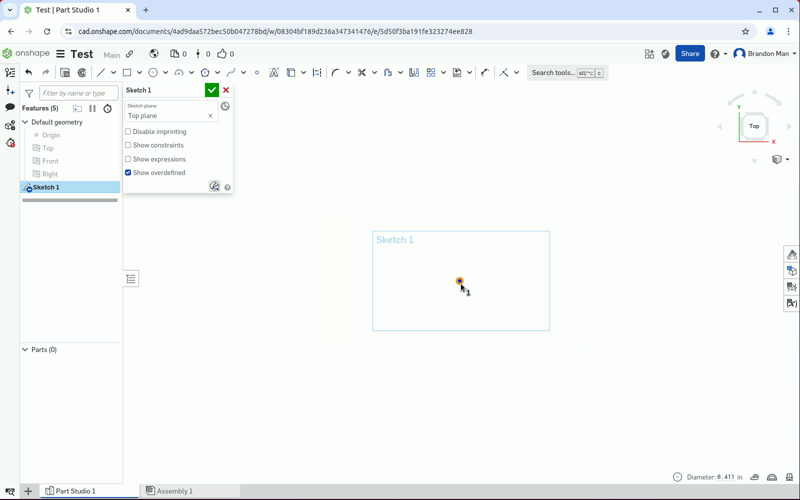
scroll(-6)
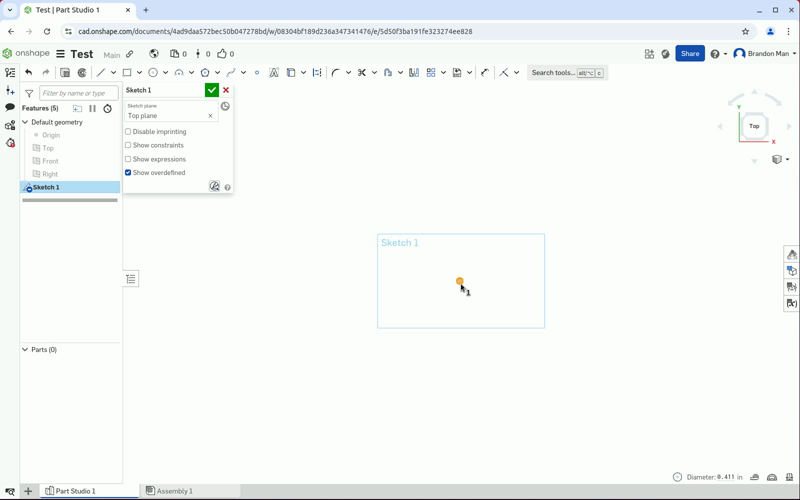
scroll(-6)
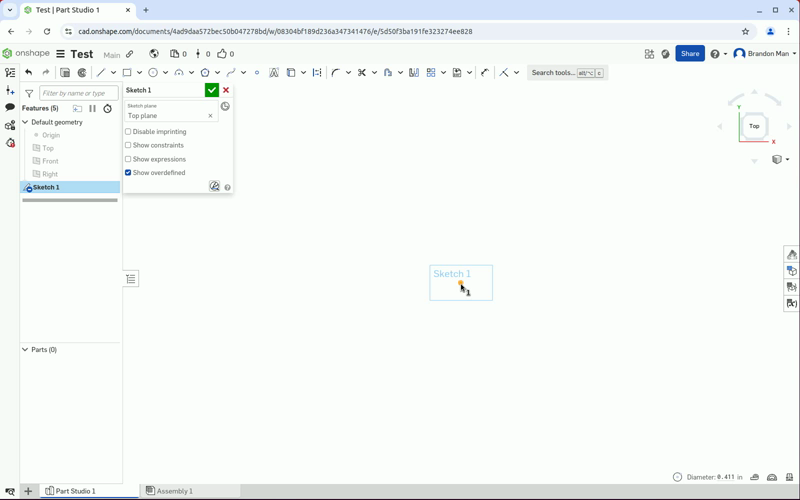
mouse_move(73, 352)
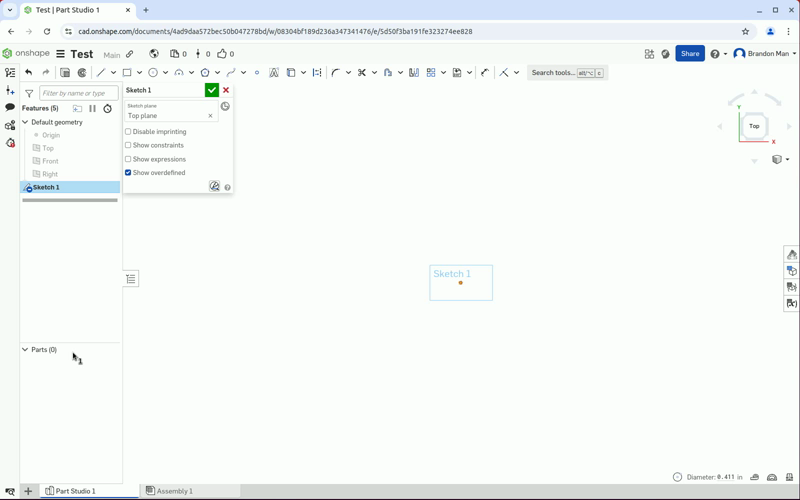
key(shift+y)
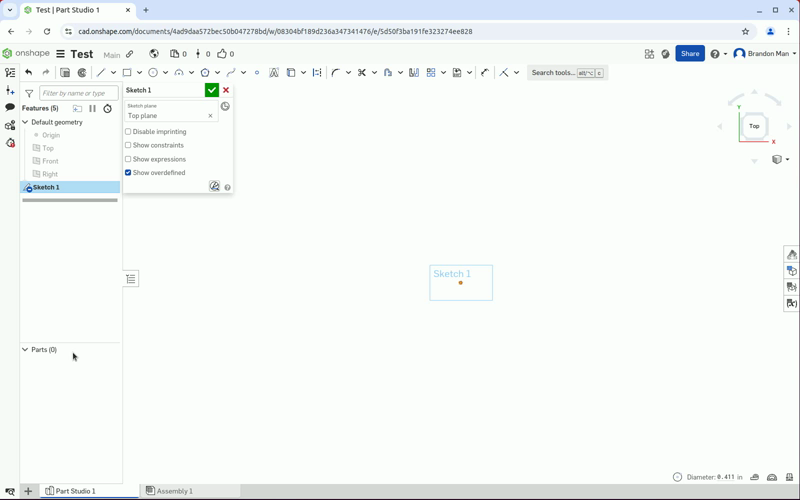
key(shift+e)
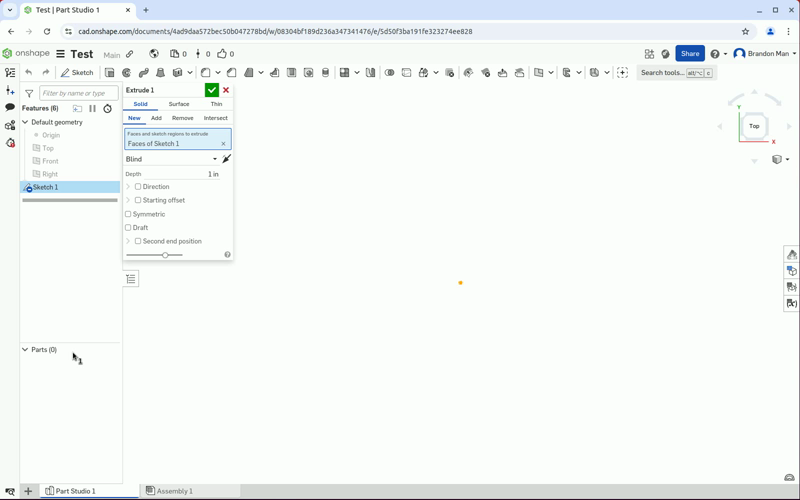
mouse_move(143, 106)
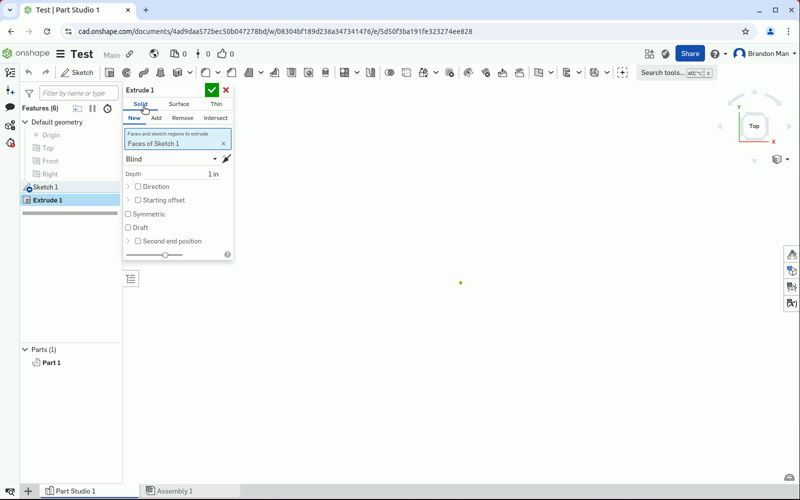
click(143, 106)
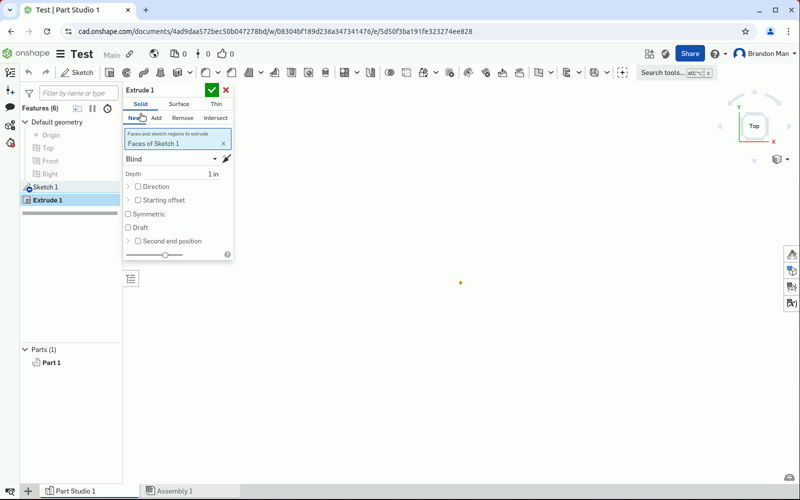
mouse_move(137, 120)
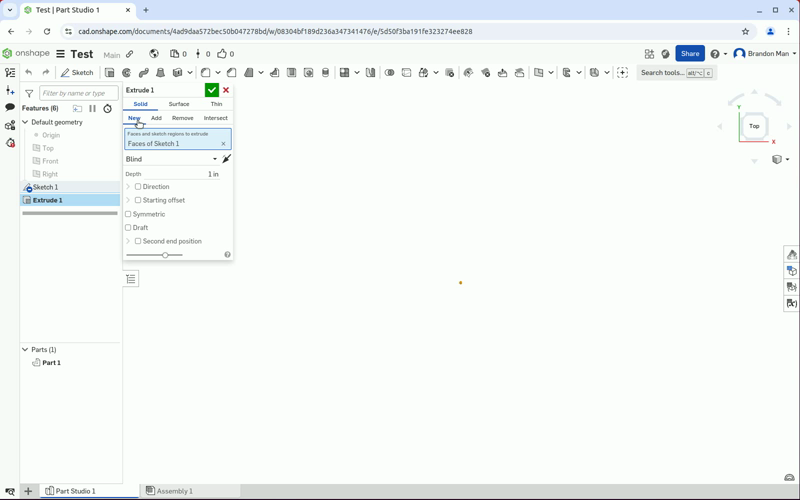
click(137, 120)
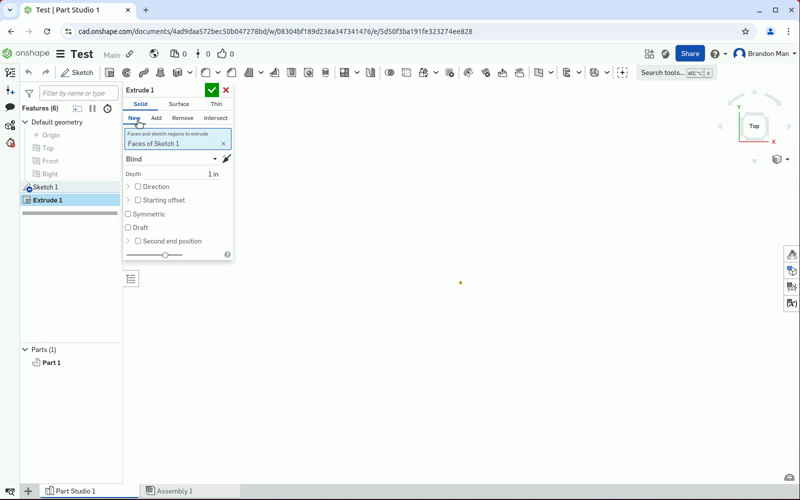
key(tab, 4)
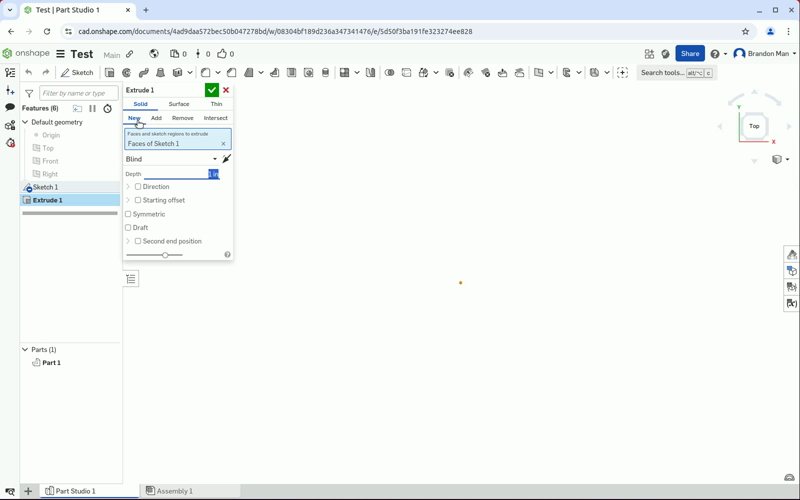
text(0.481)
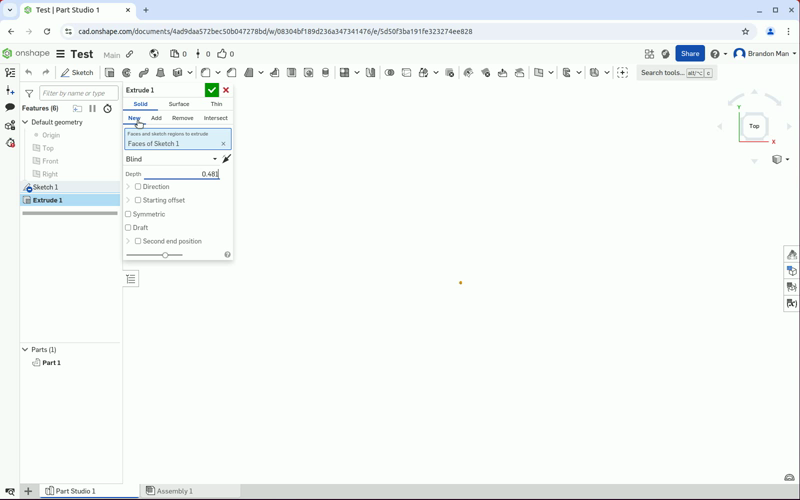
key(enter)
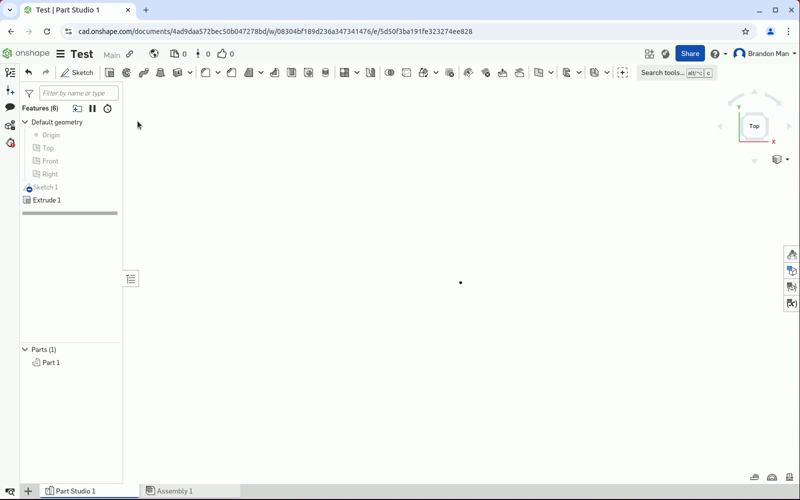
key(shift+h)
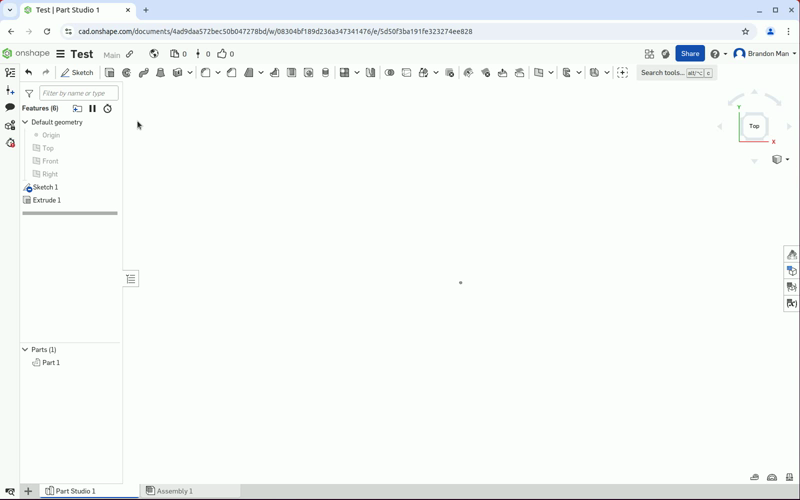
key(shift+h)
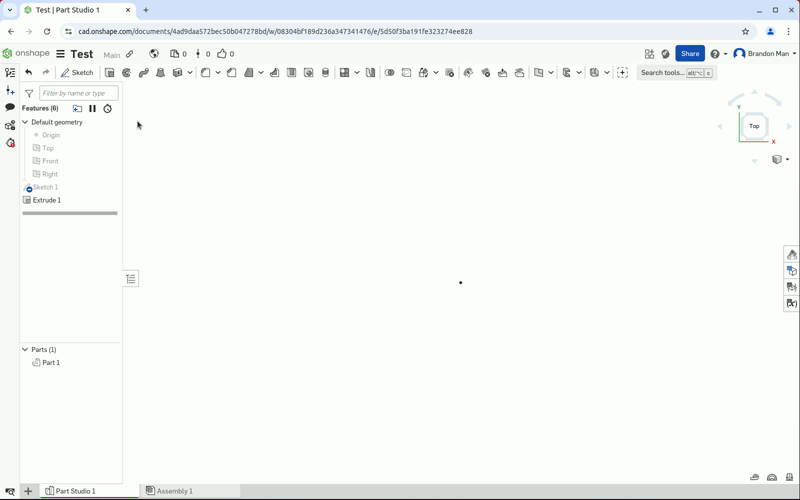
mouse_move(73, 189)
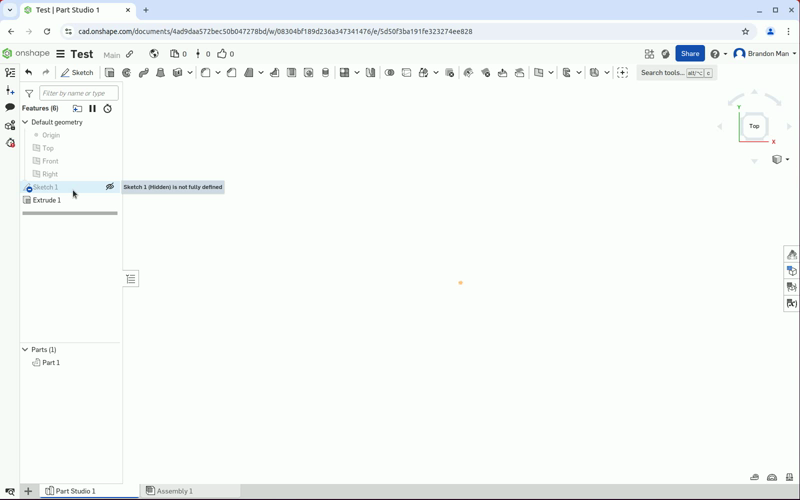
click(73, 189)
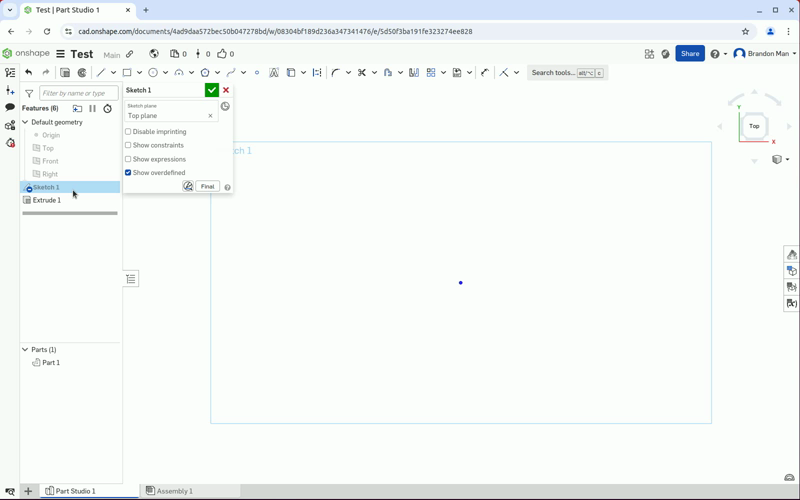
mouse_move(229, 92)
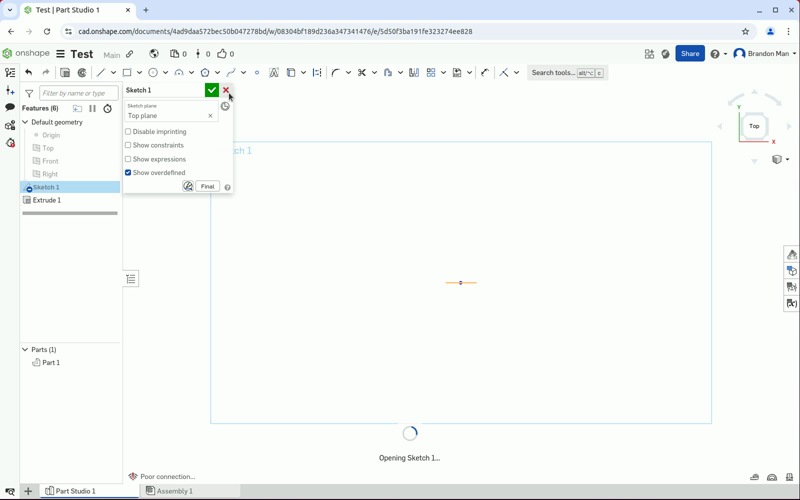
click(229, 92)
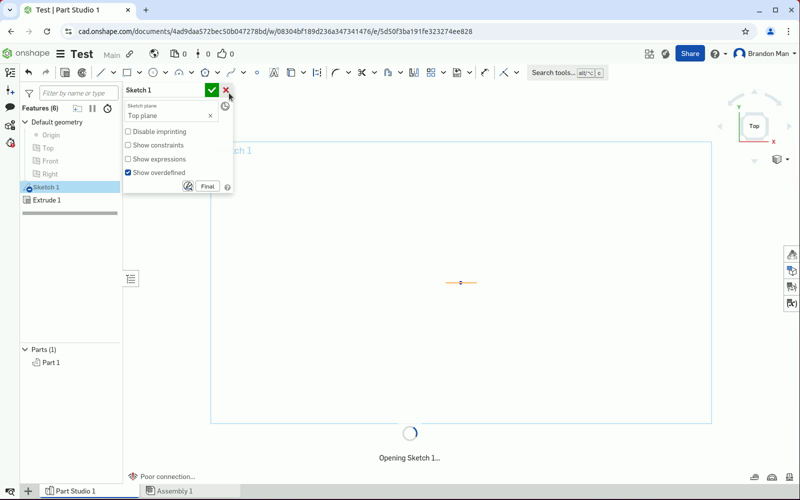
key(shift+s)
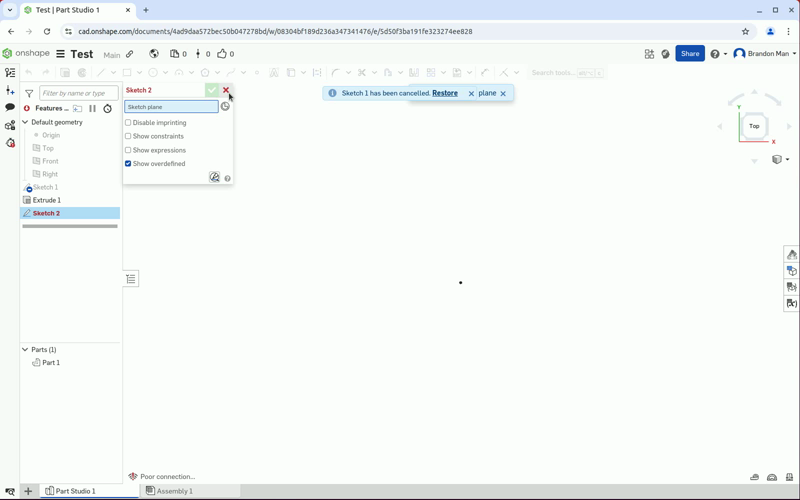
mouse_move(73, 150)
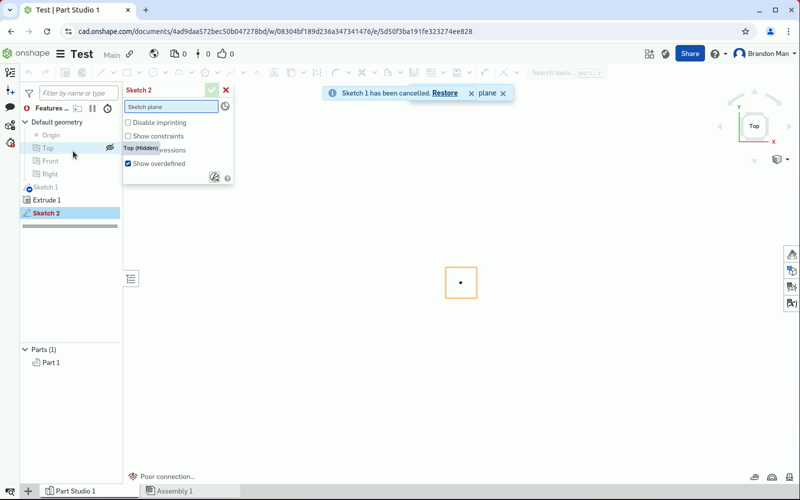
click(73, 150)
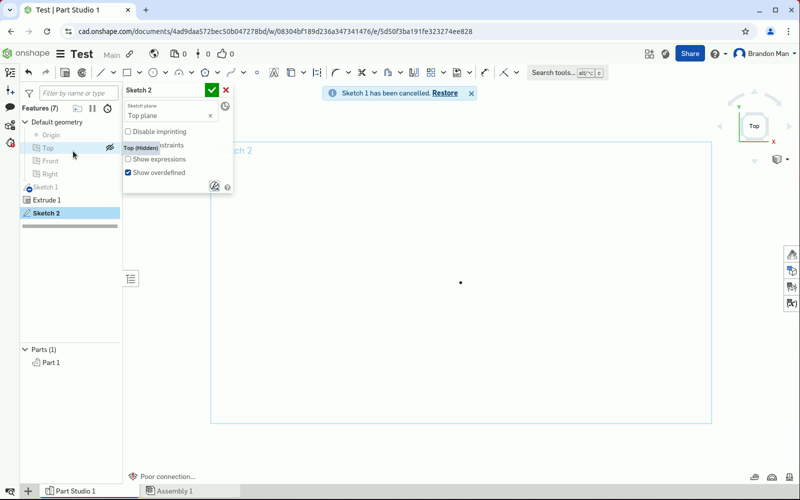
mouse_move(73, 352)
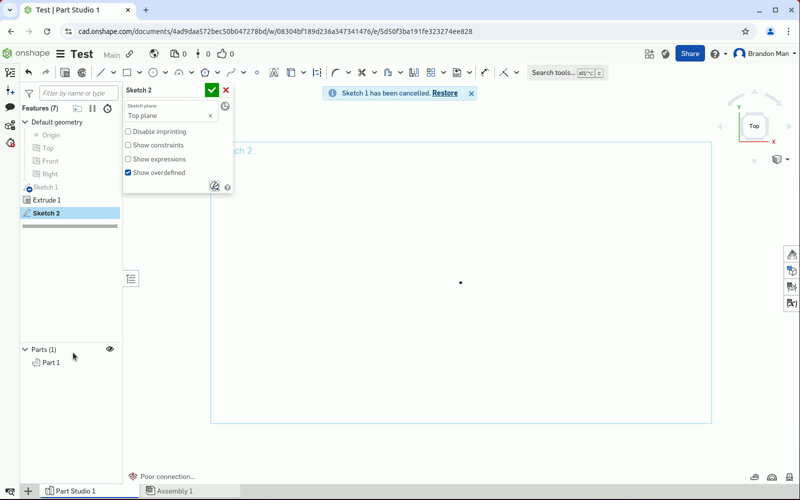
key(y)
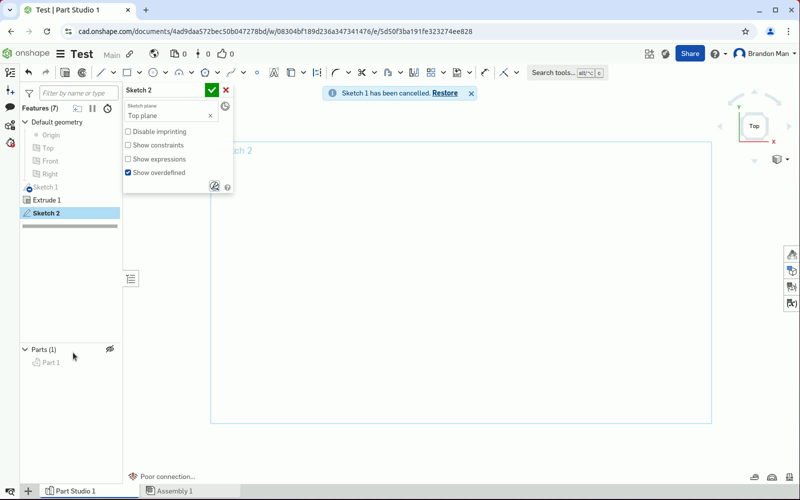
key(l)
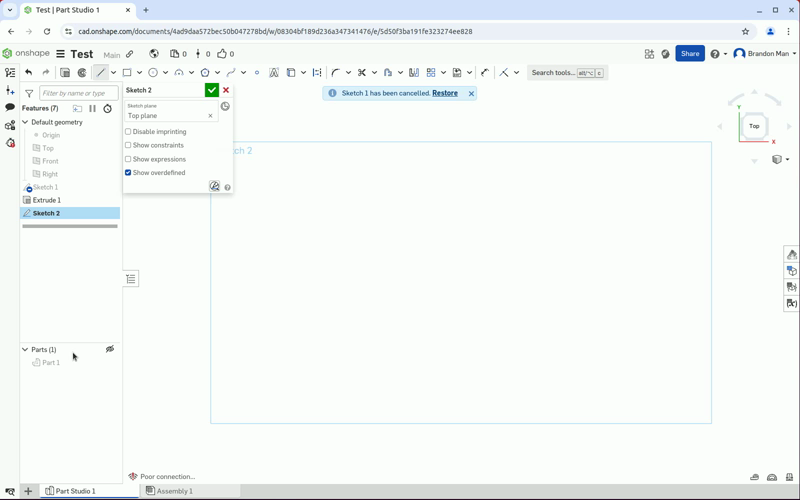
key_down(shift)
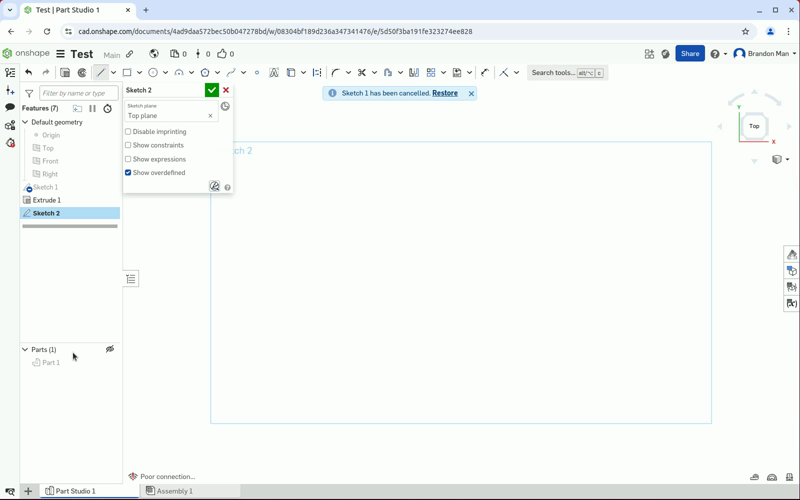
mouse_move(460, 284)
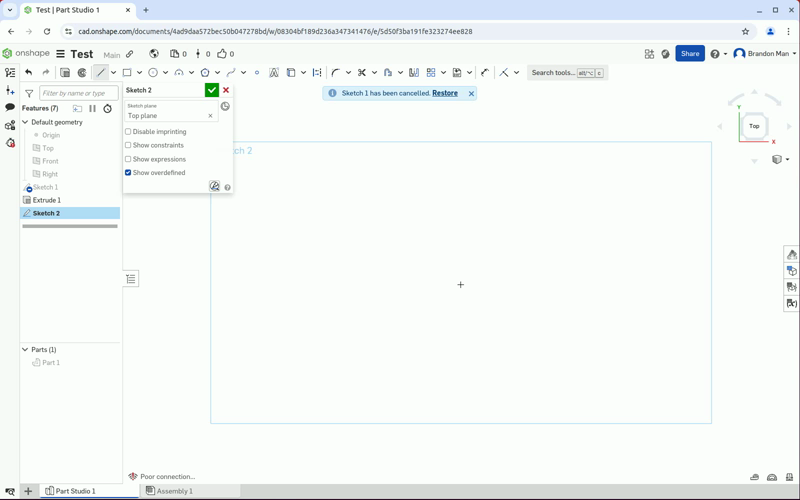
click(460, 284)
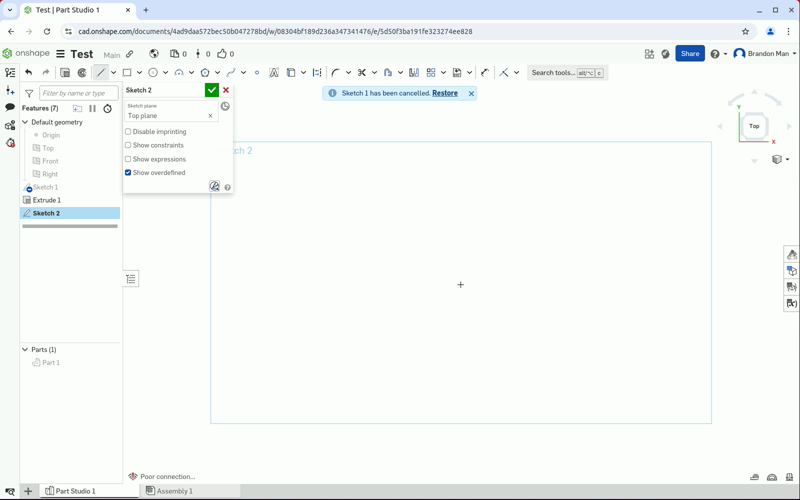
key_up(shift)
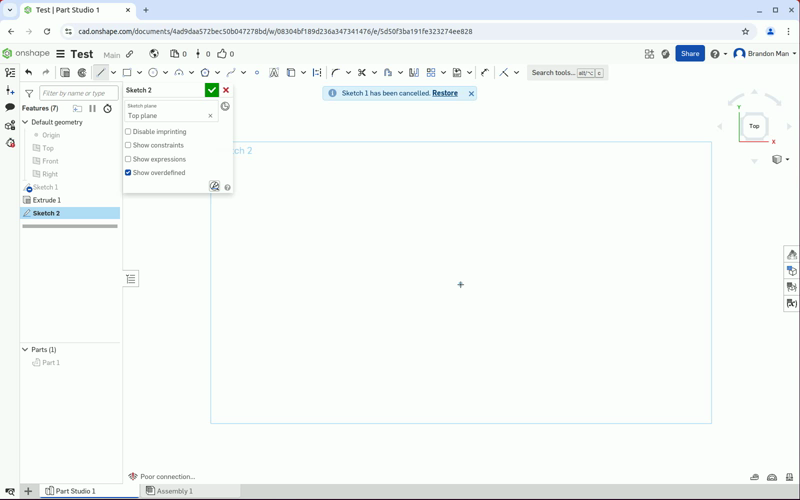
key_down(shift)
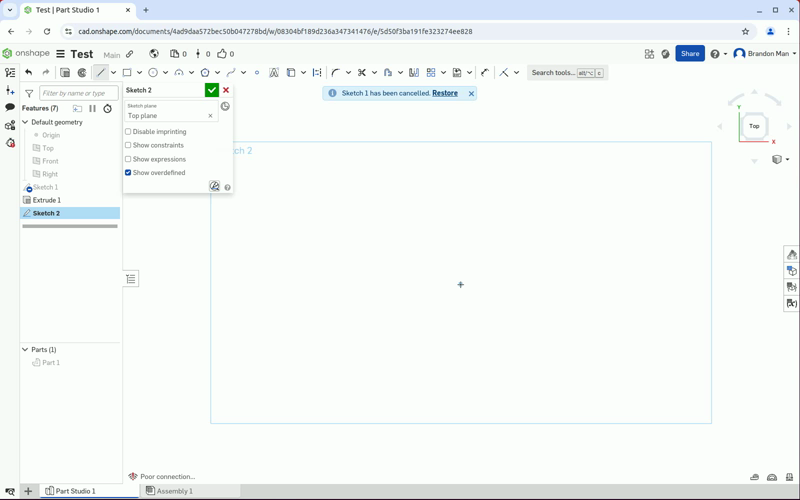
mouse_move(573, 285)
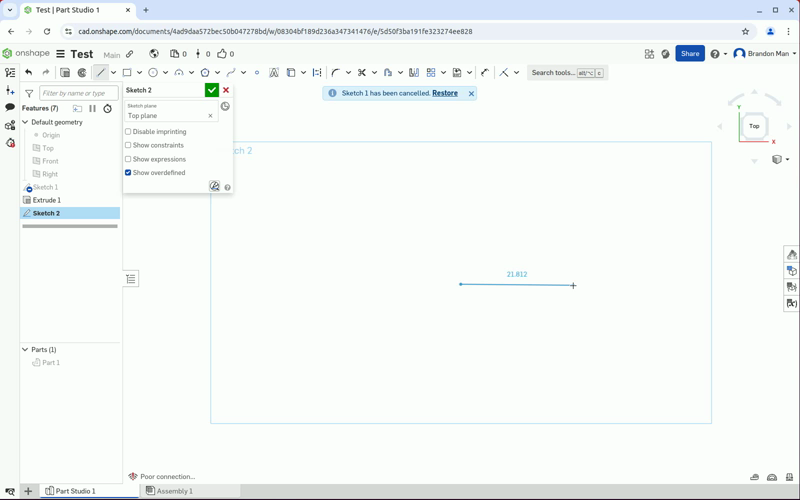
click(573, 285)
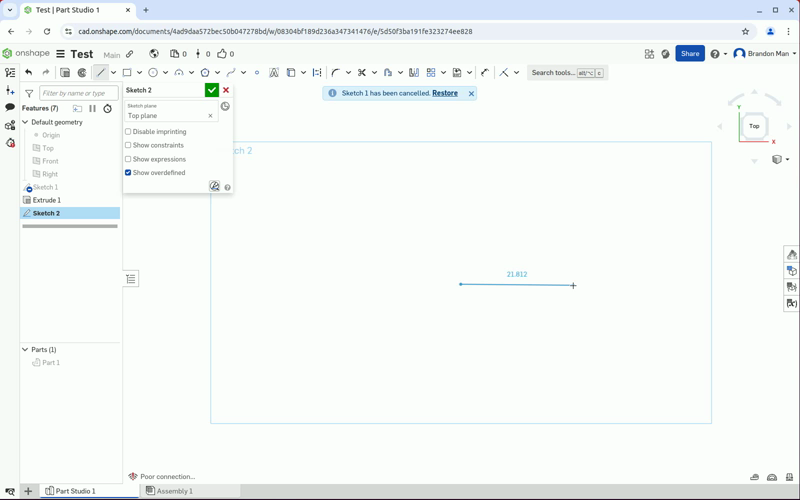
key_up(shift)
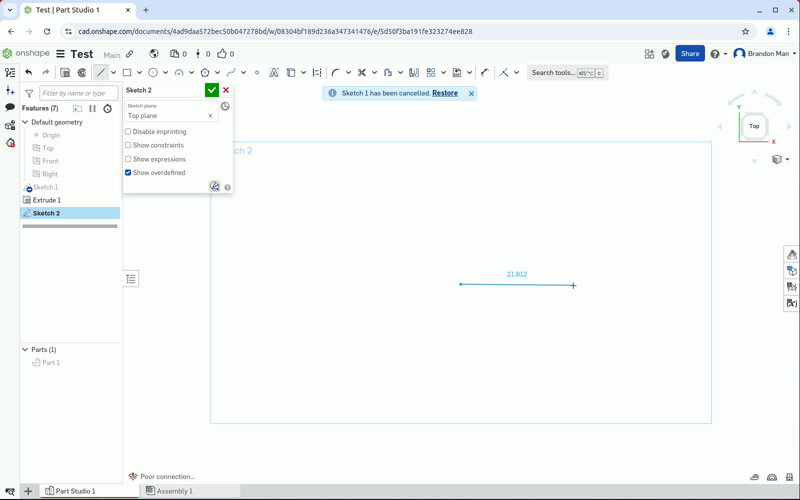
key_down(shift)
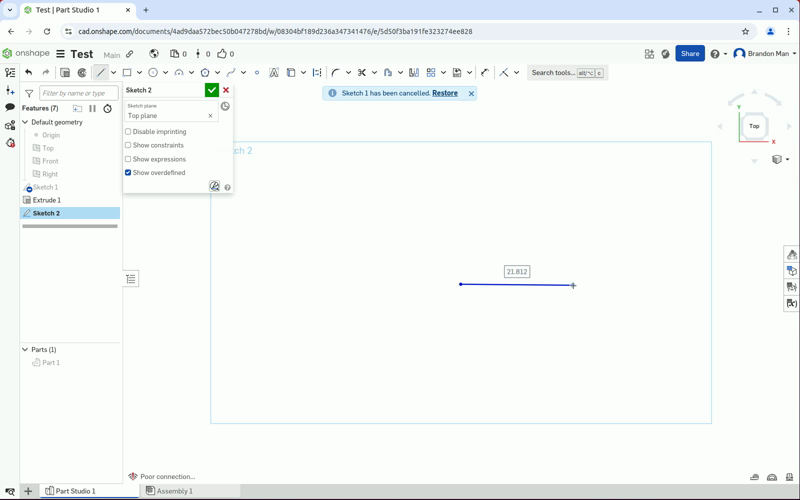
mouse_move(589, 285)
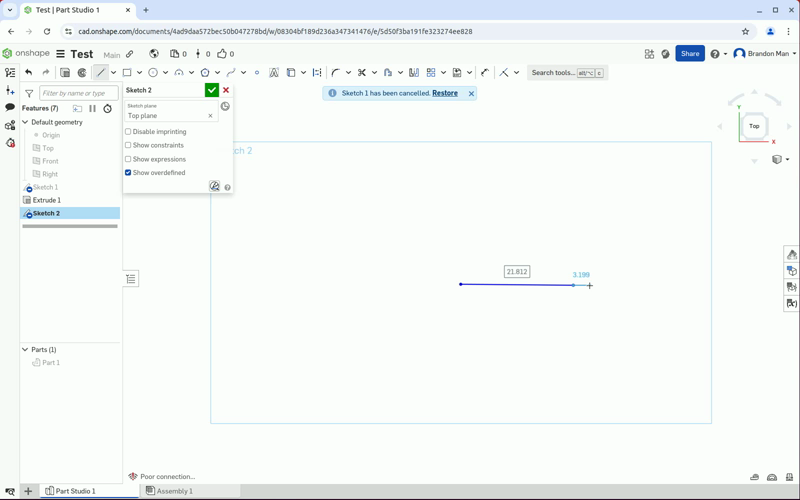
mouse_move(573, 282)
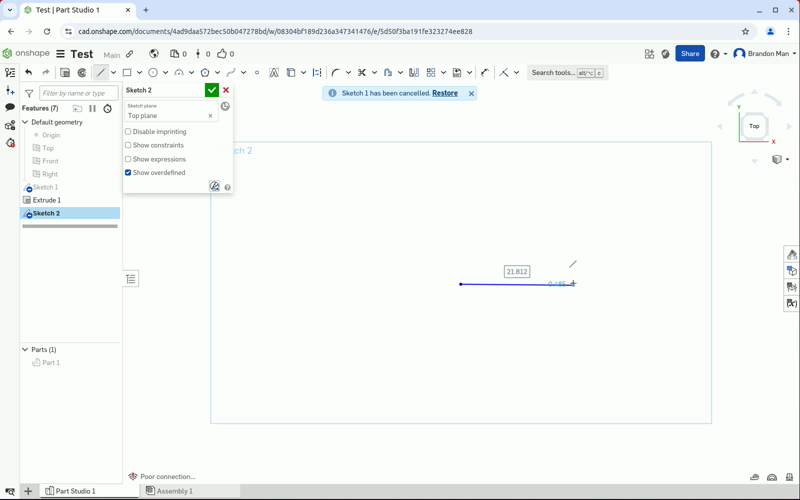
scroll(6)
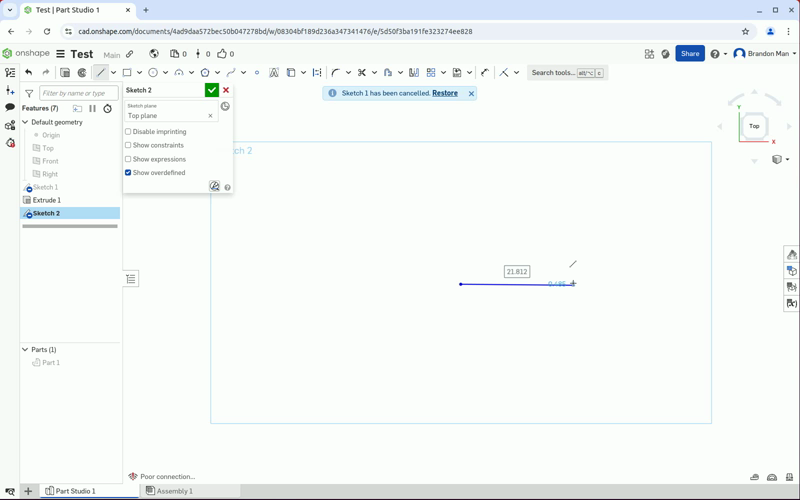
scroll(6)
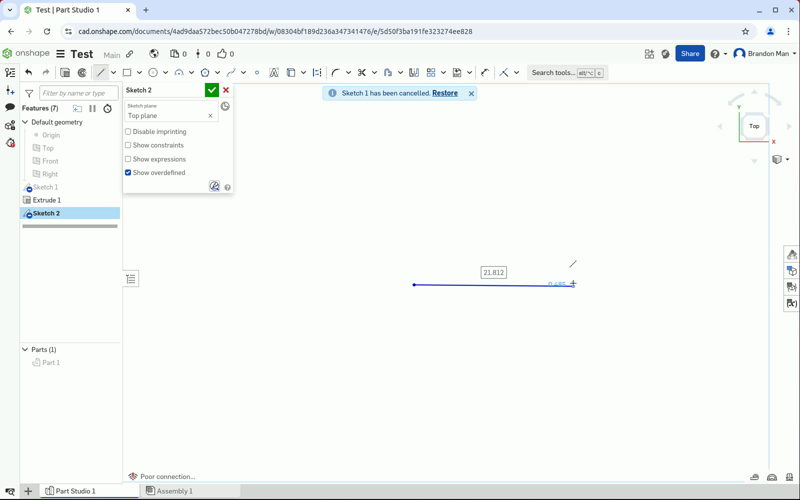
scroll(6)
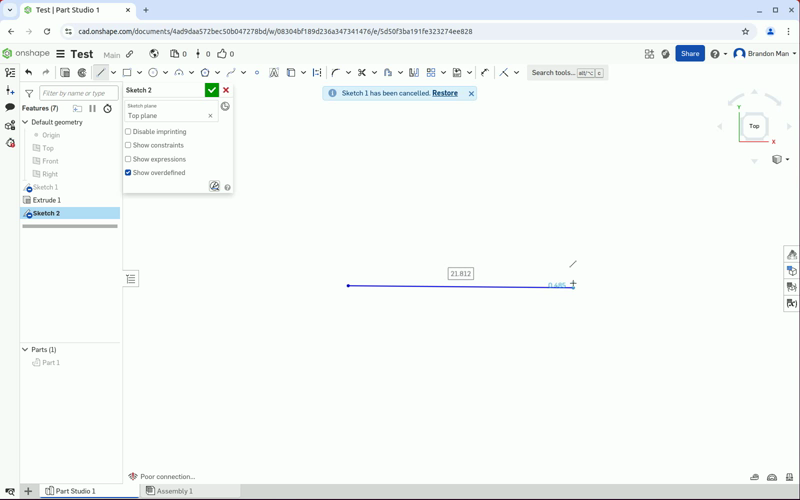
scroll(6)
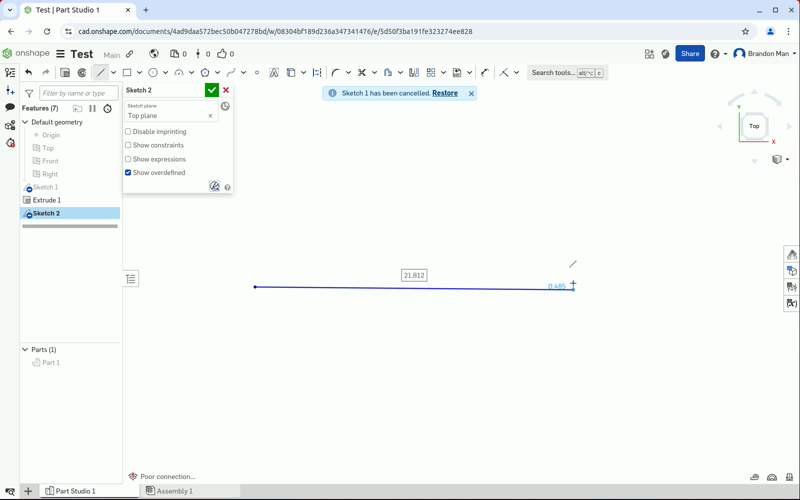
scroll(6)
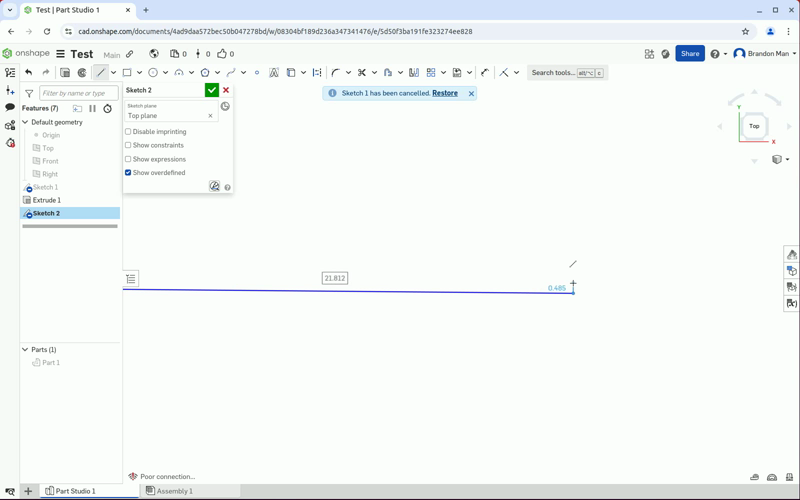
scroll(6)
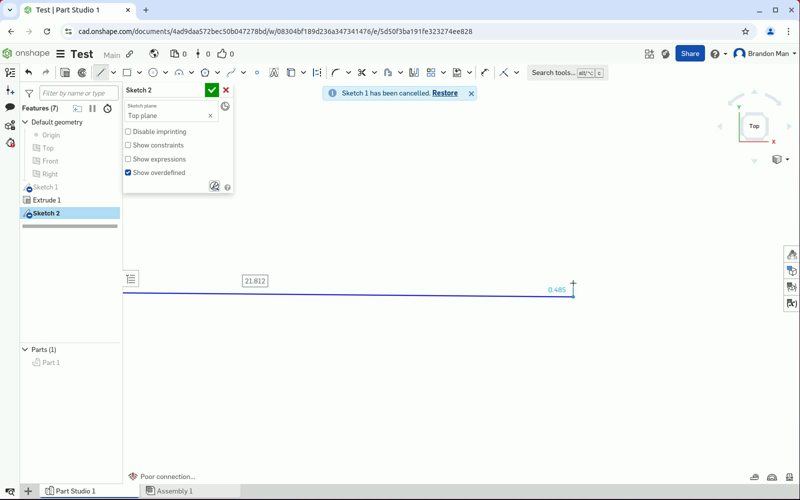
scroll(6)
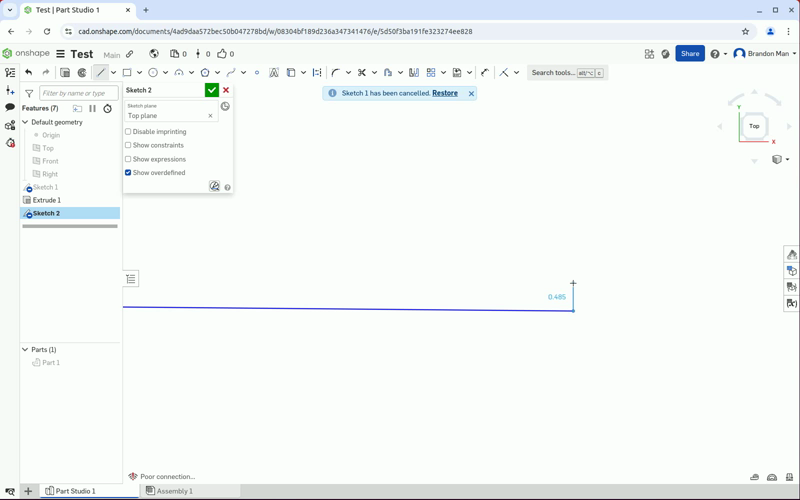
click(573, 282)
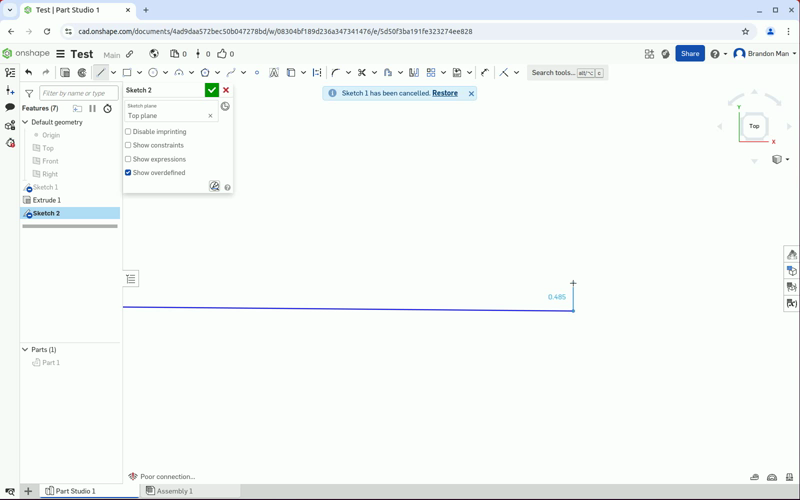
scroll(-6)
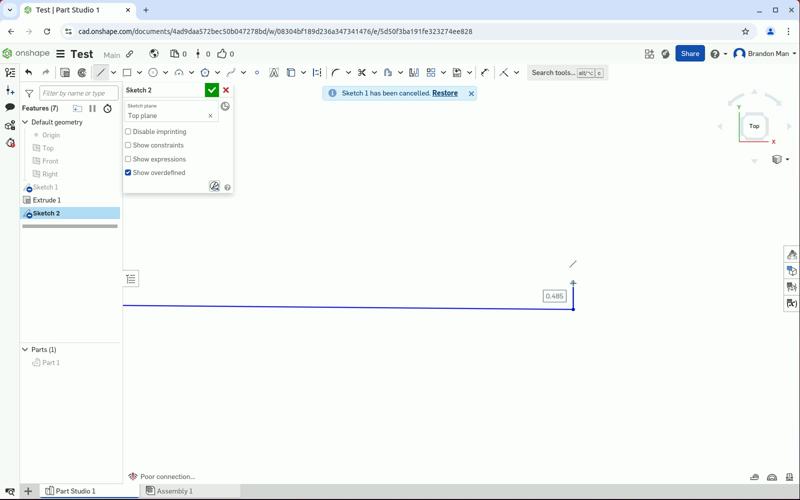
scroll(-6)
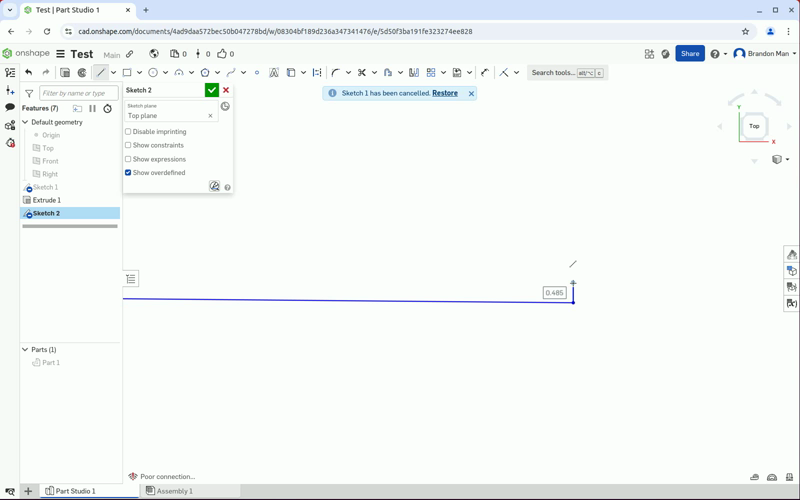
scroll(-6)
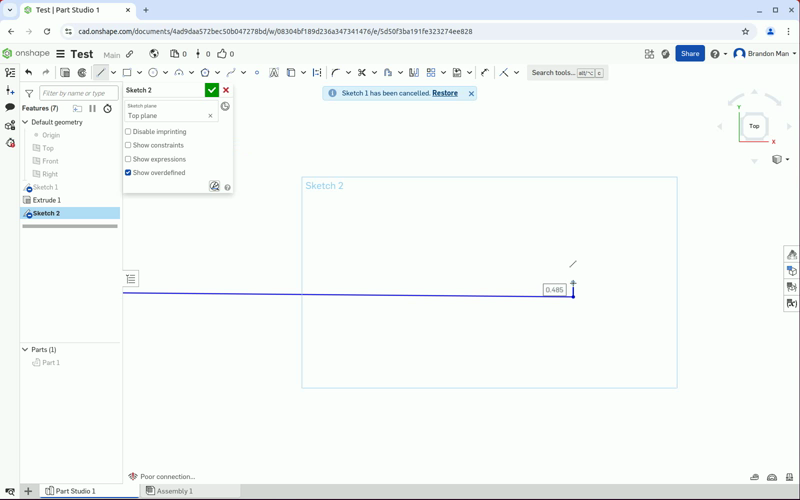
scroll(-6)
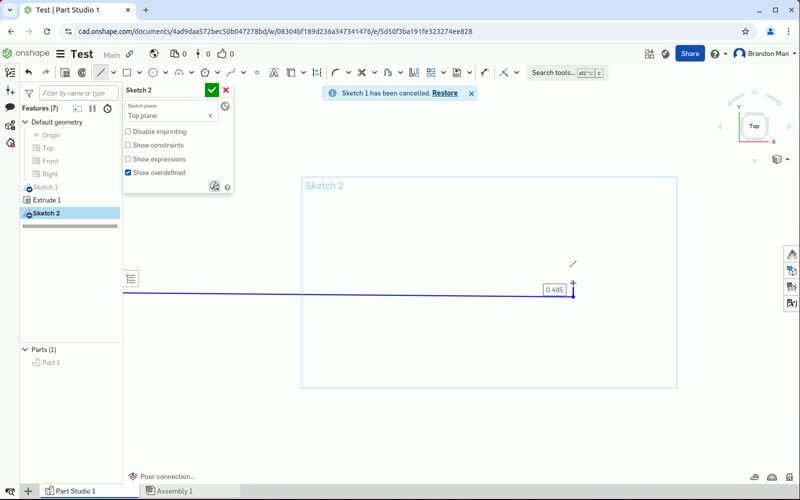
scroll(-6)
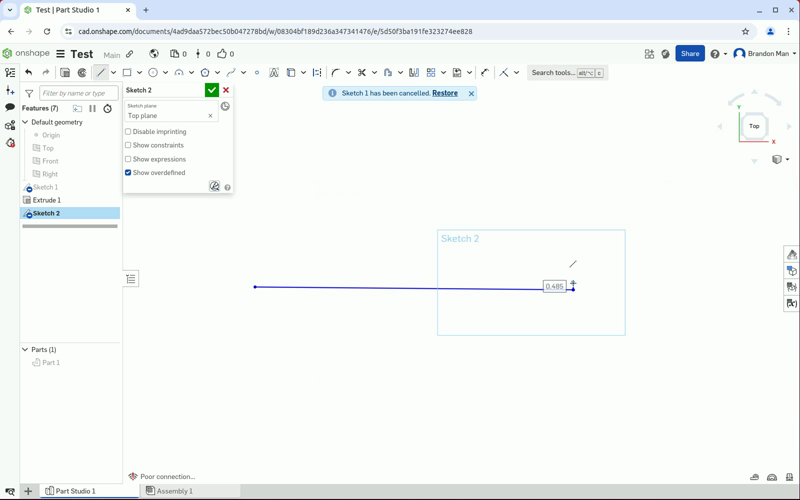
scroll(-6)
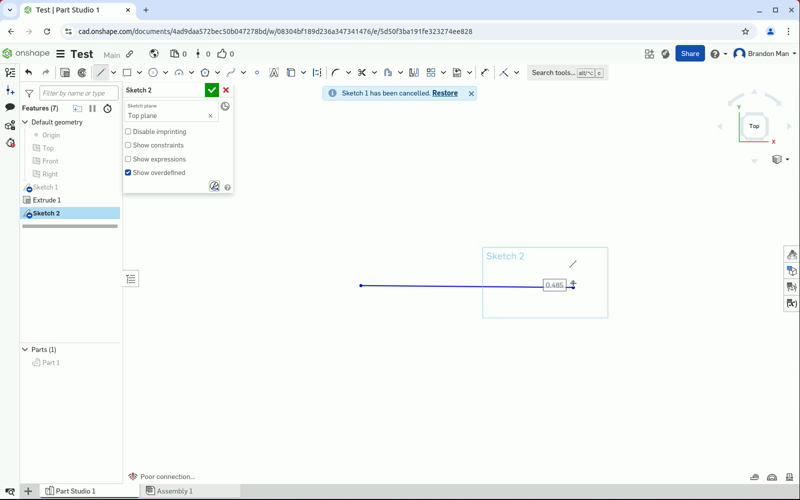
scroll(-6)
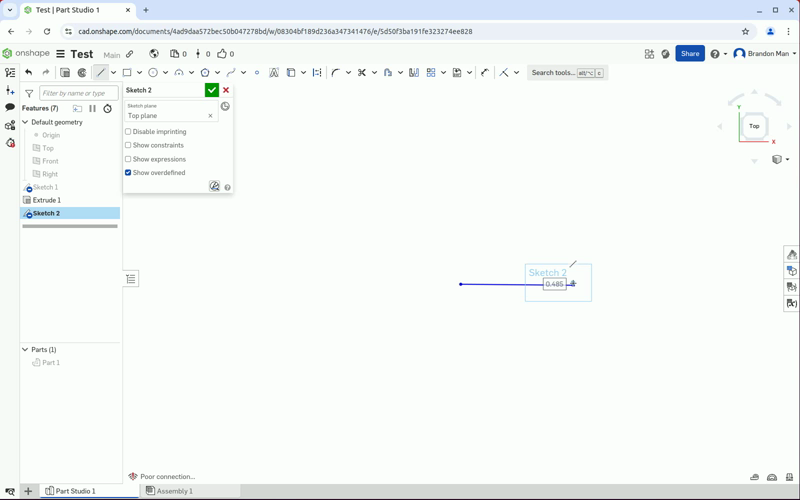
key_up(shift)
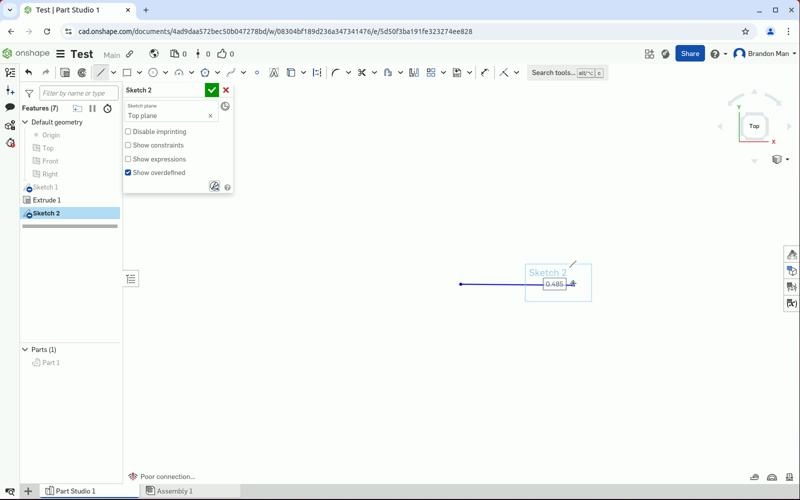
key_down(shift)
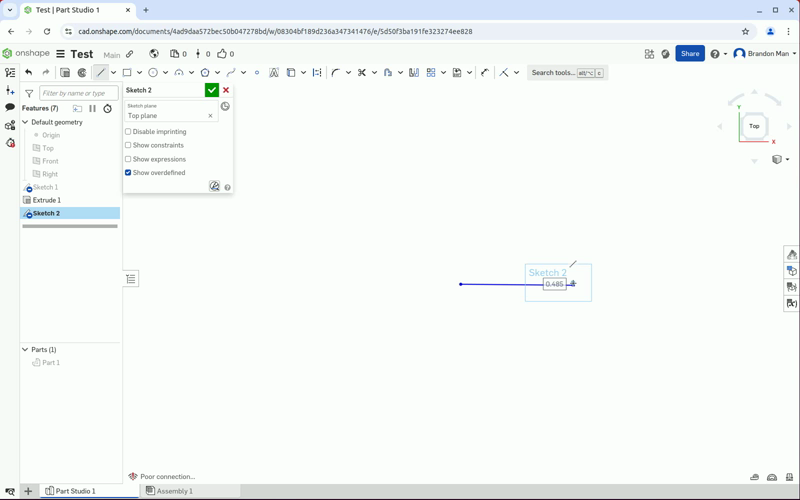
mouse_move(589, 282)
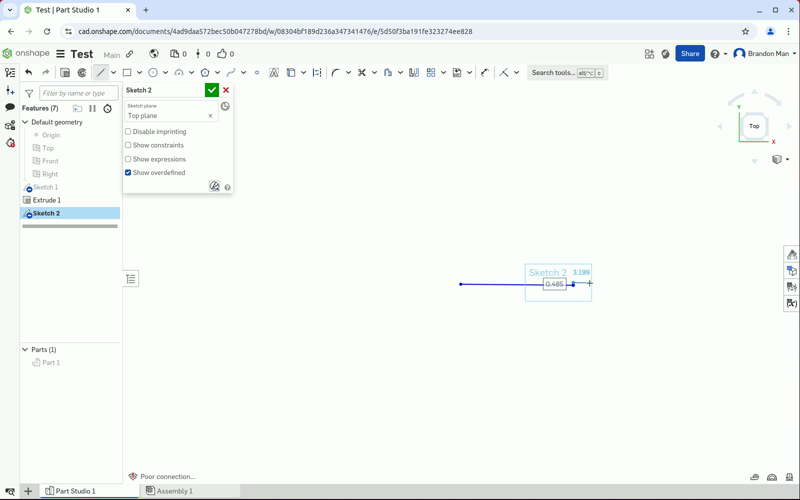
mouse_move(573, 280)
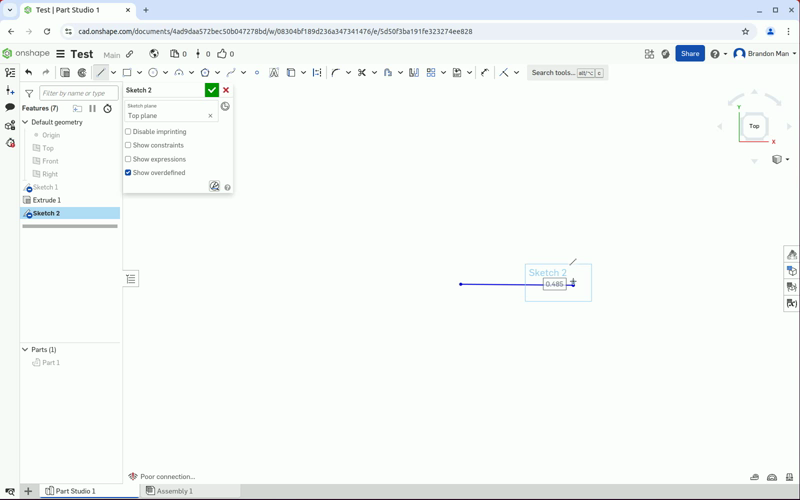
scroll(6)
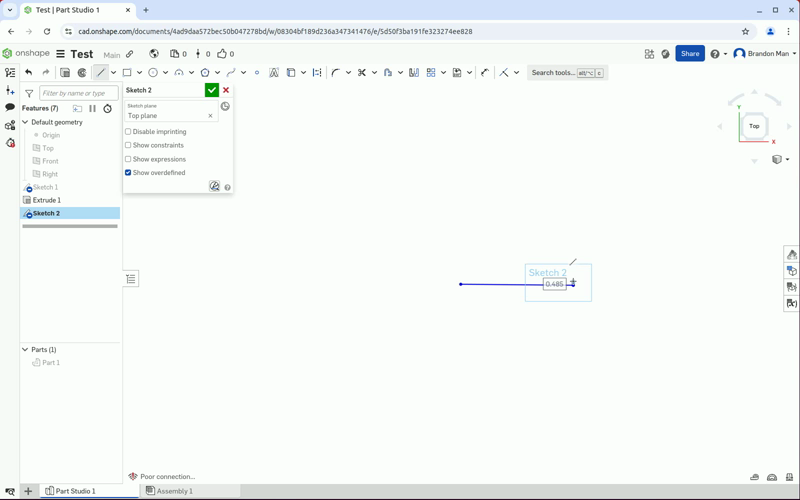
scroll(6)
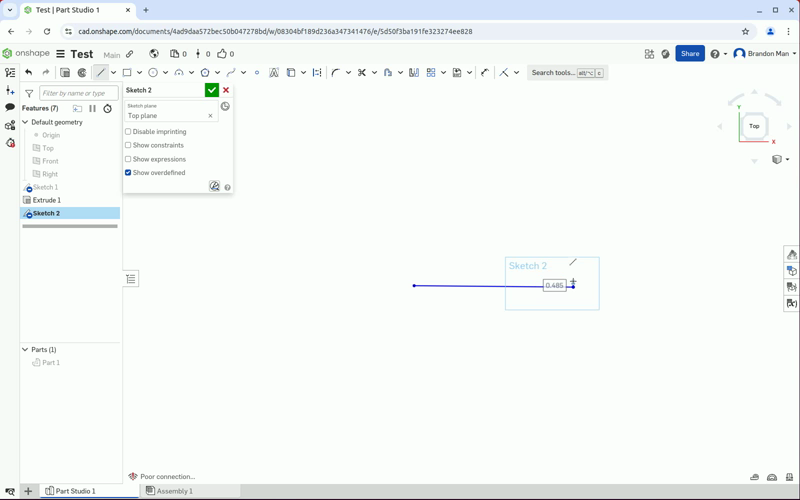
scroll(6)
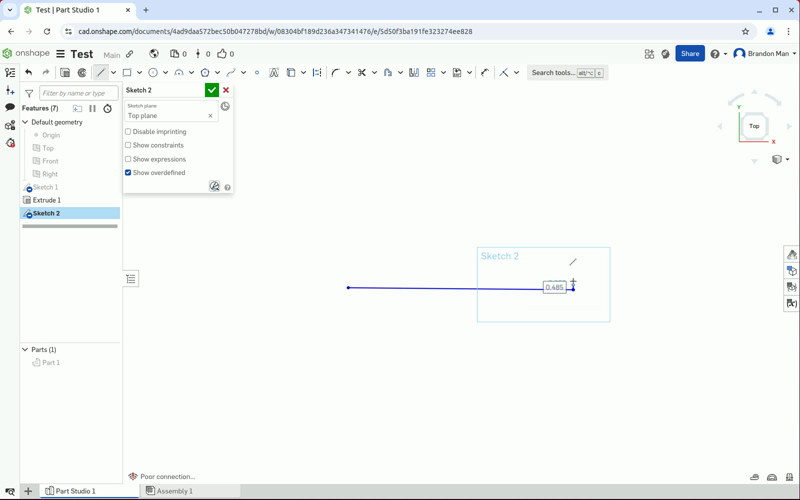
scroll(6)
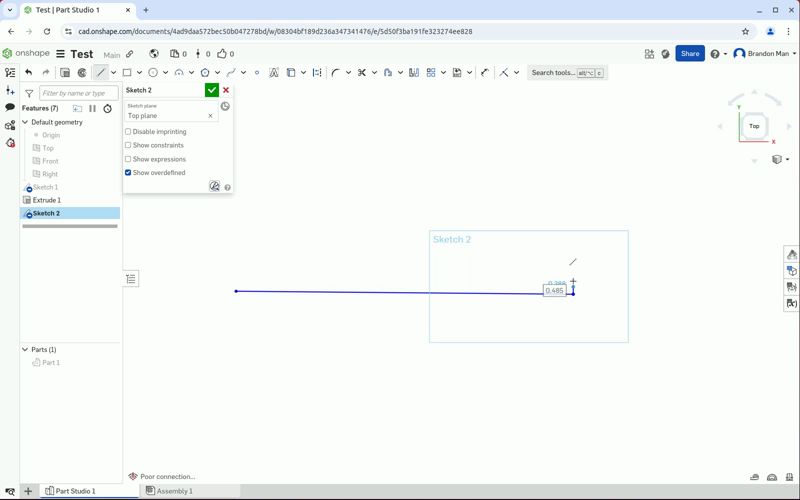
scroll(6)
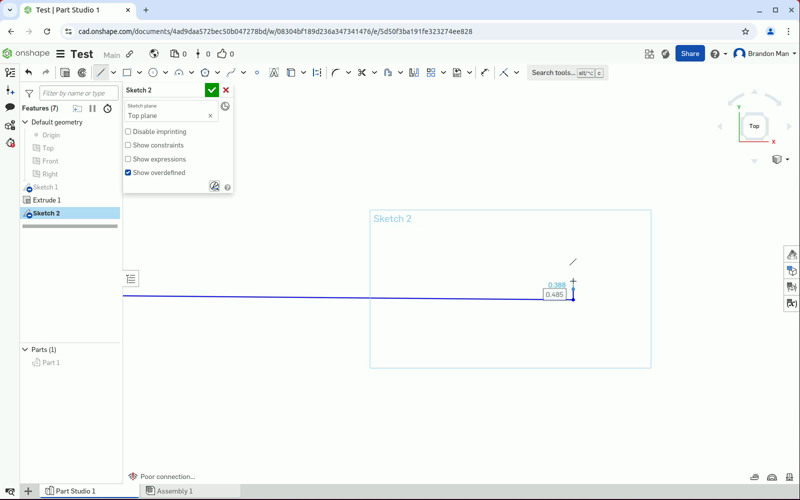
scroll(6)
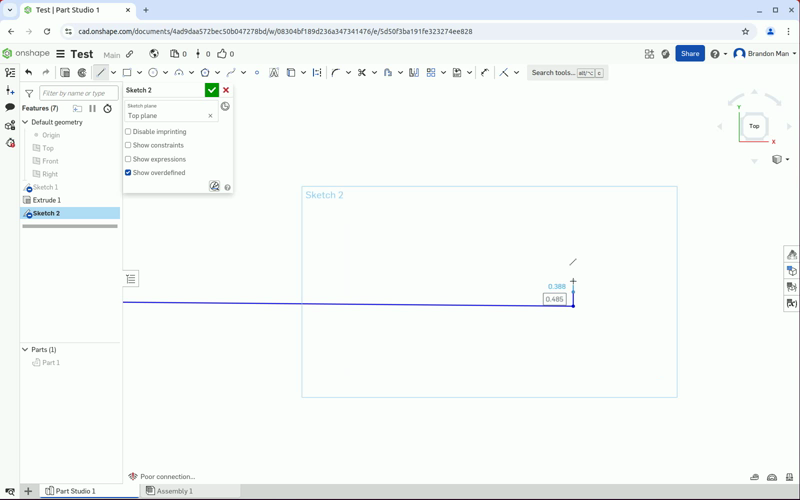
scroll(6)
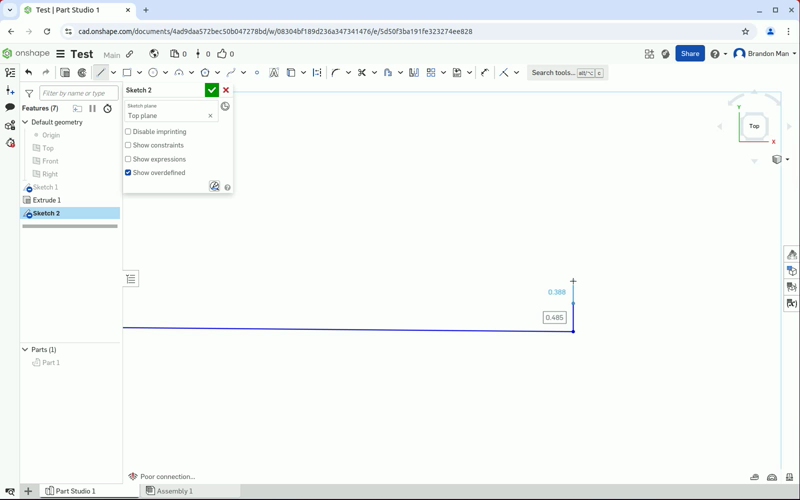
click(573, 280)
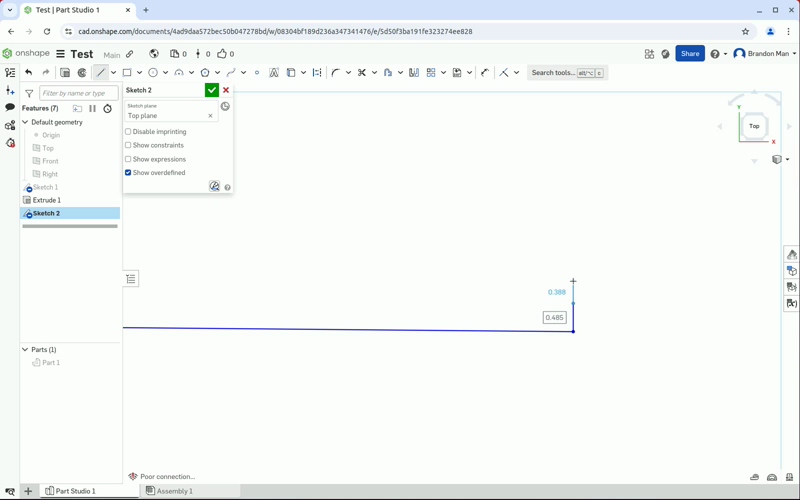
scroll(-6)
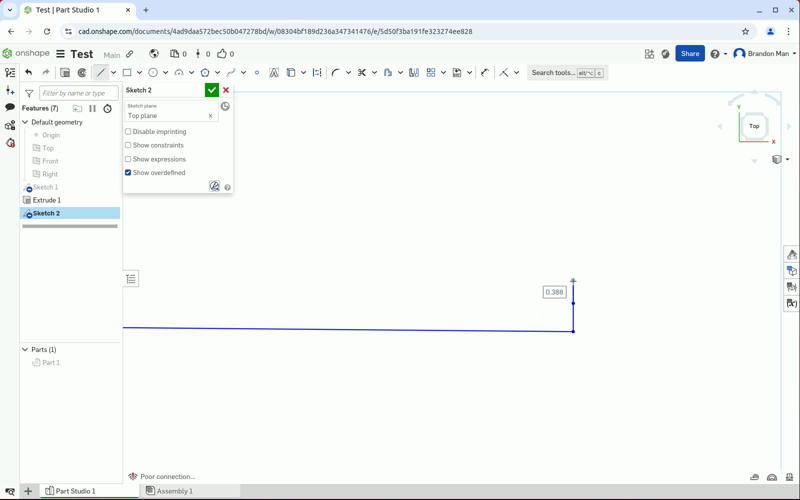
scroll(-6)
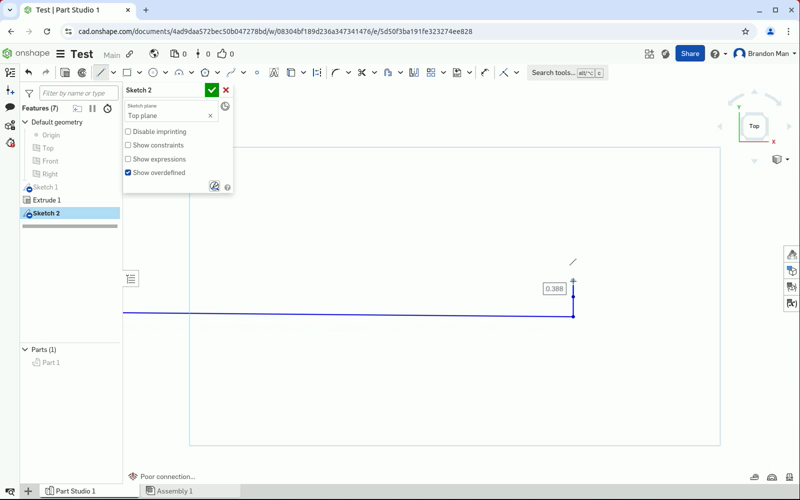
scroll(-6)
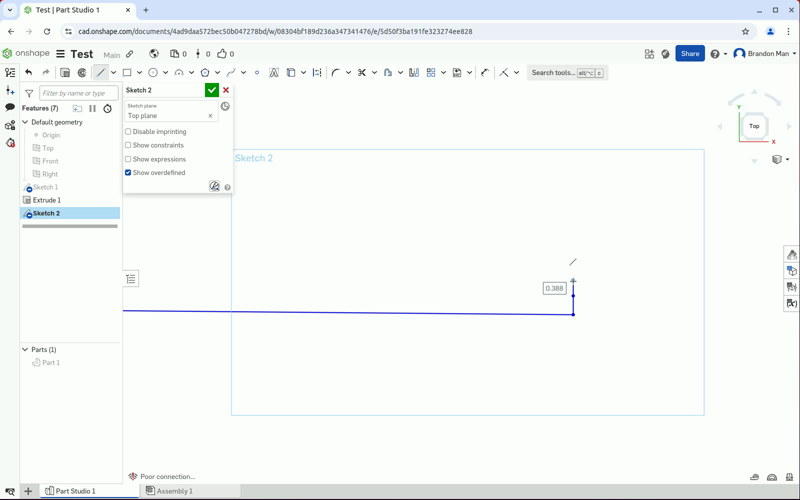
scroll(-6)
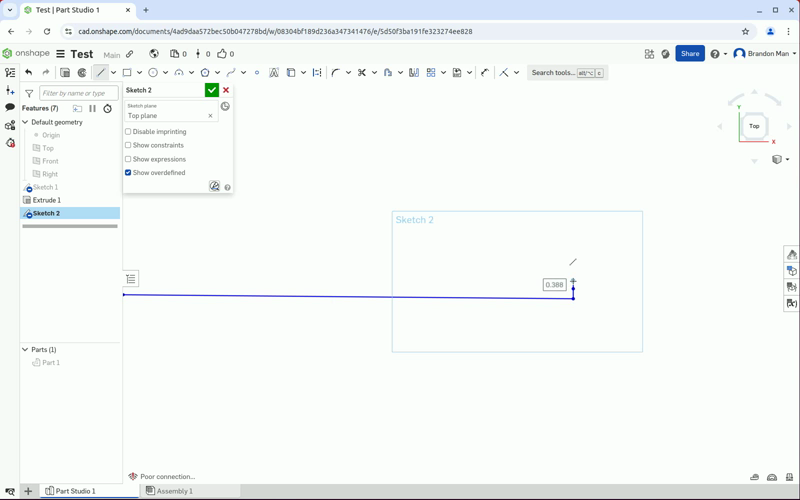
scroll(-6)
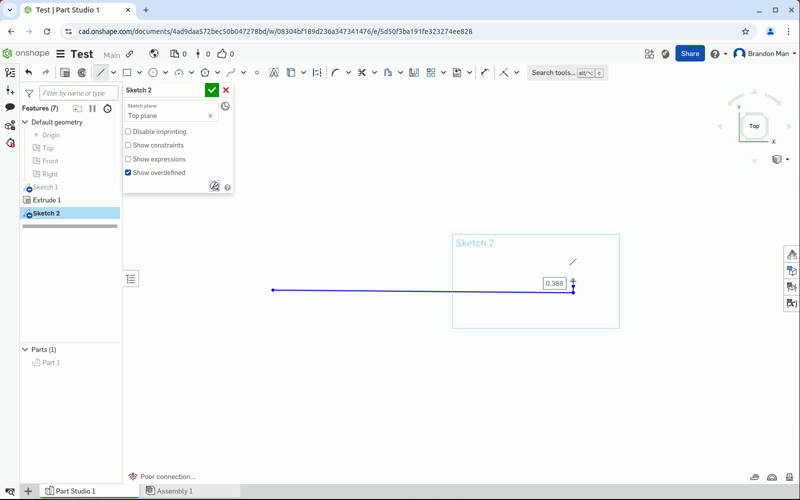
scroll(-6)
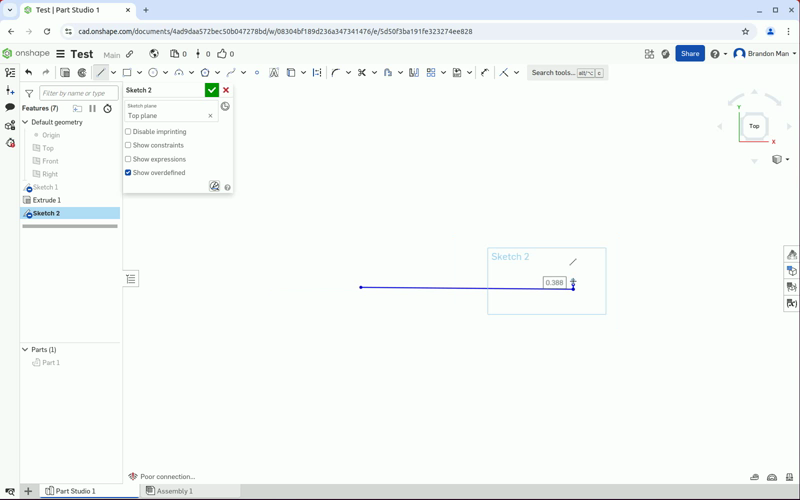
scroll(-6)
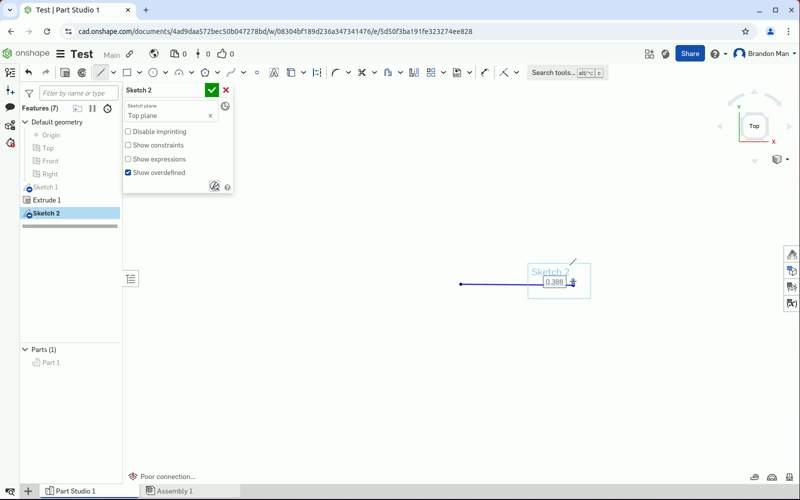
key_up(shift)
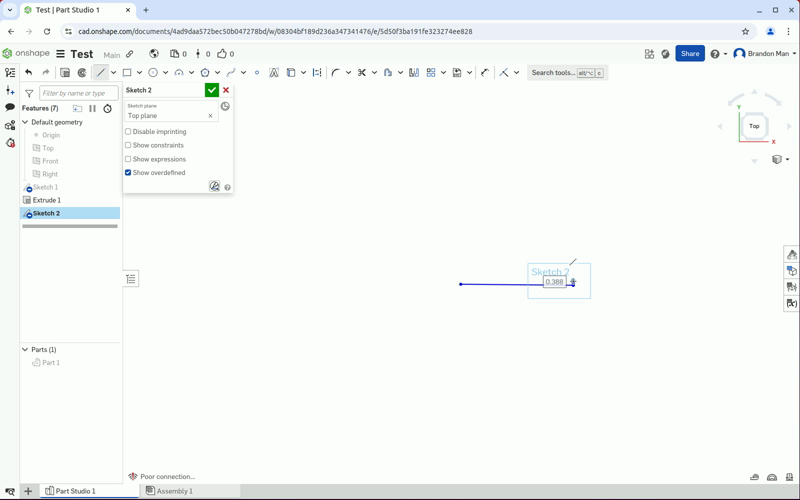
key_down(shift)
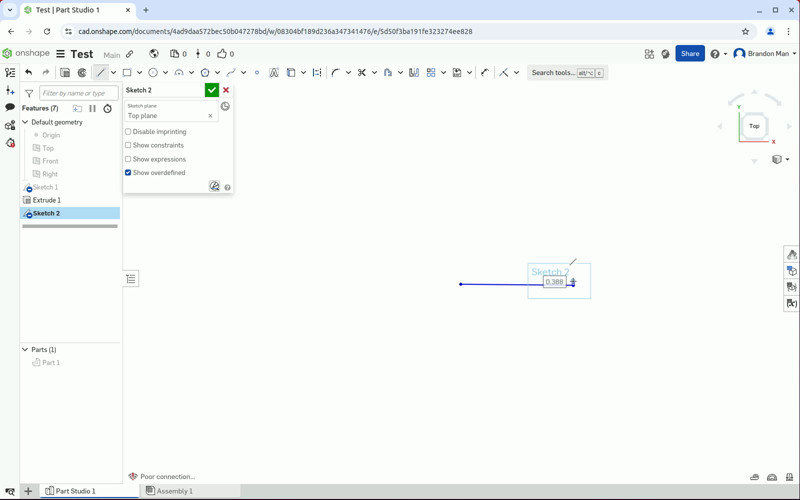
mouse_move(460, 282)
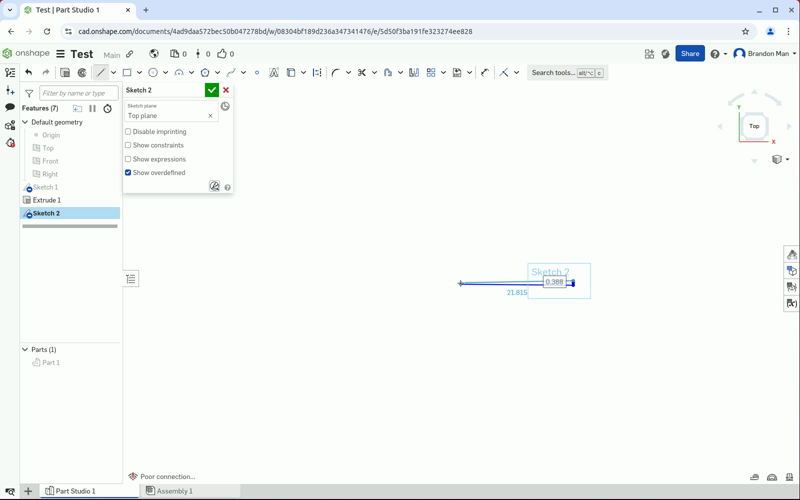
scroll(6)
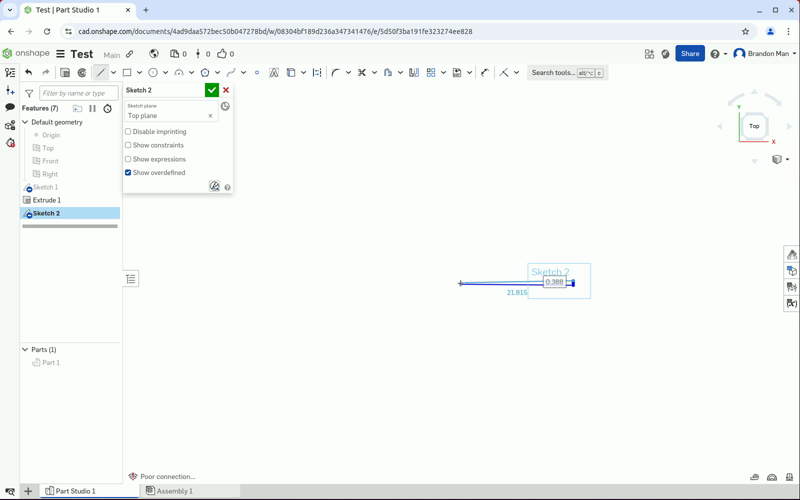
scroll(6)
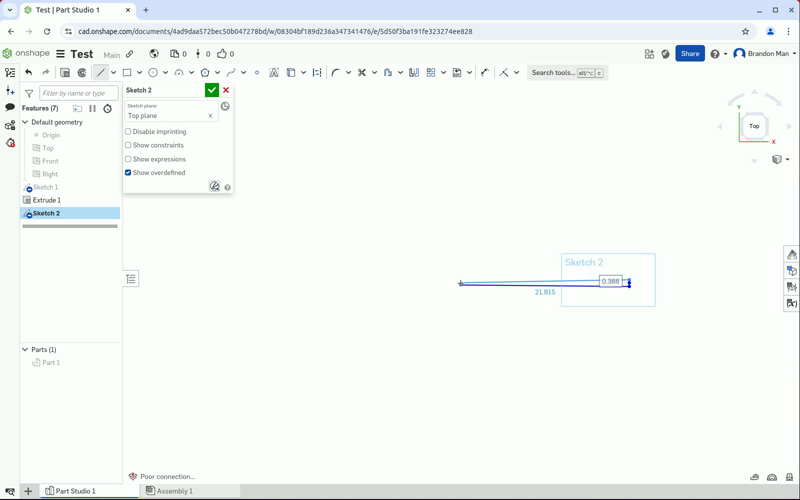
scroll(6)
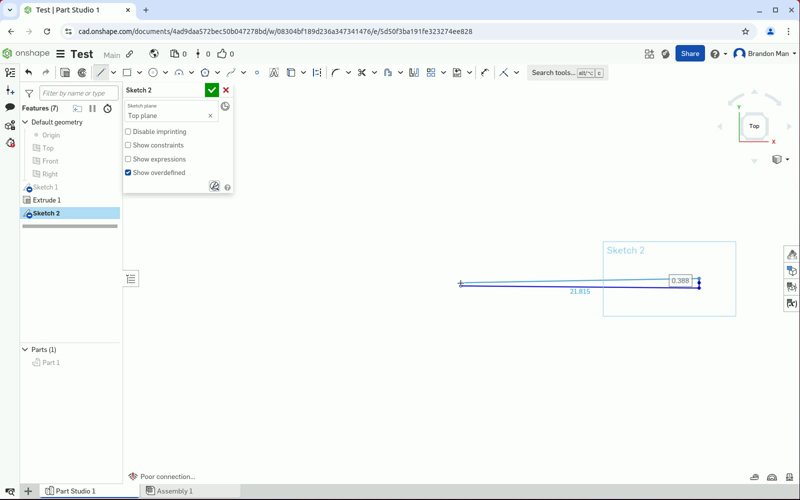
scroll(6)
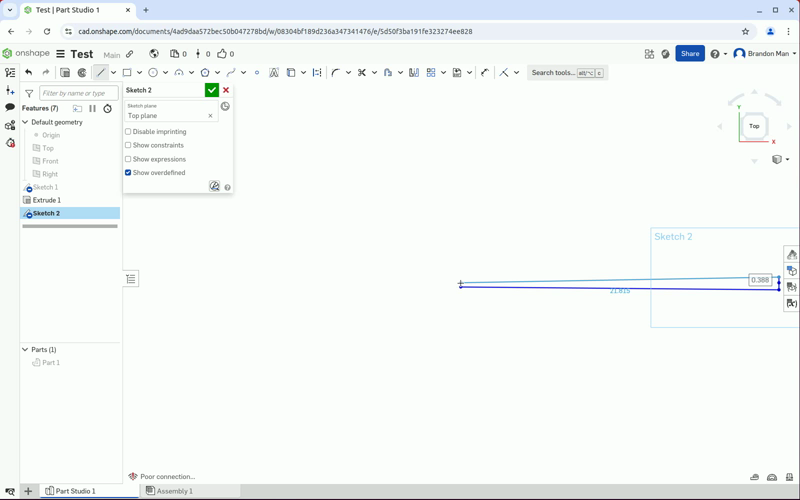
scroll(6)
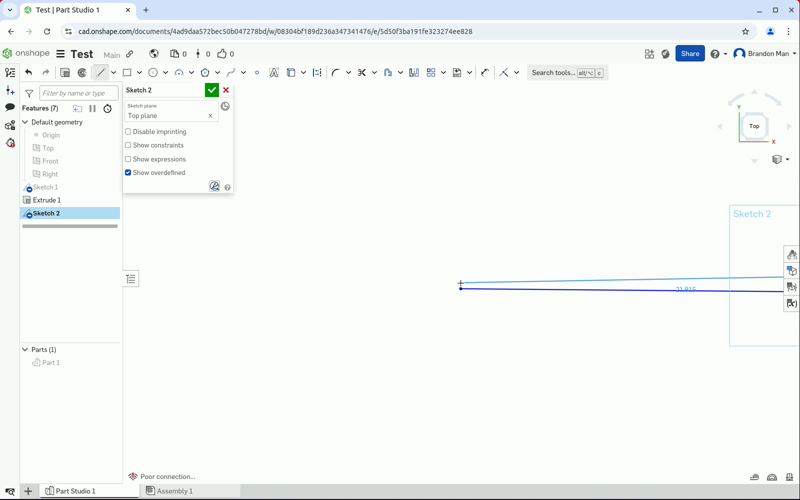
scroll(6)
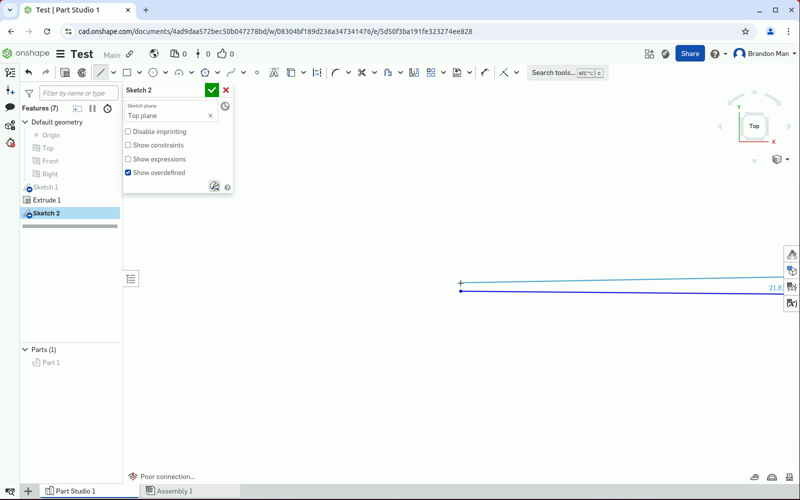
scroll(6)
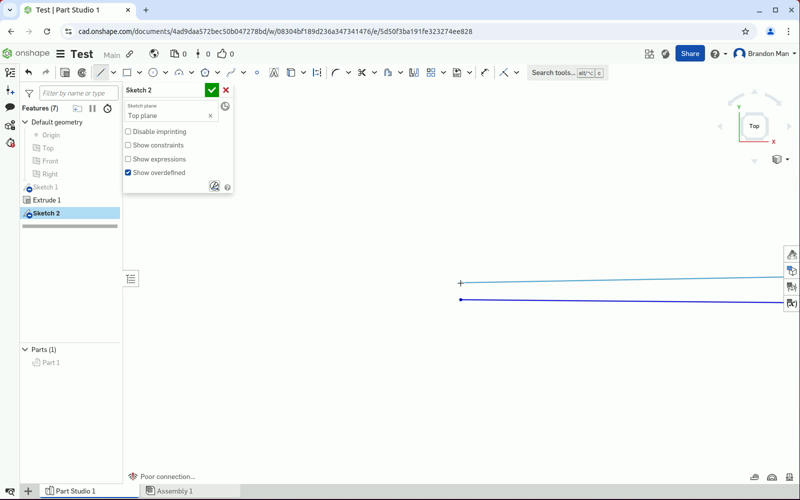
click(460, 282)
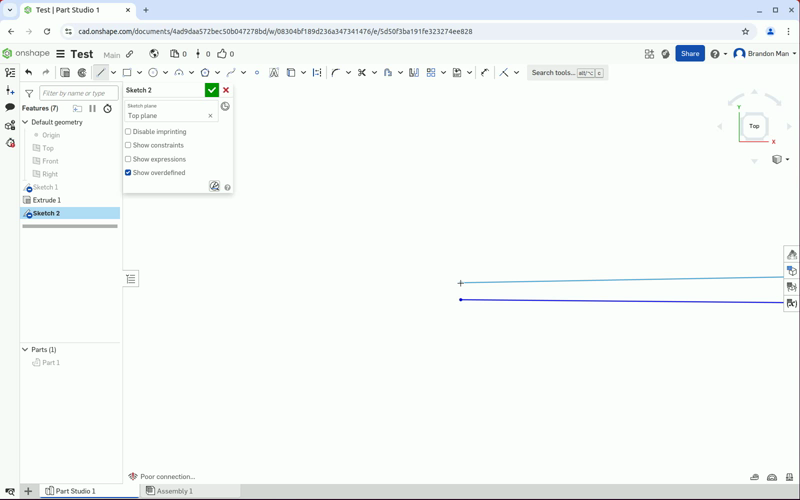
scroll(-6)
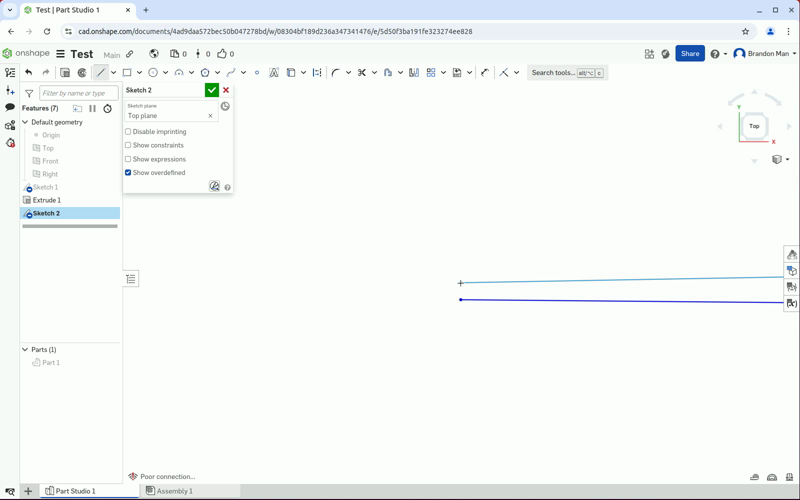
scroll(-6)
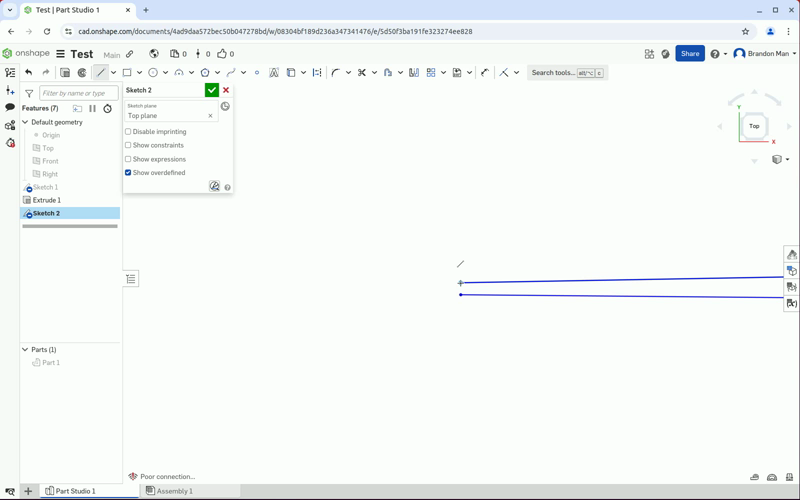
scroll(-6)
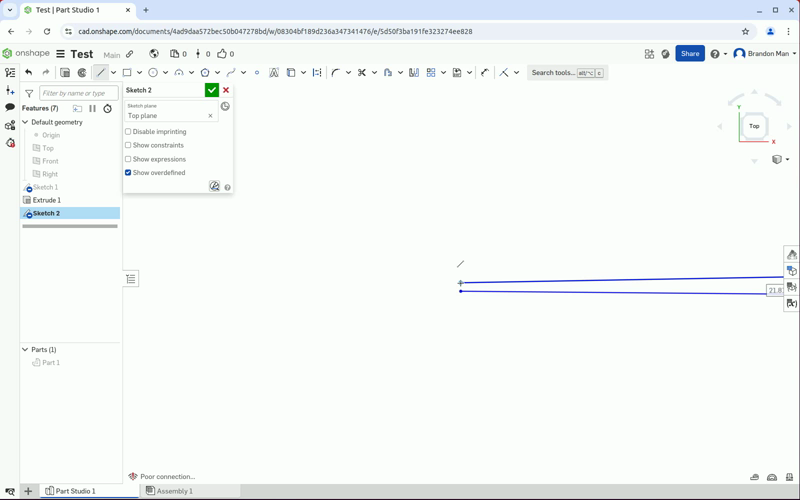
scroll(-6)
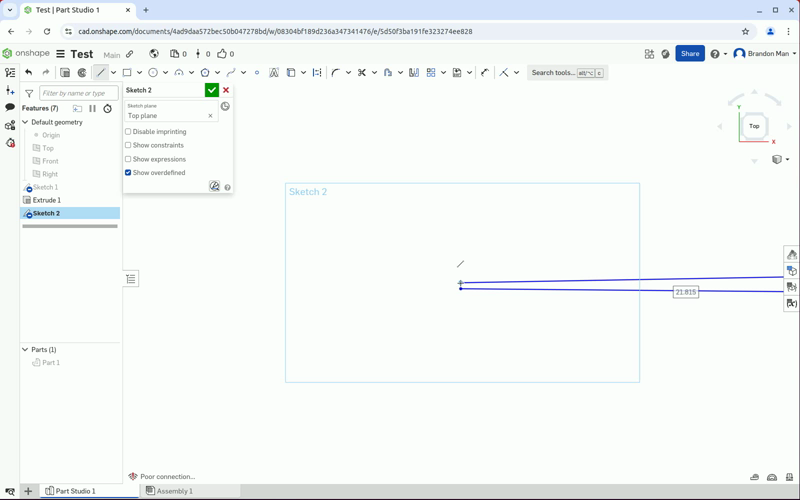
scroll(-6)
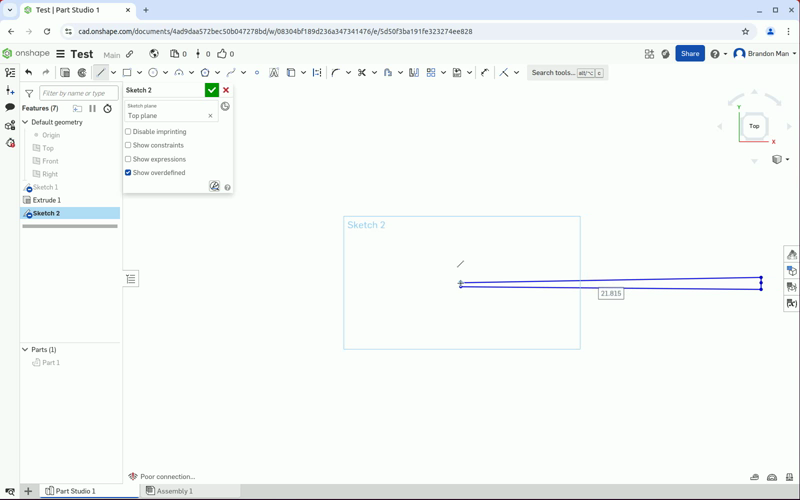
scroll(-6)
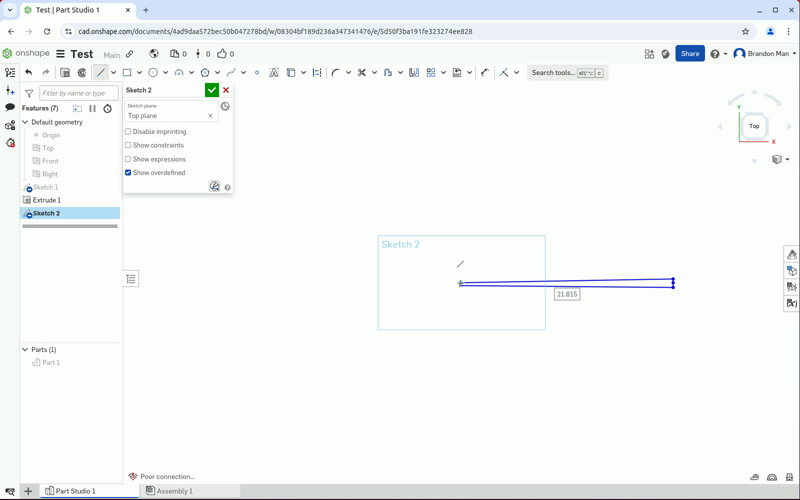
scroll(-6)
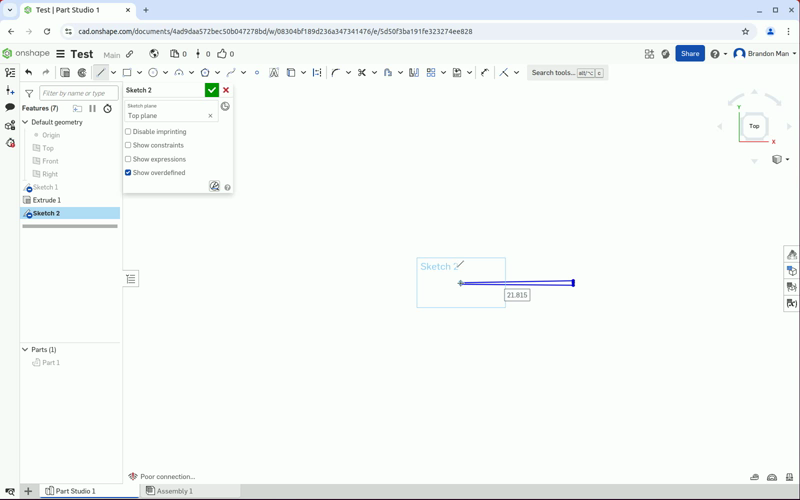
key_up(shift)
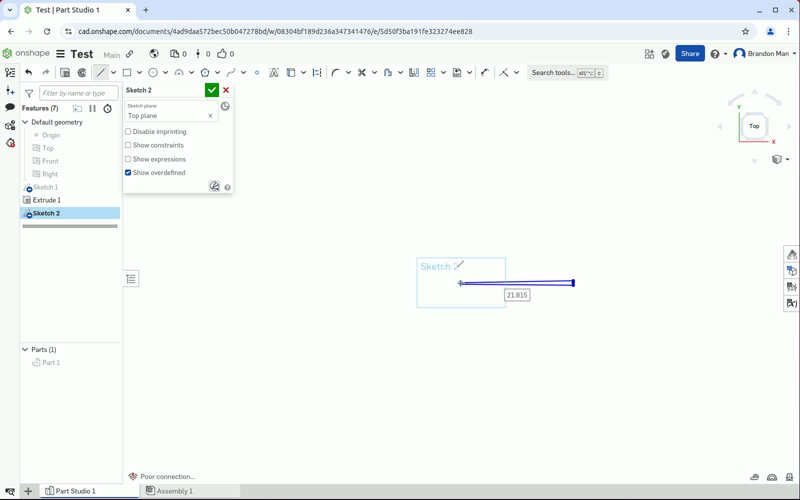
key(esc)
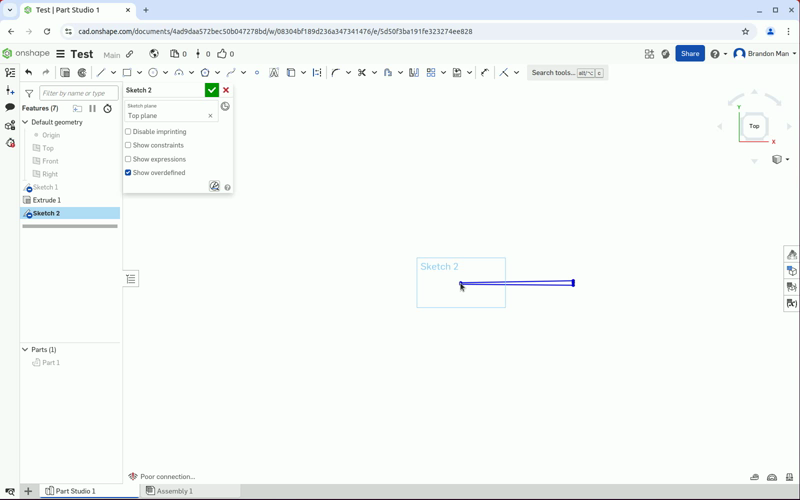
key(a)
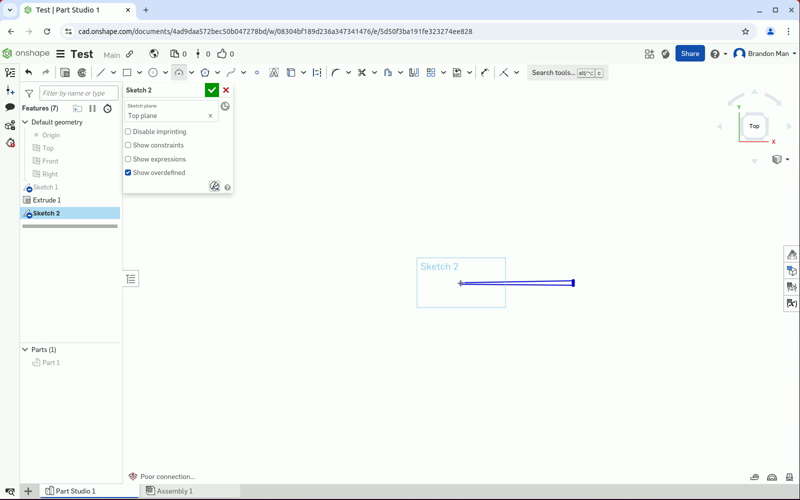
mouse_move(460, 282)
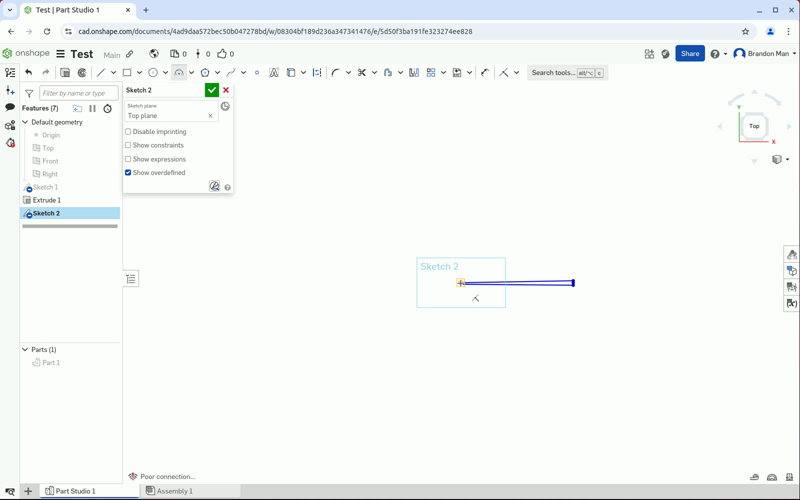
scroll(6)
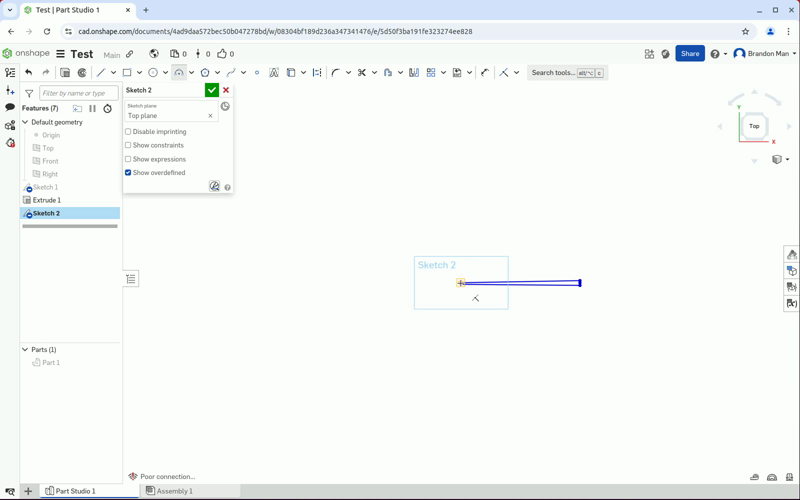
scroll(6)
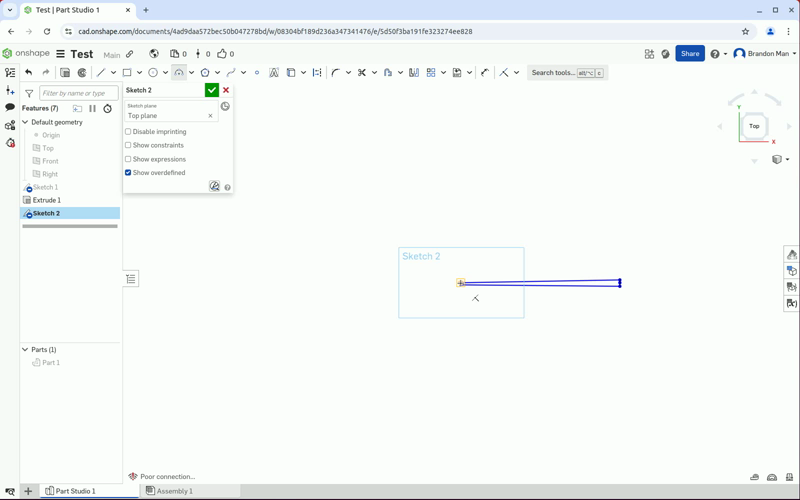
scroll(6)
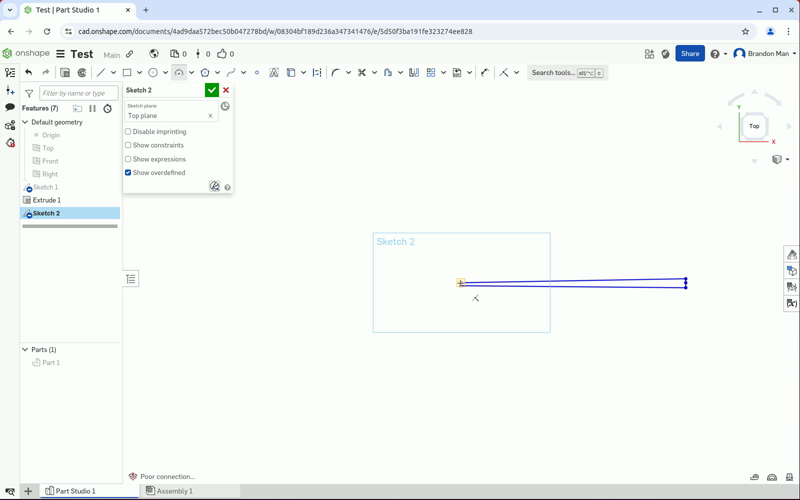
scroll(6)
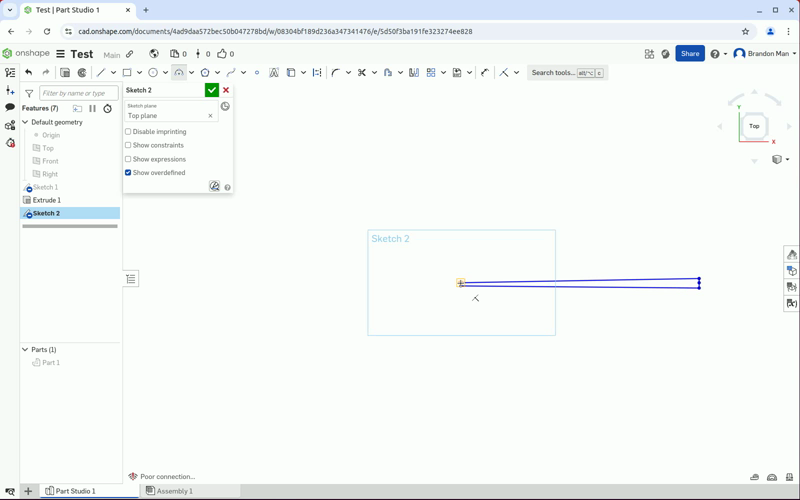
scroll(6)
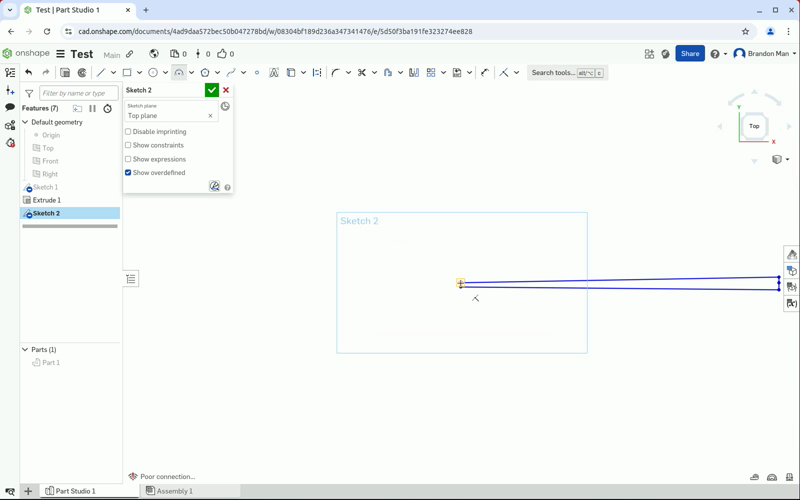
scroll(6)
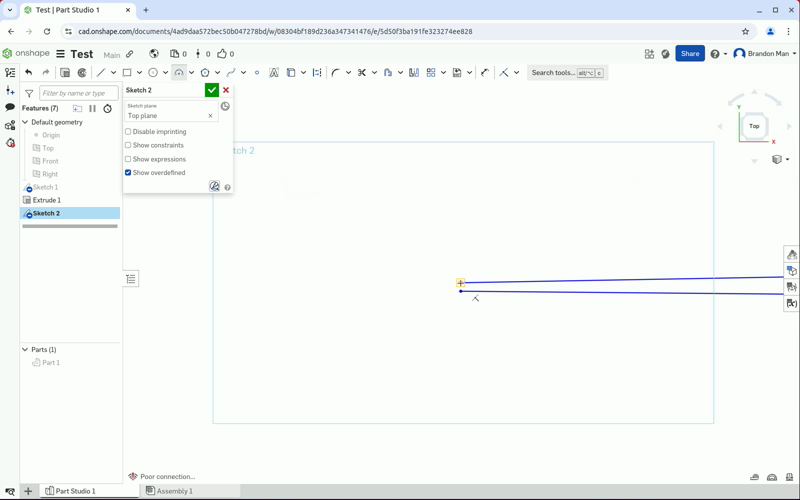
scroll(6)
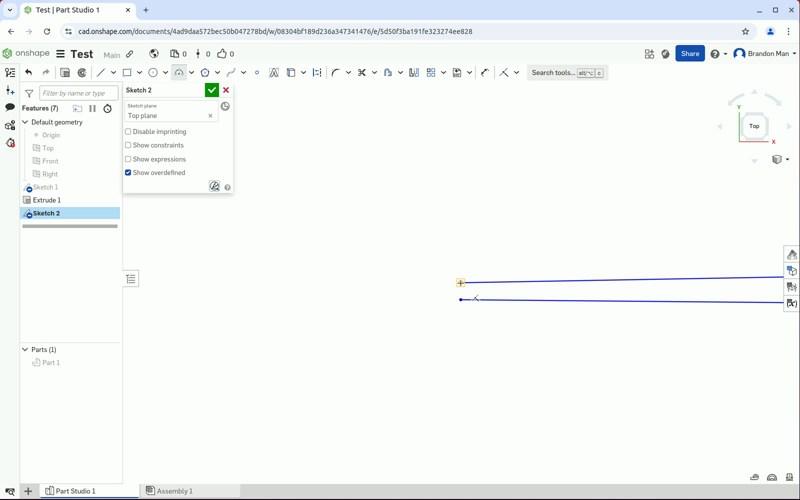
click(460, 282)
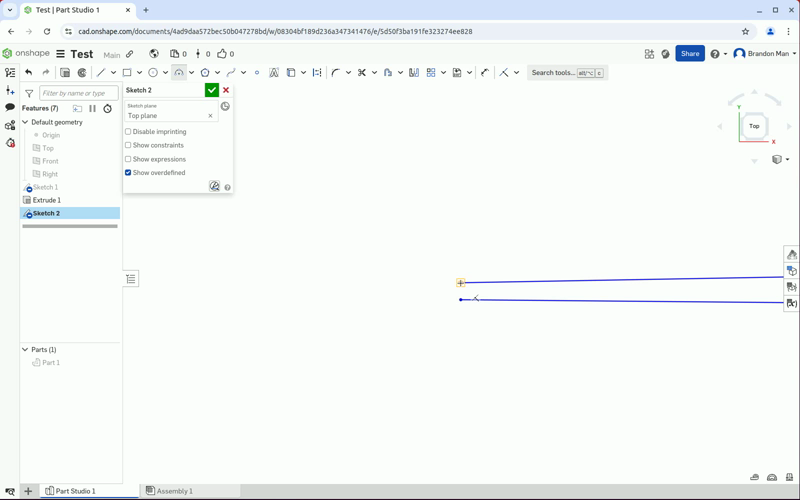
scroll(-6)
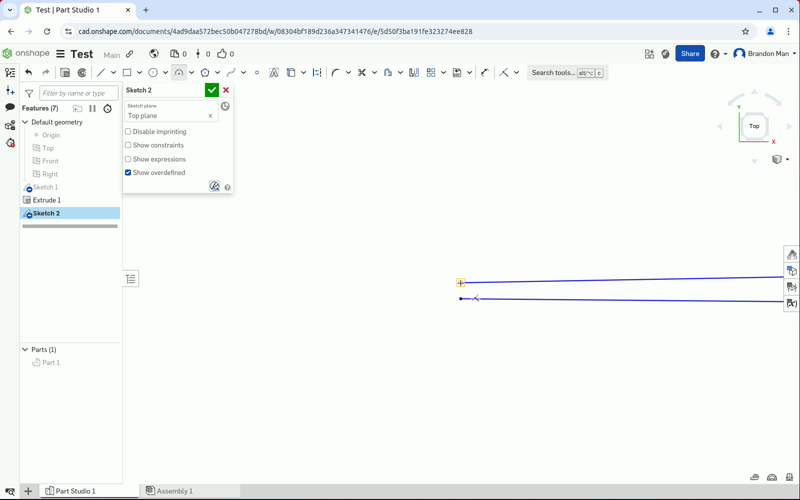
scroll(-6)
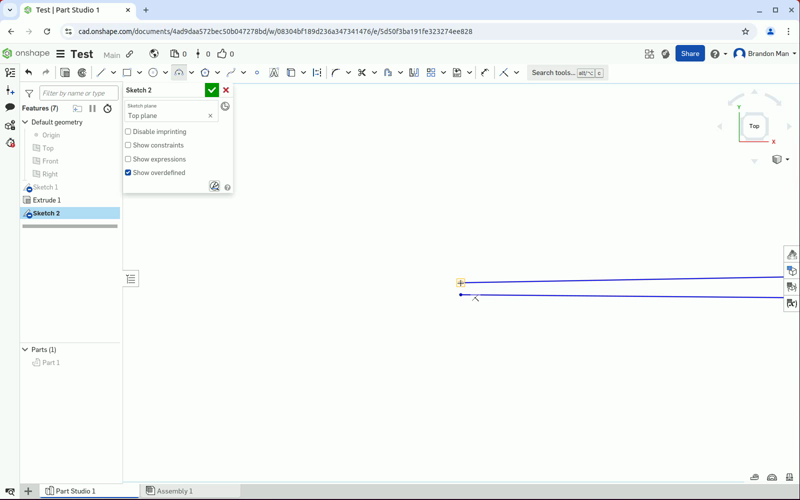
scroll(-6)
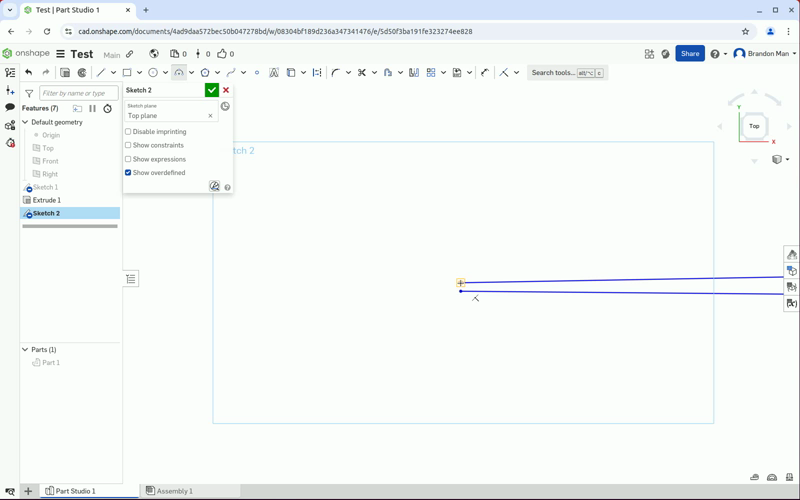
scroll(-6)
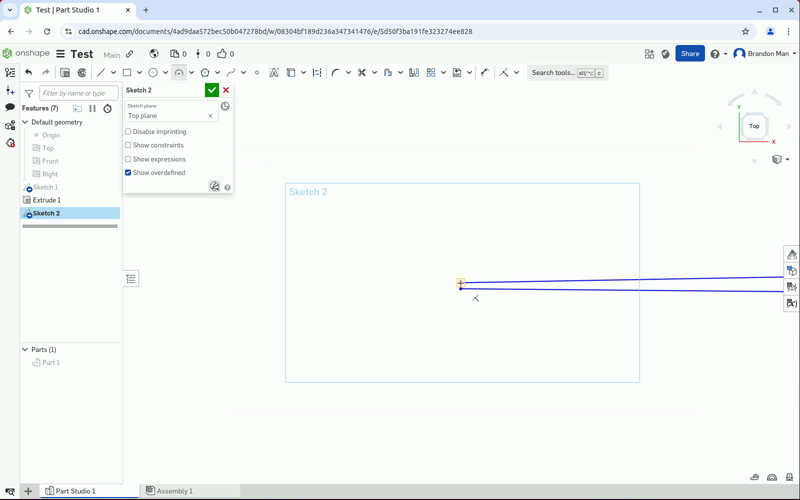
scroll(-6)
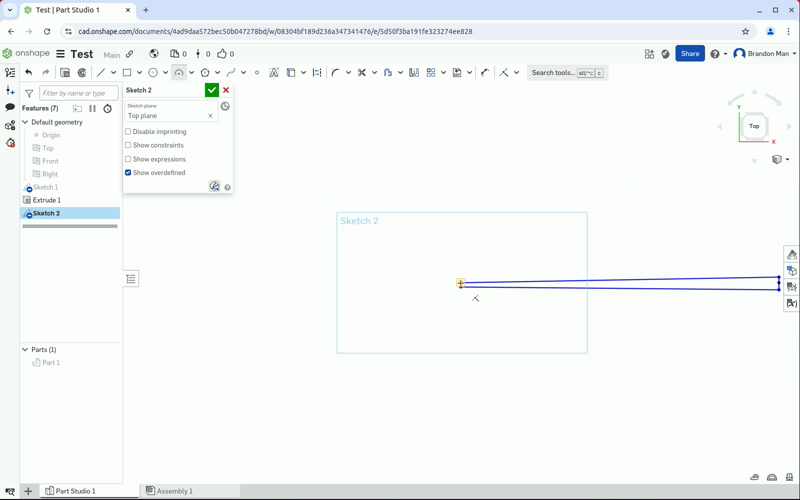
scroll(-6)
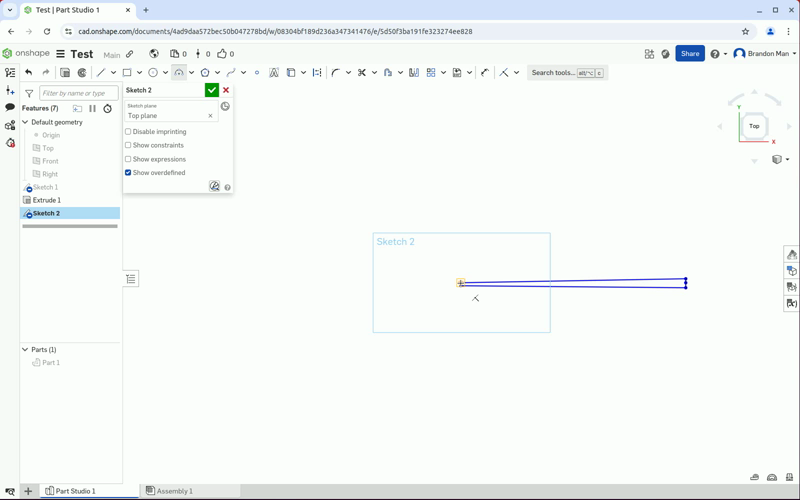
scroll(-6)
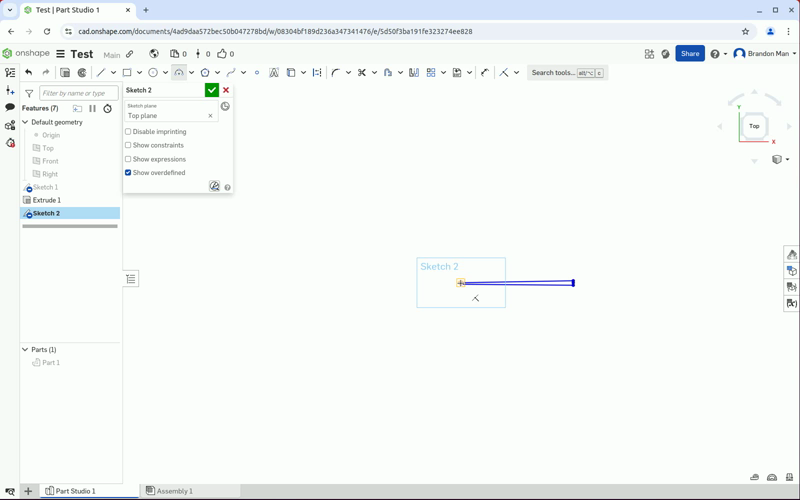
mouse_move(460, 284)
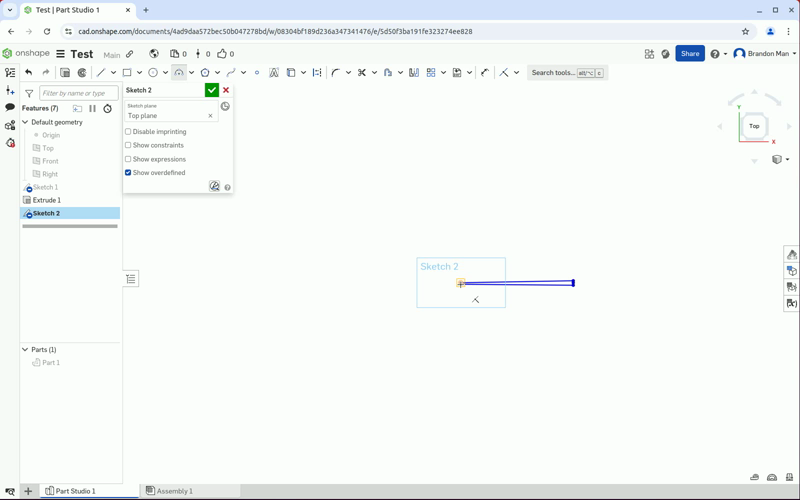
scroll(6)
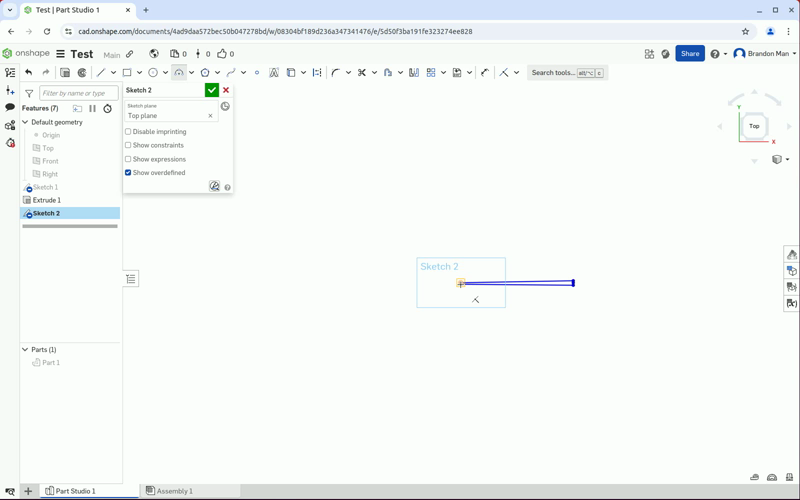
scroll(6)
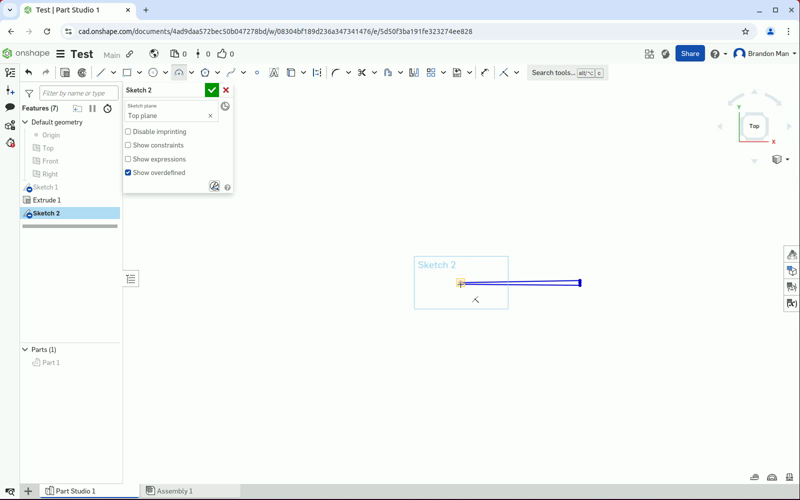
scroll(6)
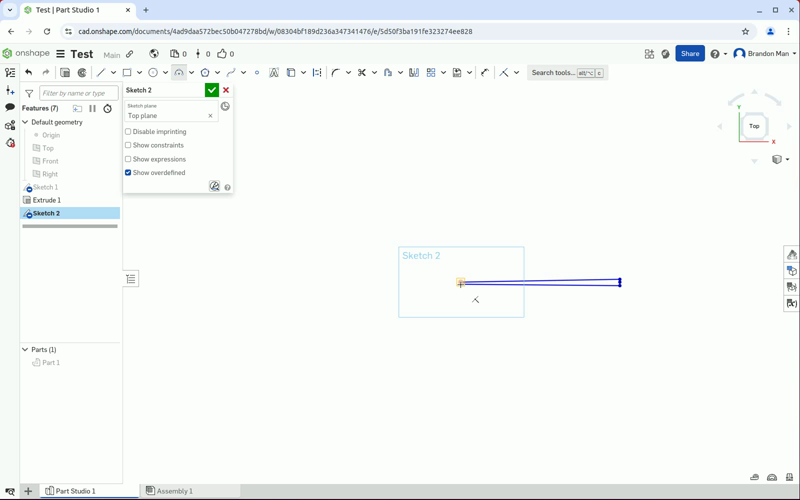
scroll(6)
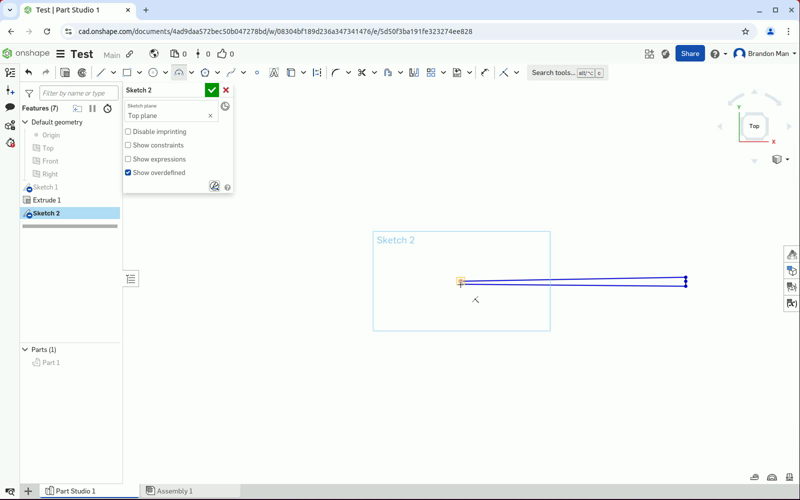
scroll(6)
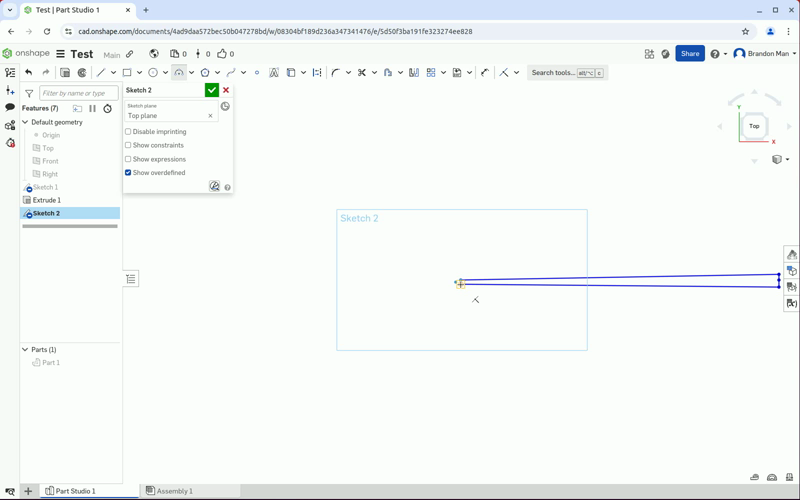
scroll(6)
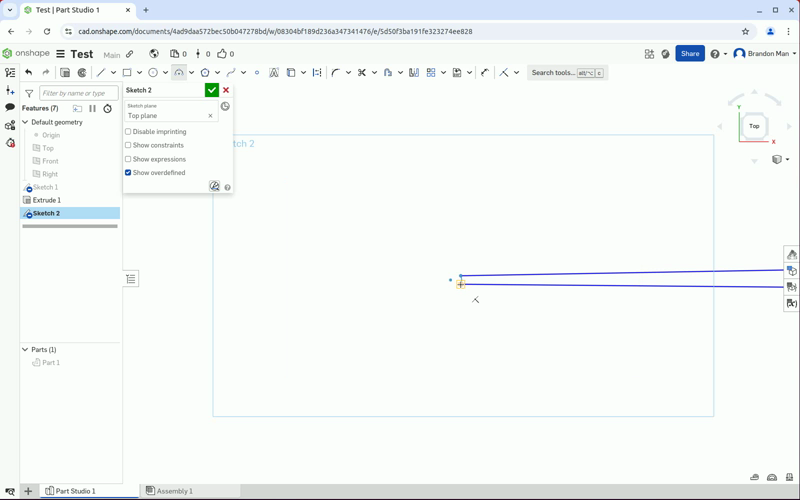
scroll(6)
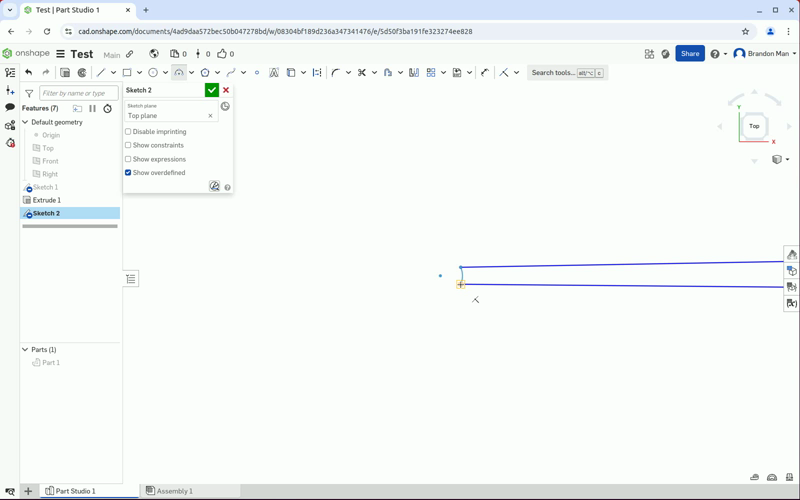
click(460, 284)
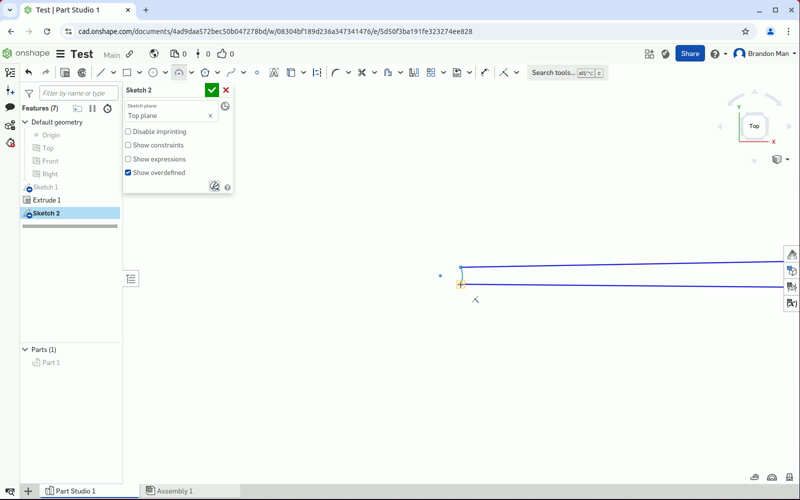
scroll(-6)
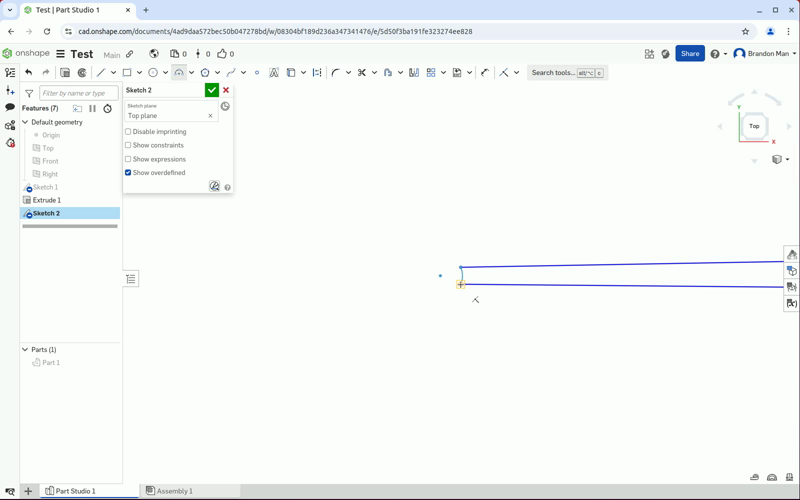
scroll(-6)
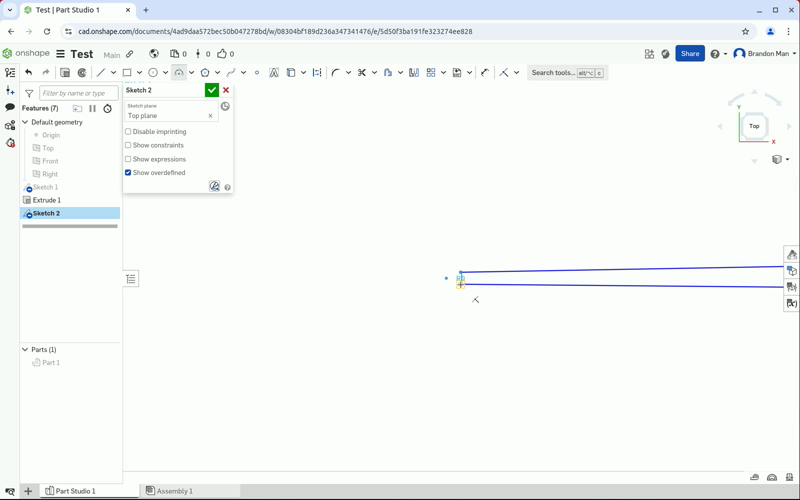
scroll(-6)
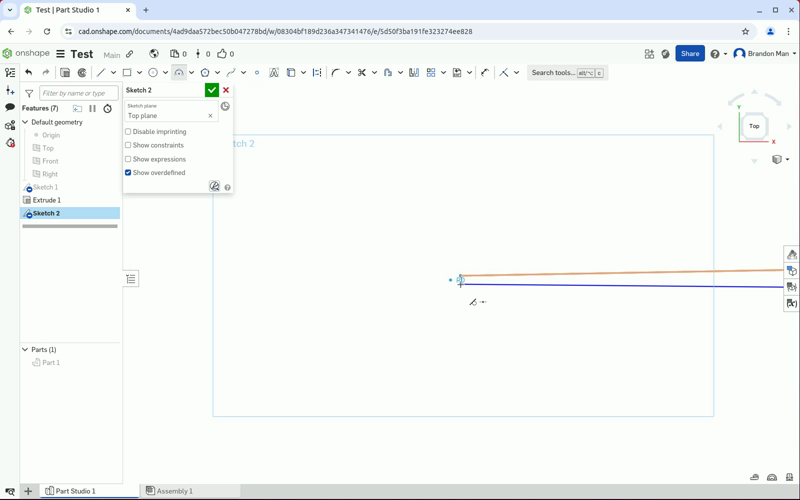
scroll(-6)
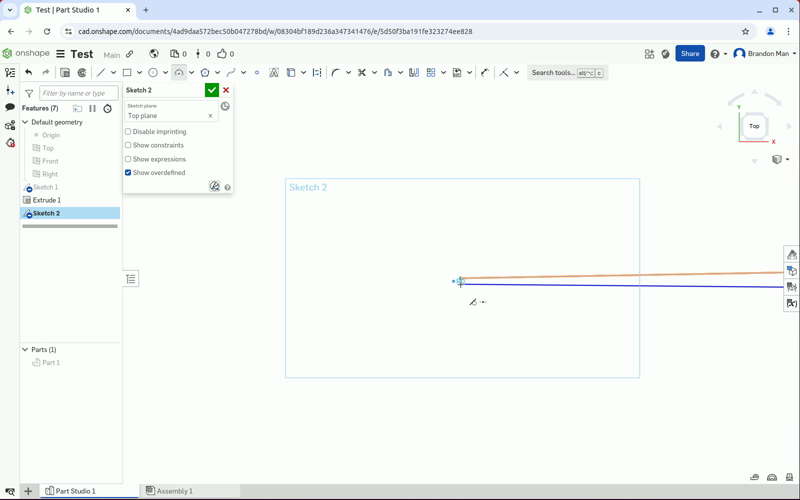
scroll(-6)
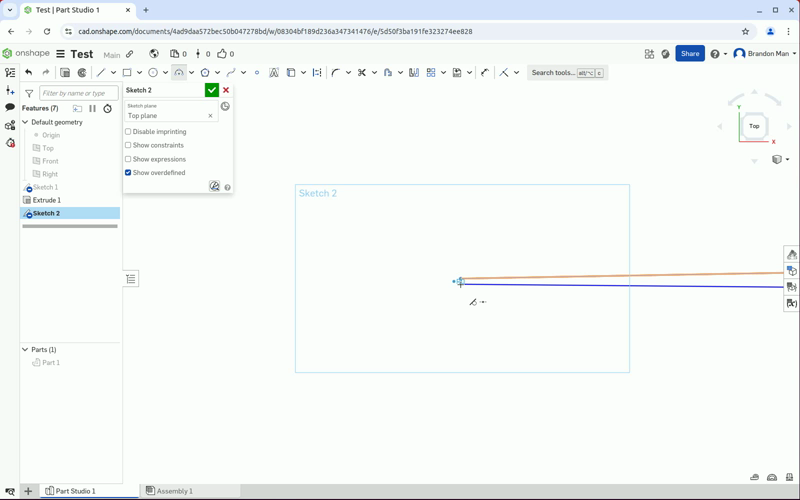
scroll(-6)
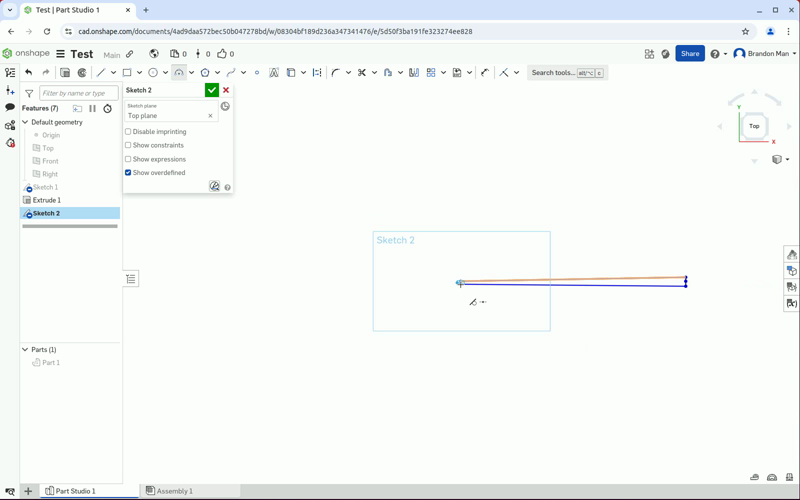
scroll(-6)
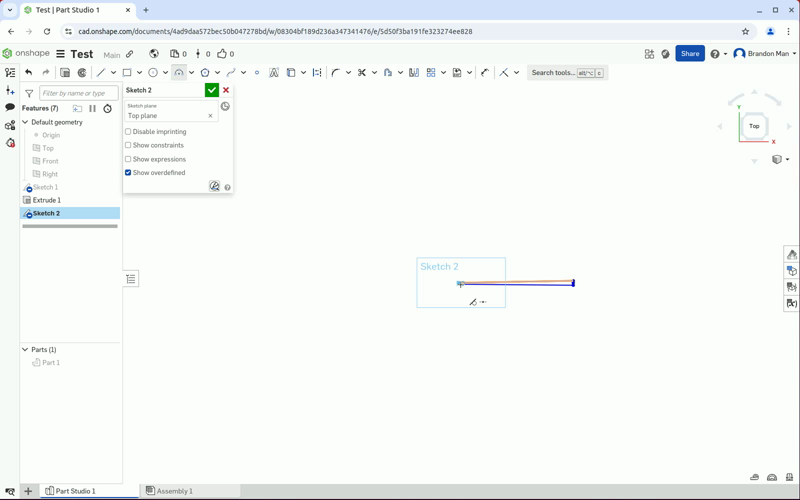
key_down(shift)
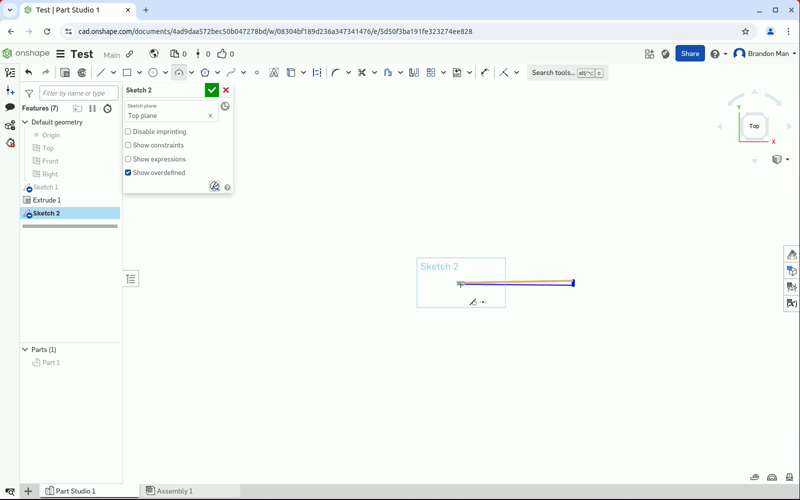
mouse_move(461, 283)
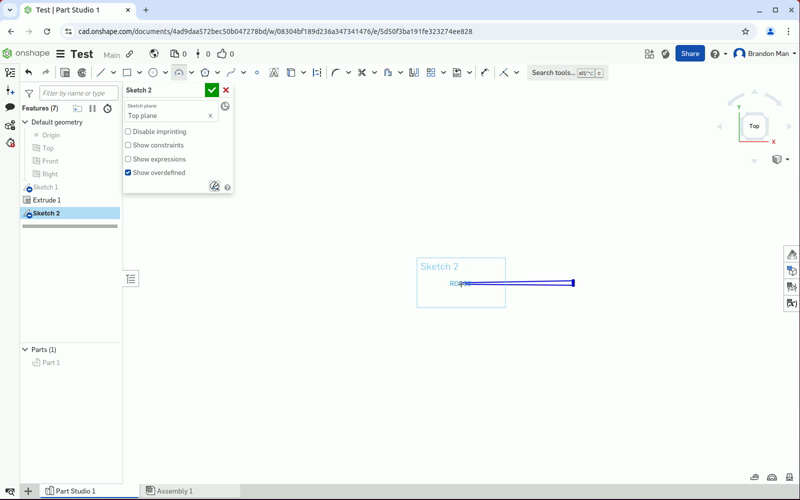
scroll(6)
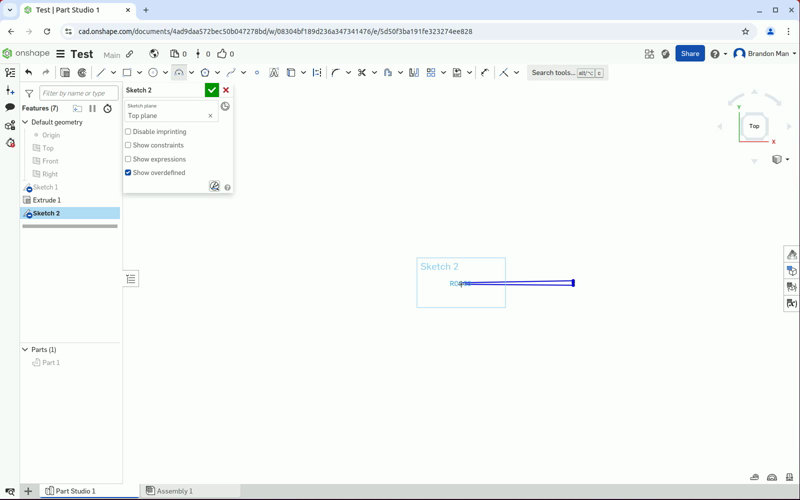
scroll(6)
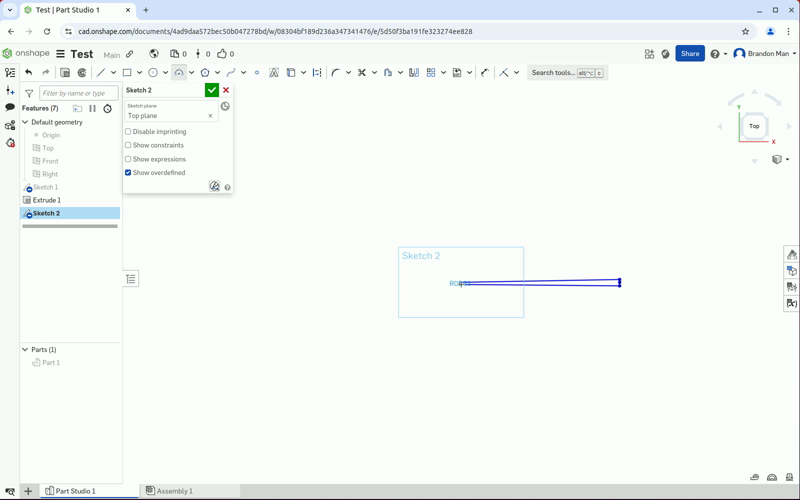
scroll(6)
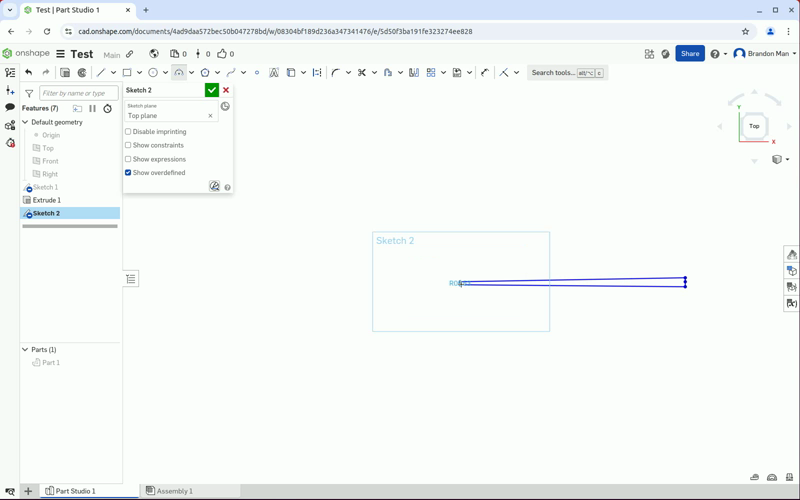
scroll(6)
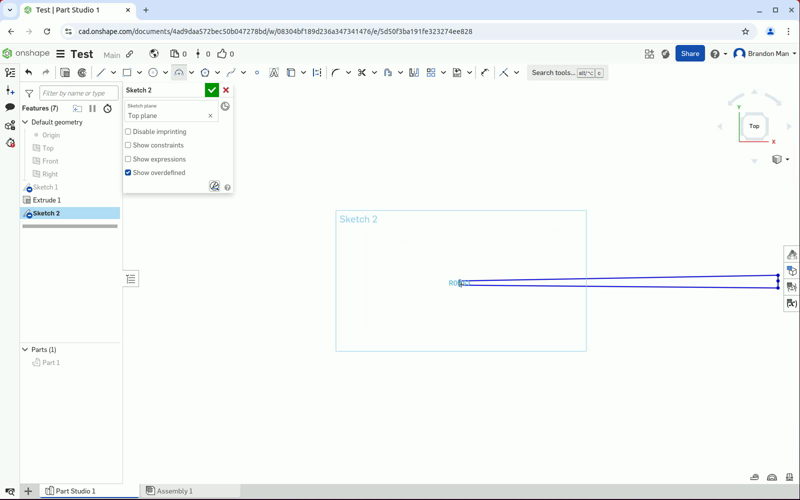
scroll(6)
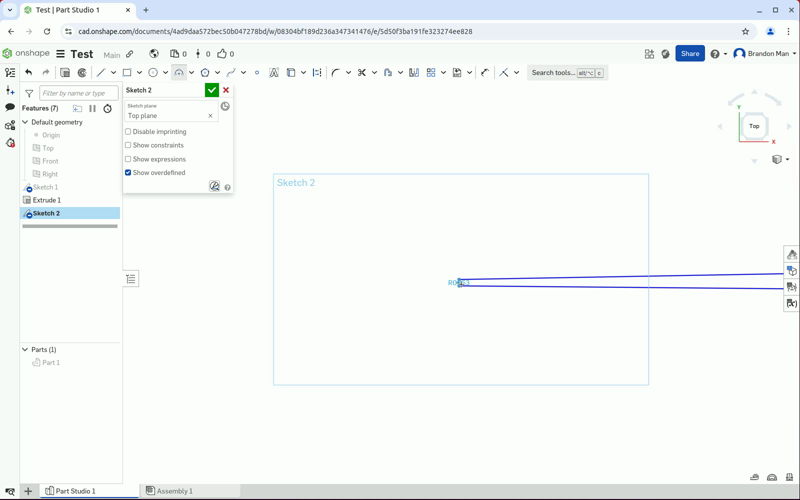
scroll(6)
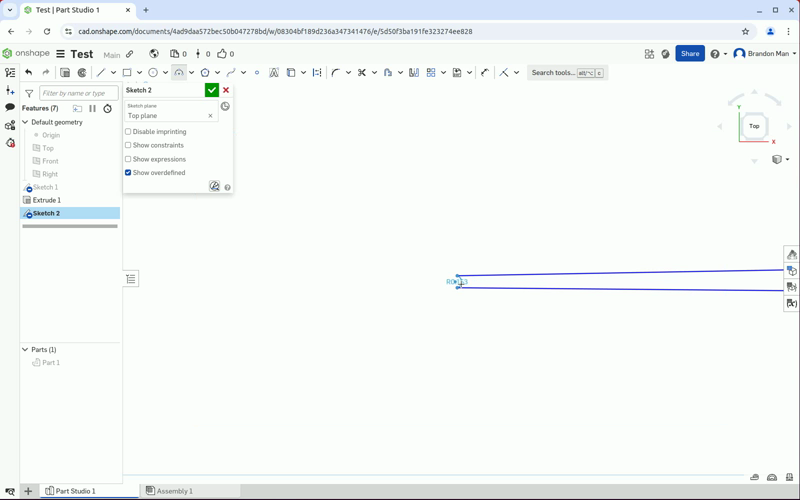
scroll(6)
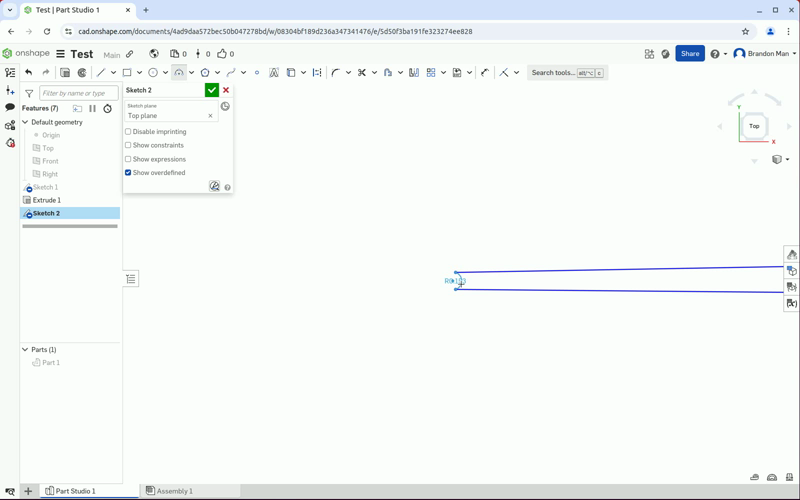
click(461, 283)
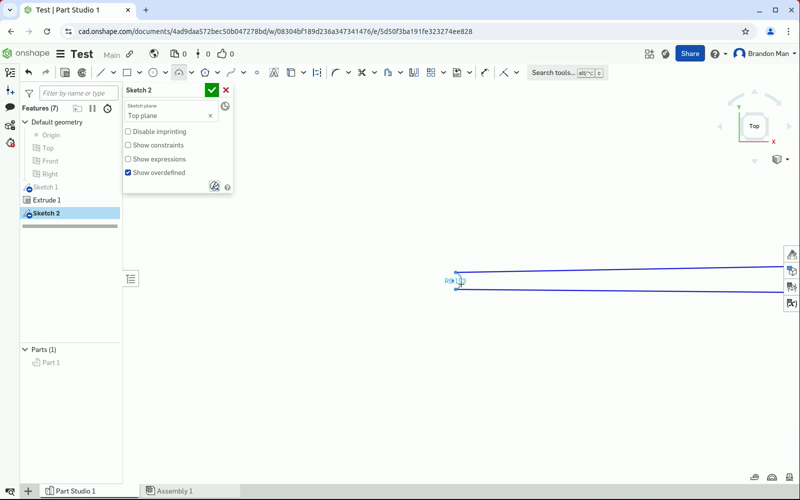
scroll(-6)
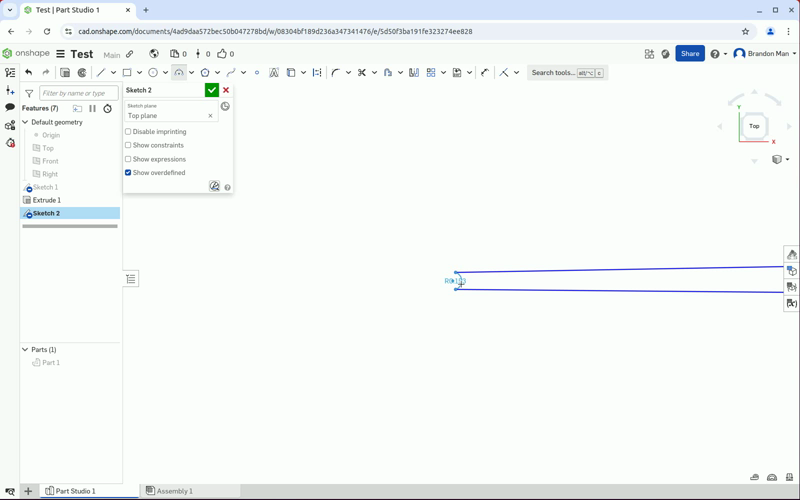
scroll(-6)
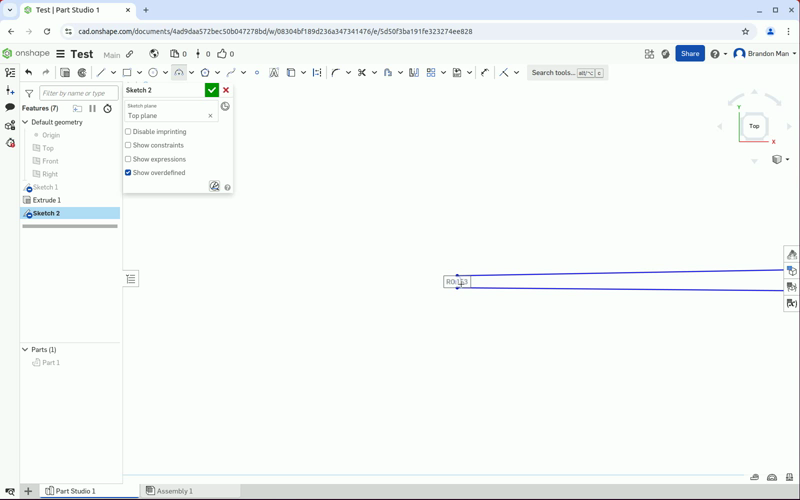
scroll(-6)
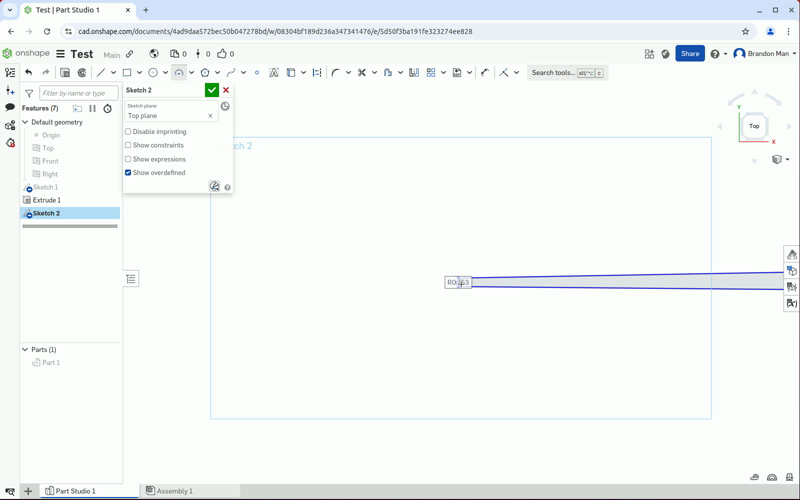
scroll(-6)
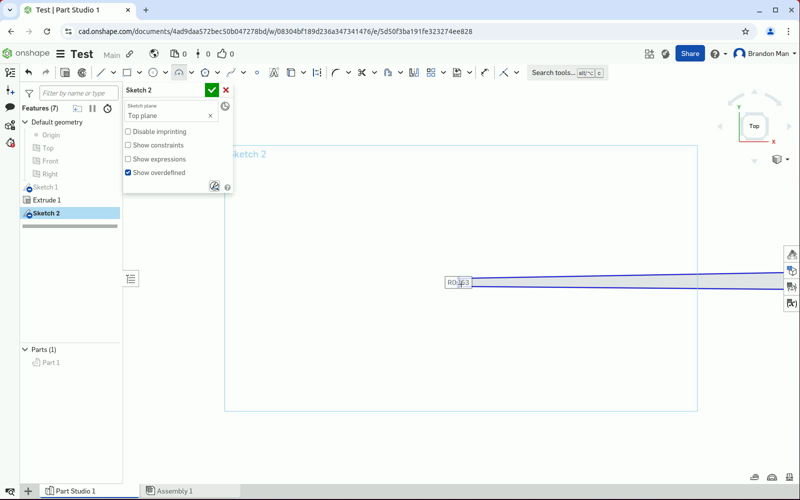
scroll(-6)
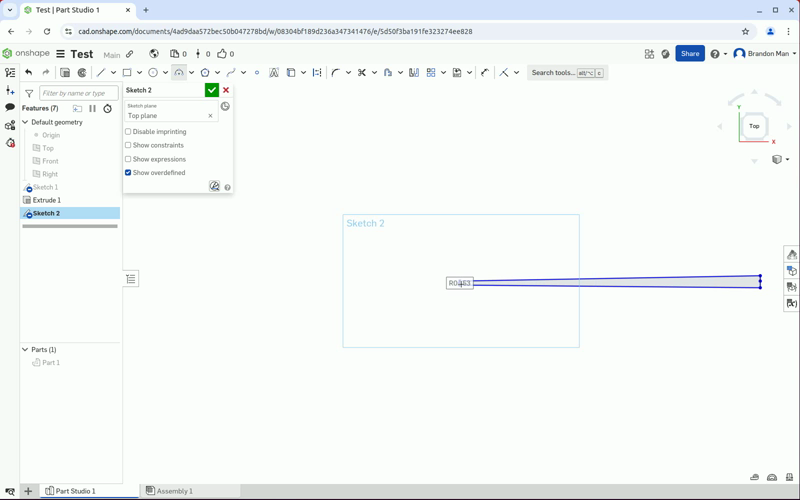
scroll(-6)
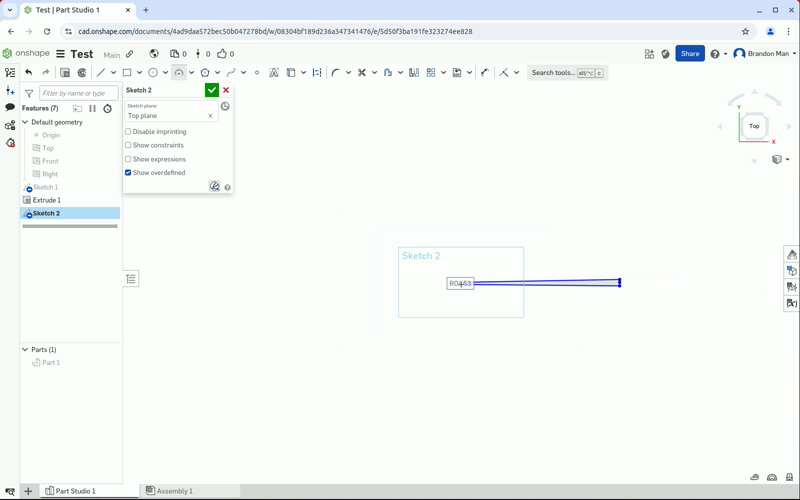
scroll(-6)
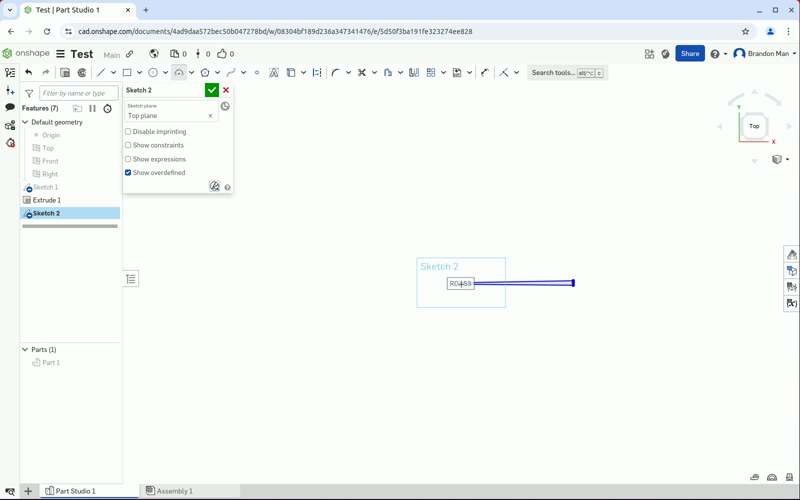
key_up(shift)
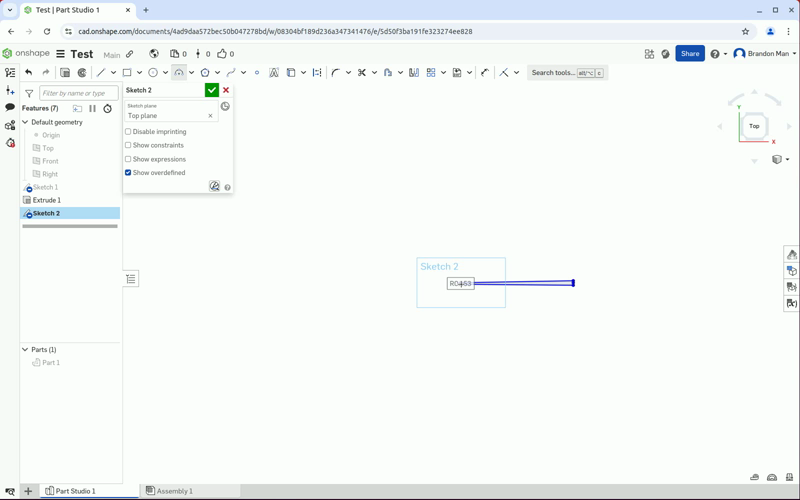
key(esc)
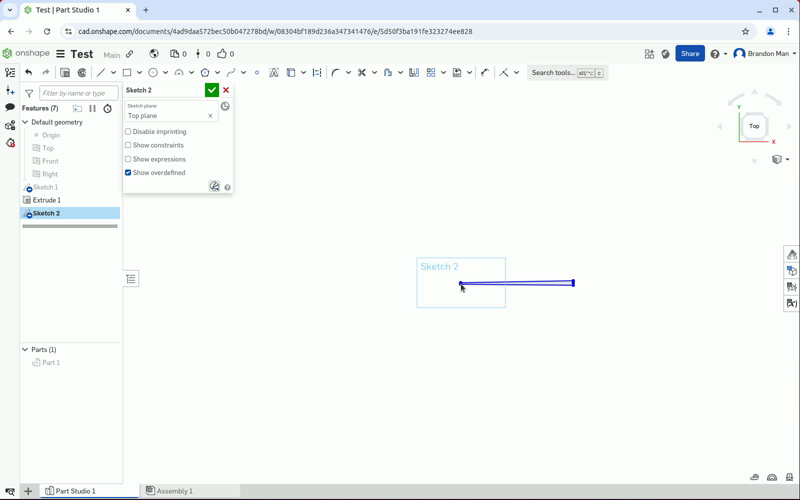
key(c)
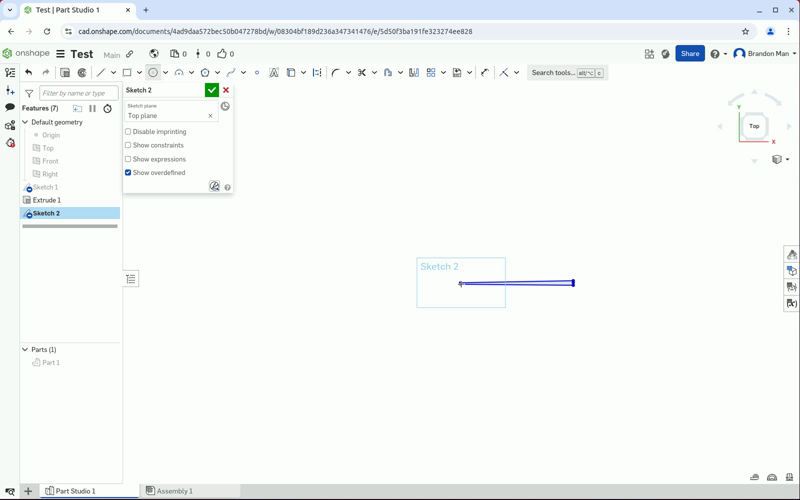
key_down(shift)
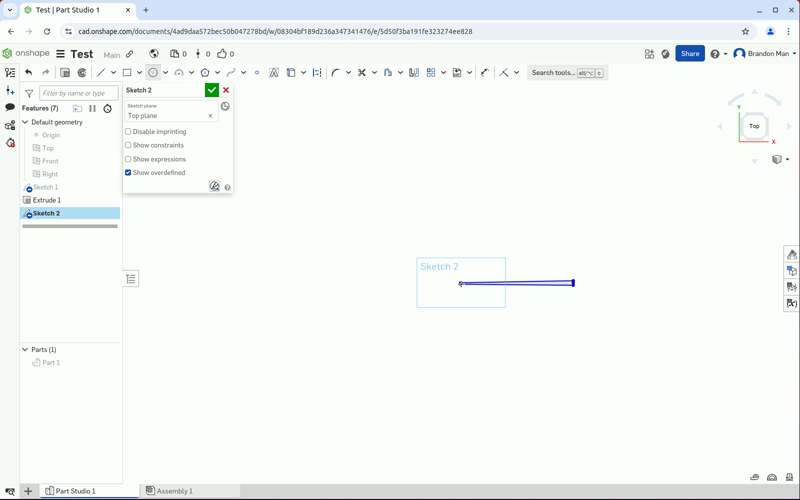
mouse_move(535, 282)
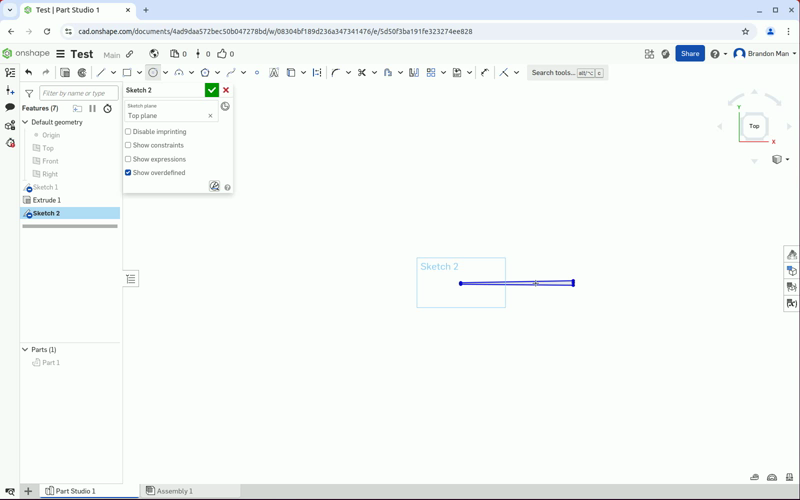
click(535, 282)
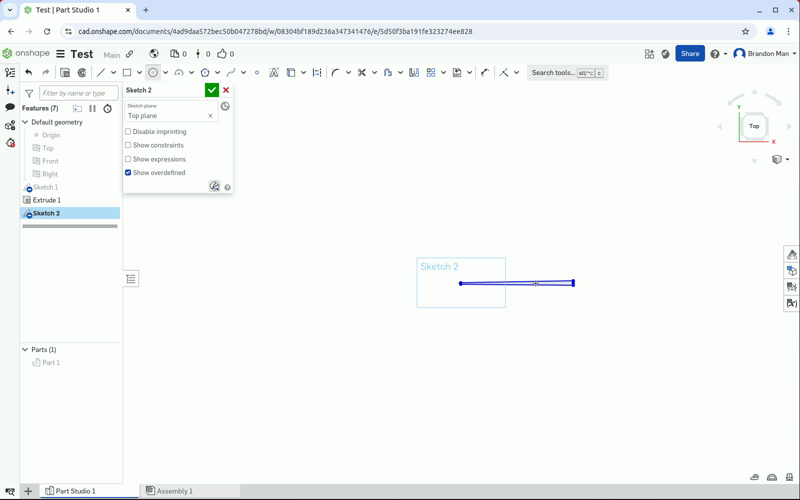
key_up(shift)
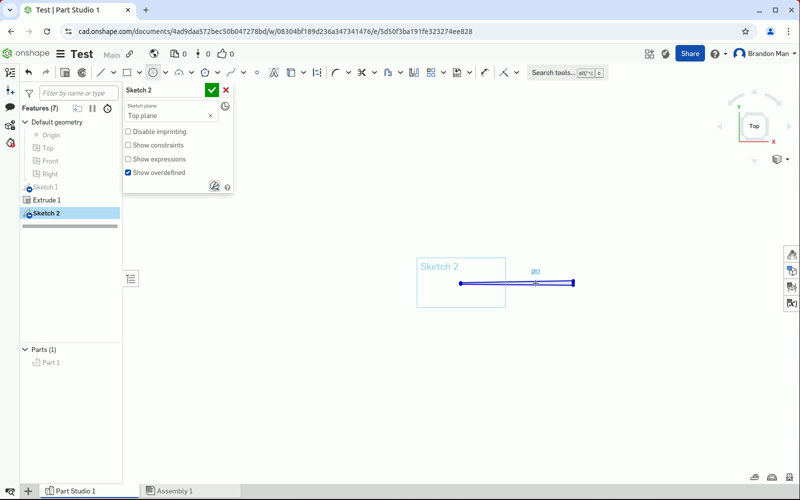
mouse_move(536, 282)
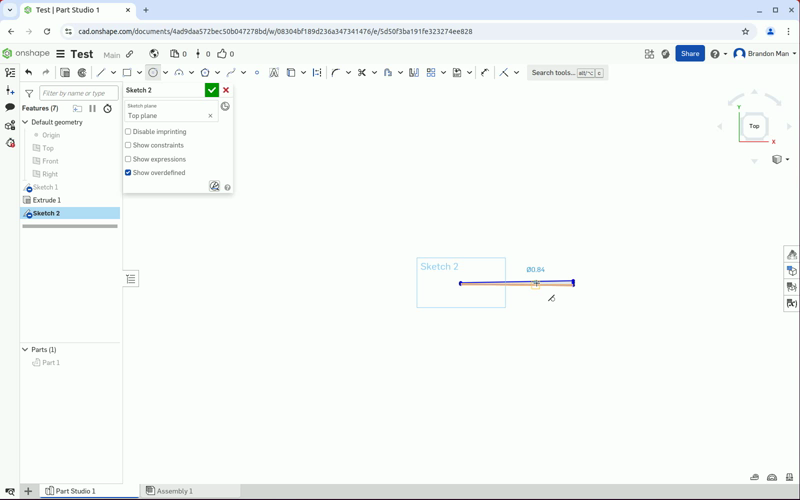
scroll(6)
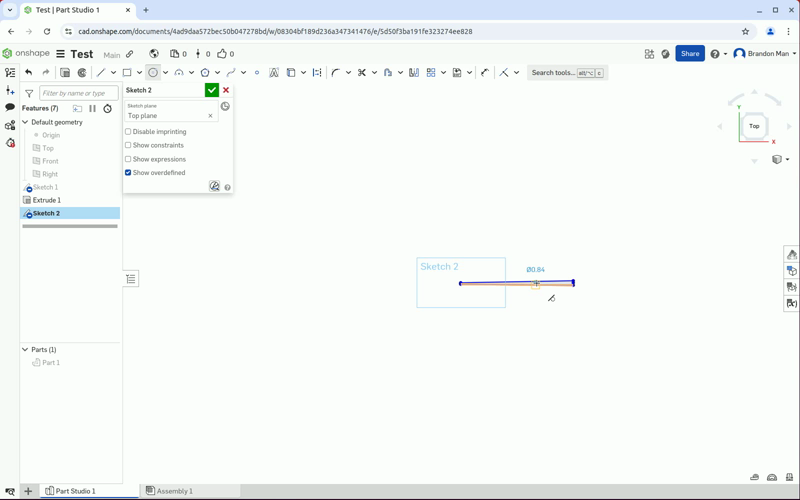
scroll(6)
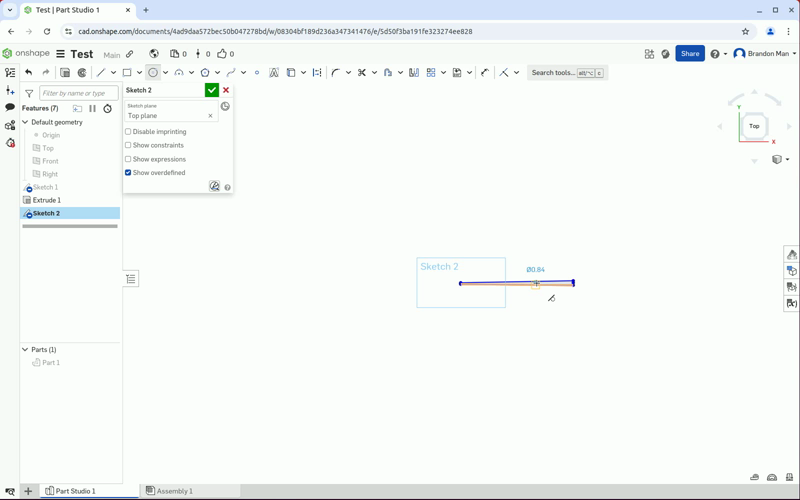
scroll(6)
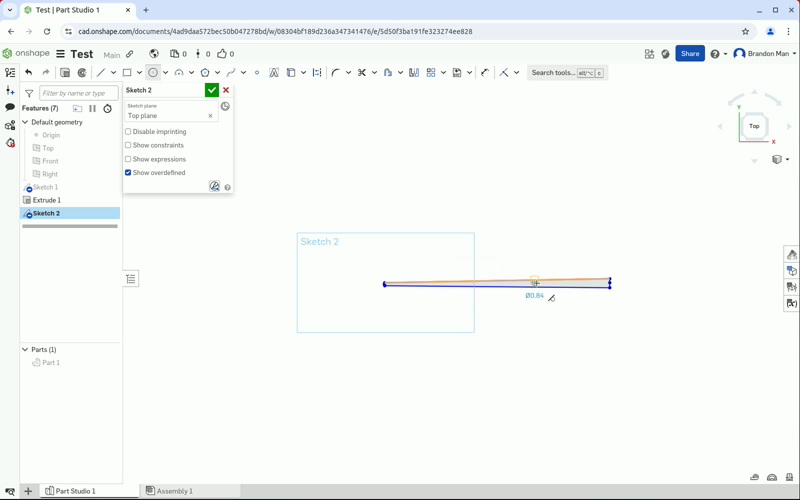
scroll(6)
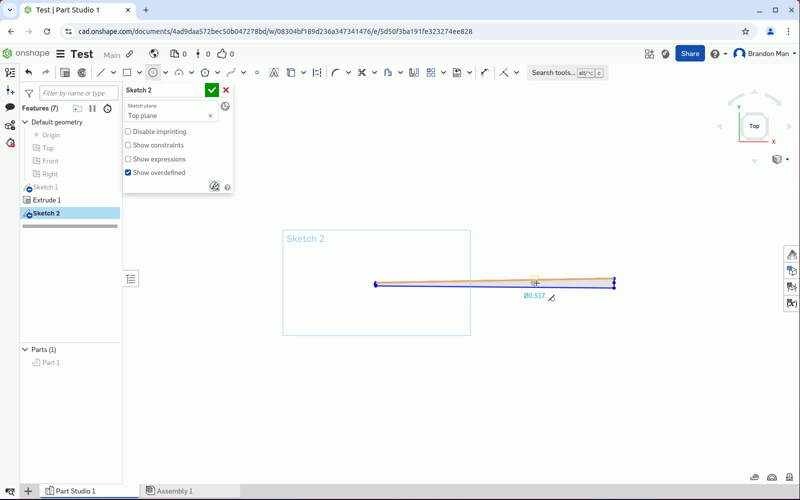
scroll(6)
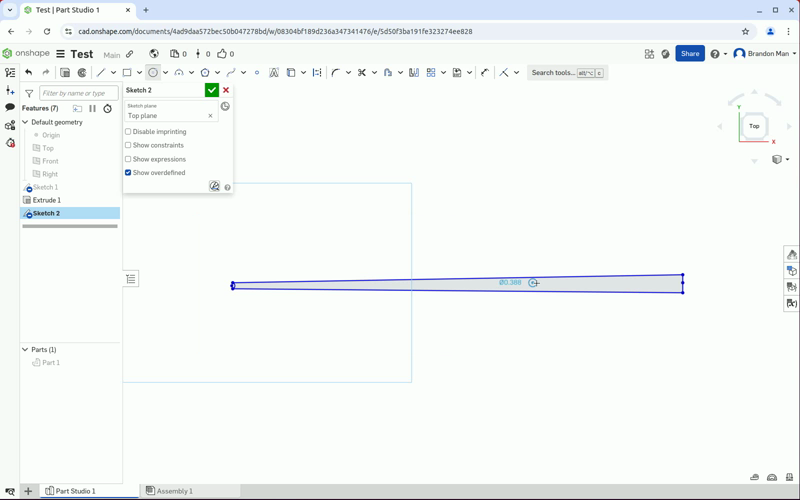
scroll(6)
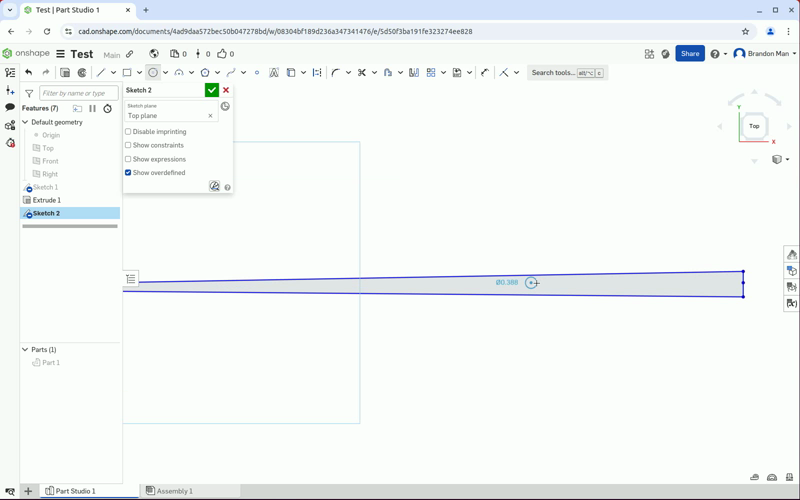
scroll(6)
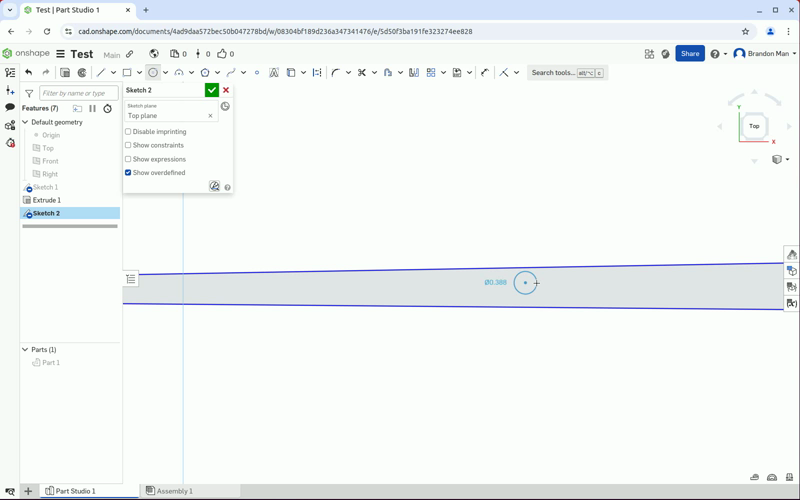
click(536, 282)
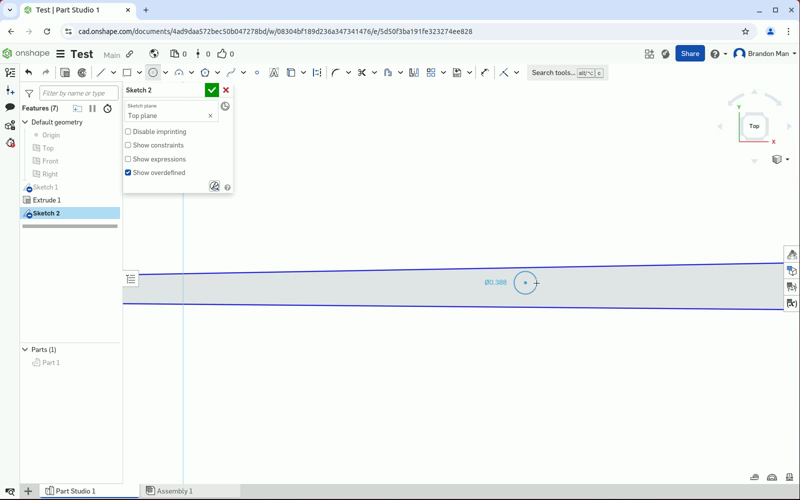
scroll(-6)
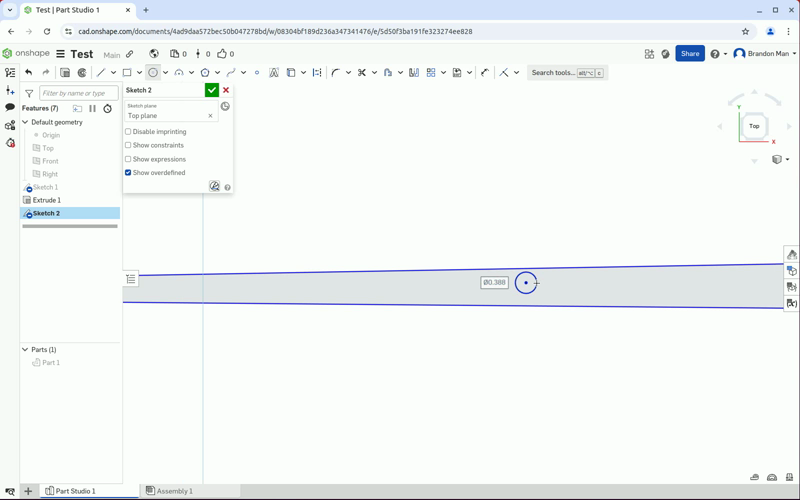
scroll(-6)
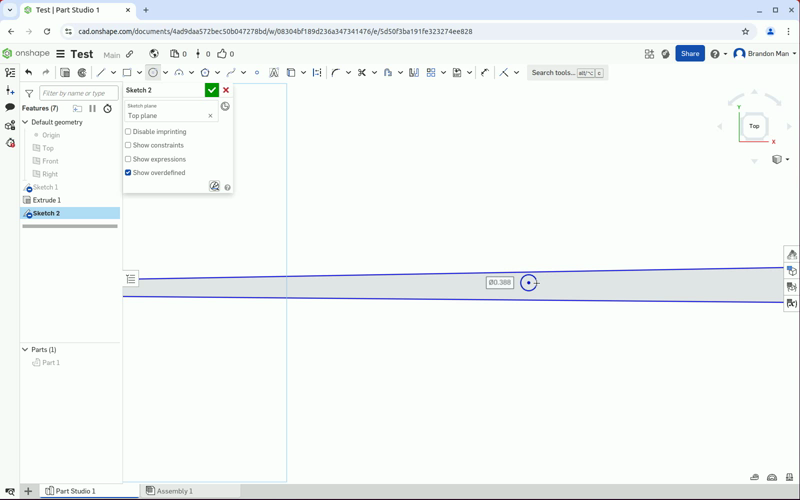
scroll(-6)
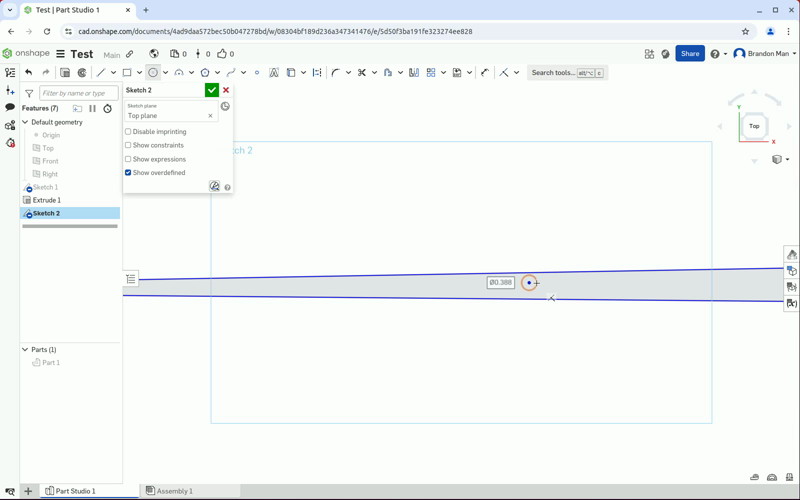
scroll(-6)
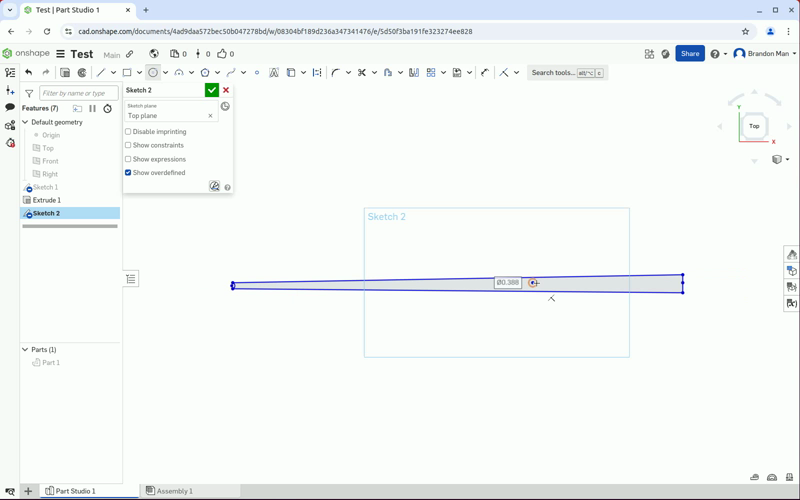
scroll(-6)
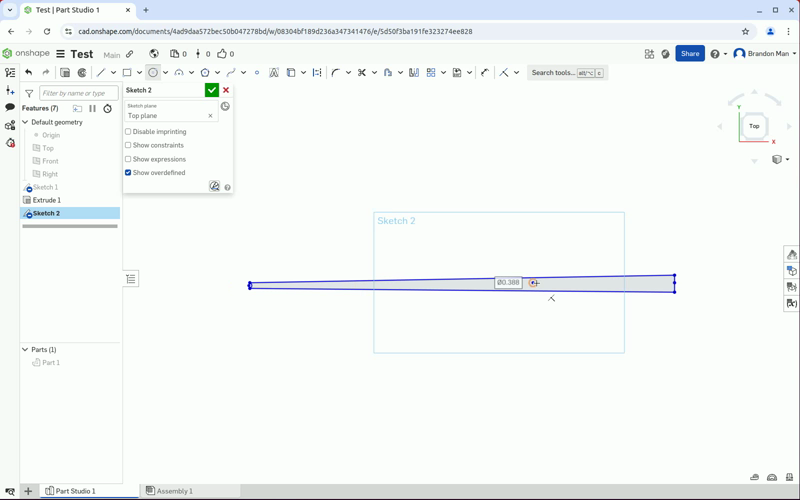
scroll(-6)
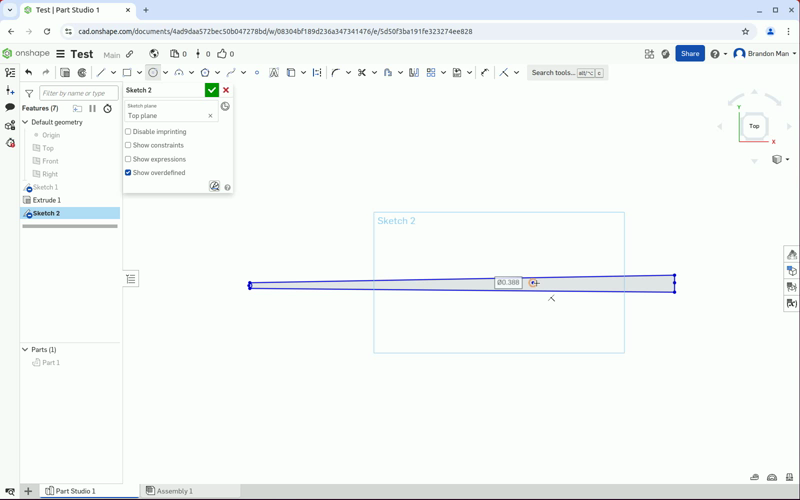
scroll(-6)
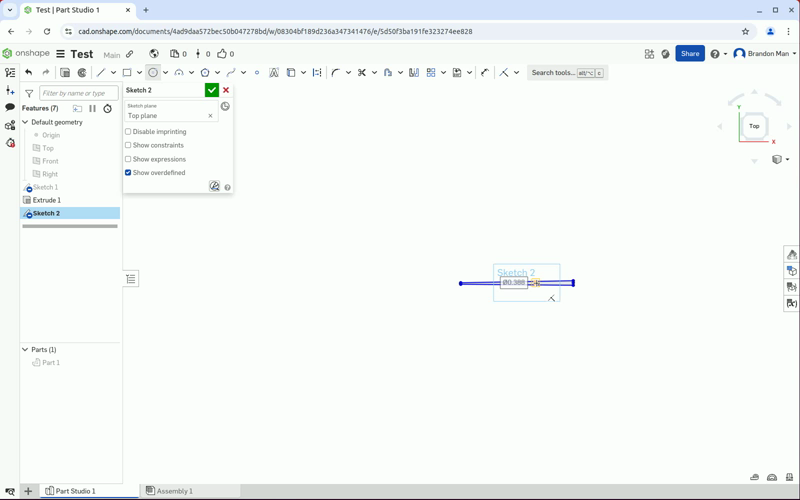
key(esc)
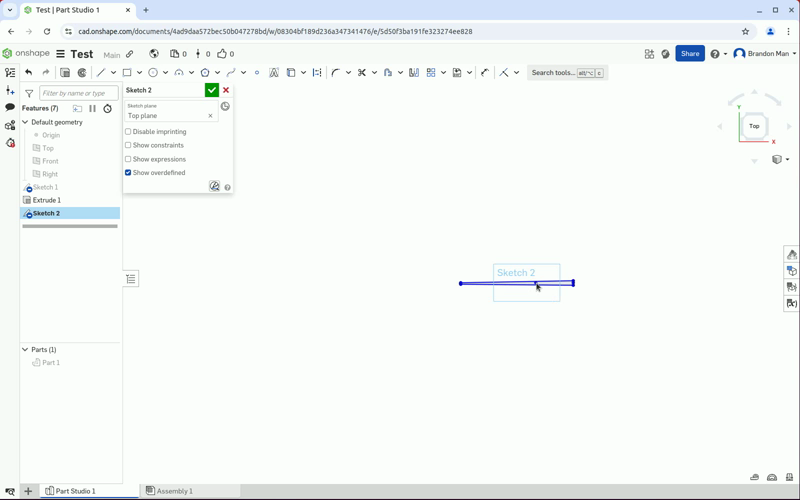
mouse_move(554, 283)
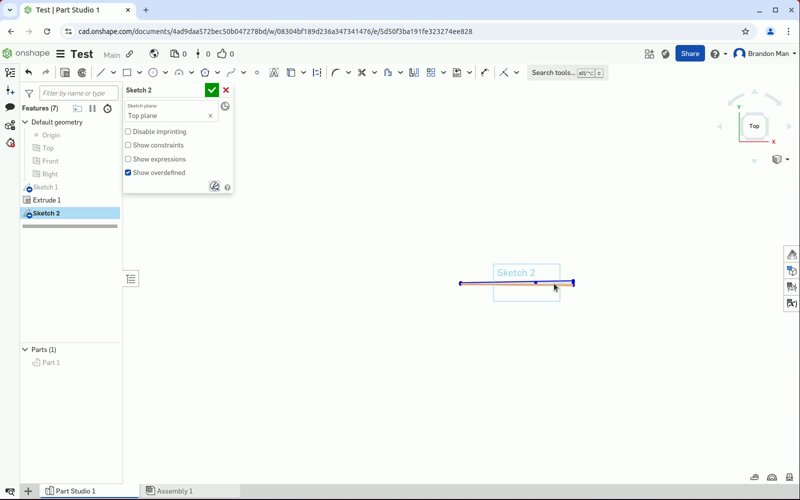
scroll(6)
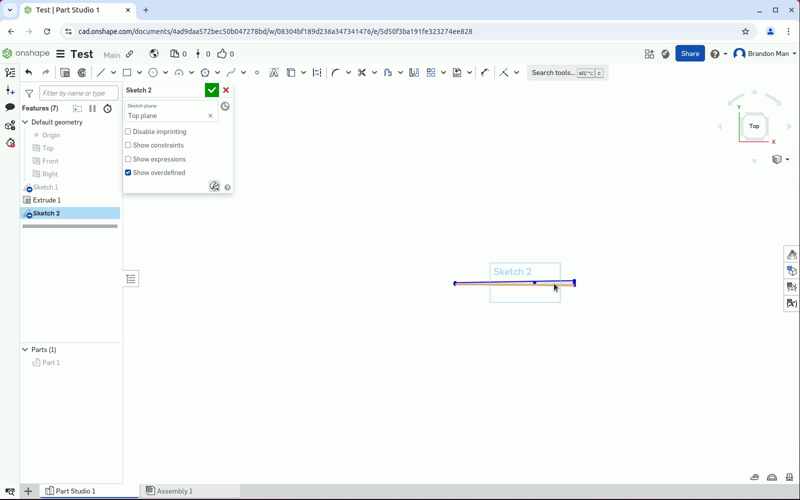
scroll(6)
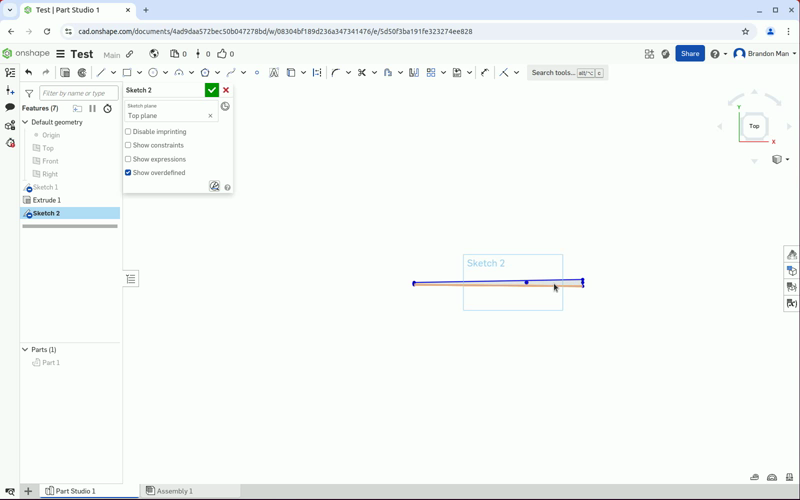
scroll(6)
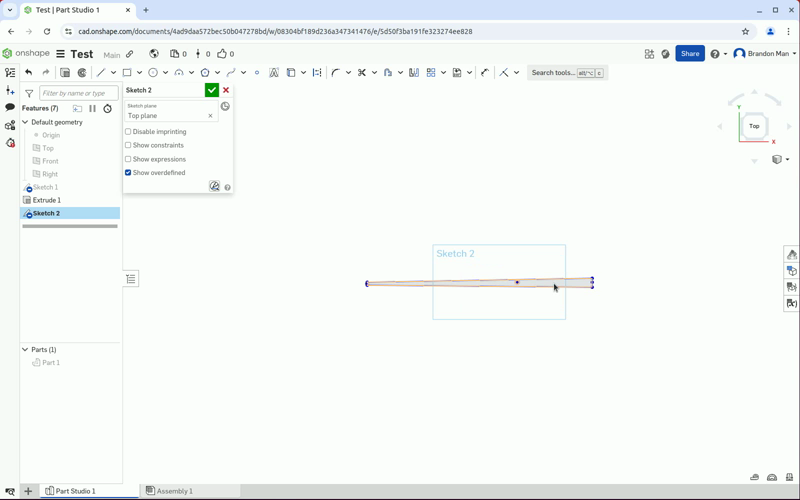
scroll(6)
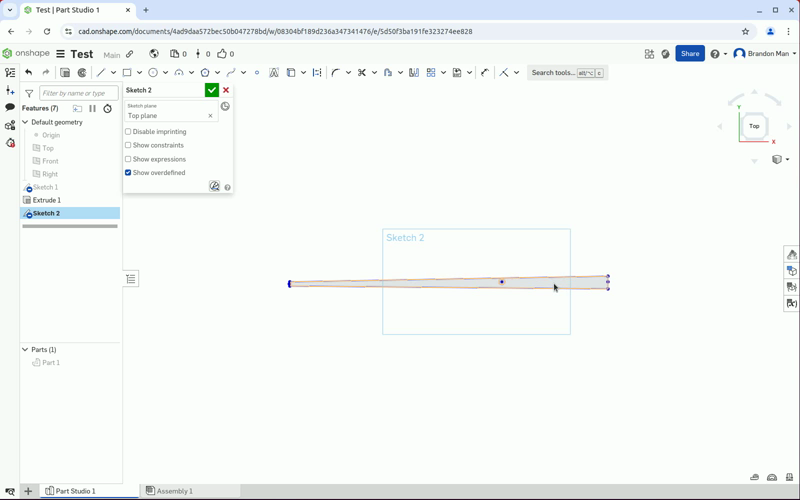
scroll(6)
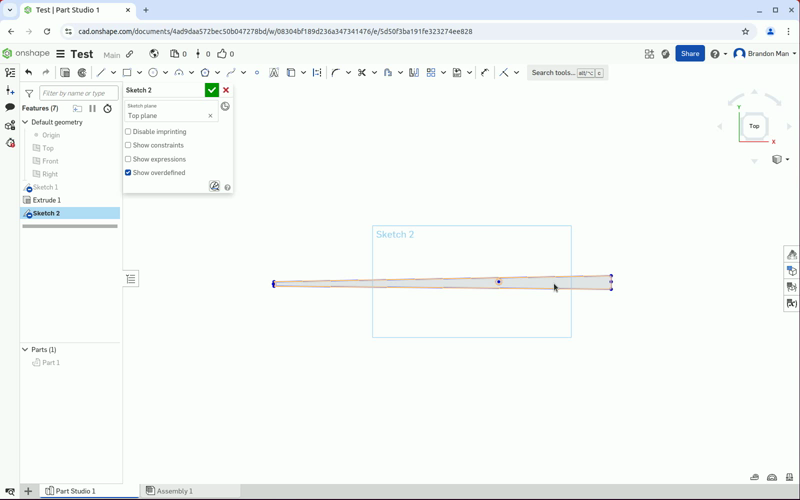
scroll(6)
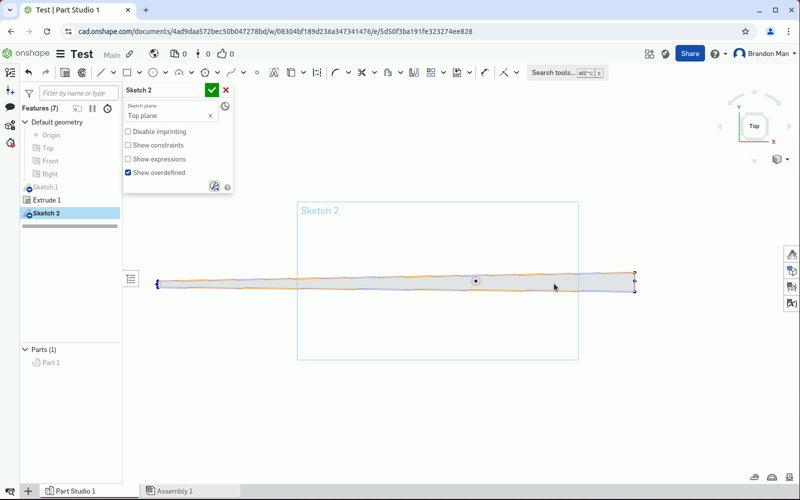
scroll(6)
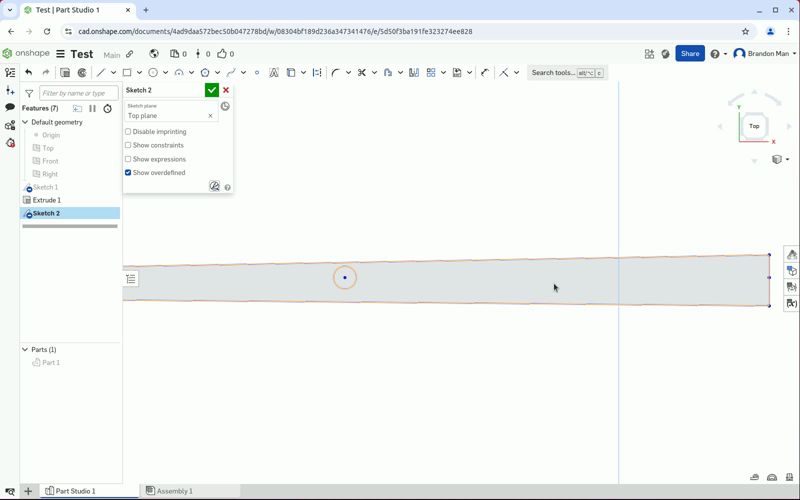
click(554, 283)
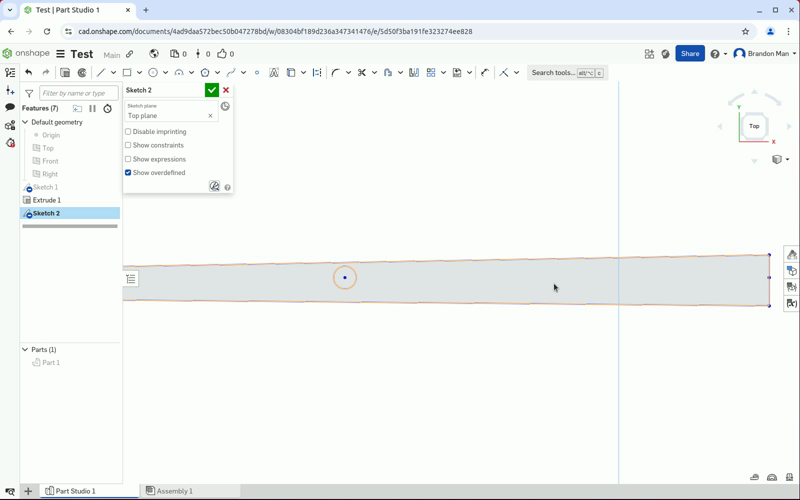
scroll(-6)
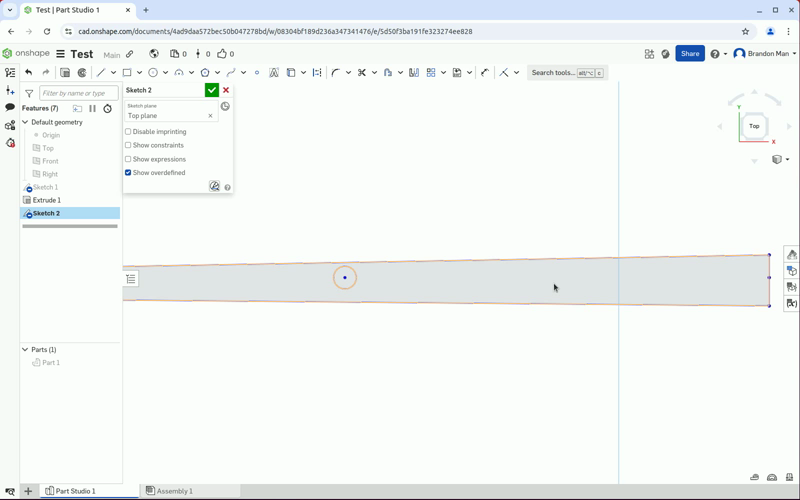
scroll(-6)
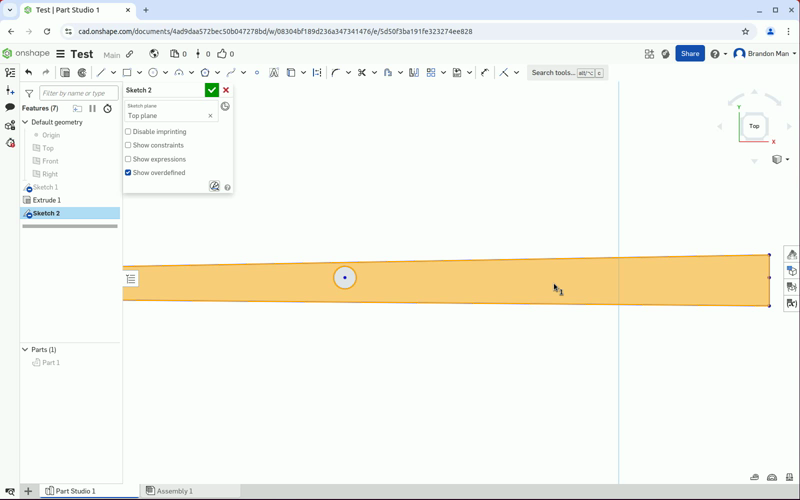
scroll(-6)
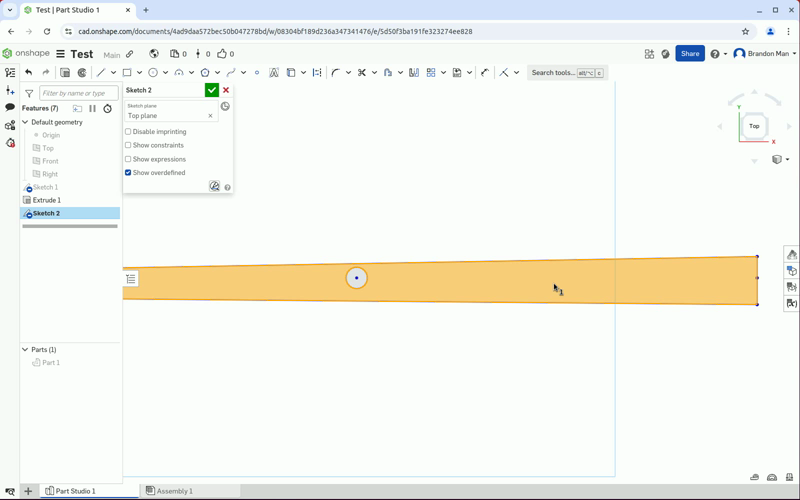
scroll(-6)
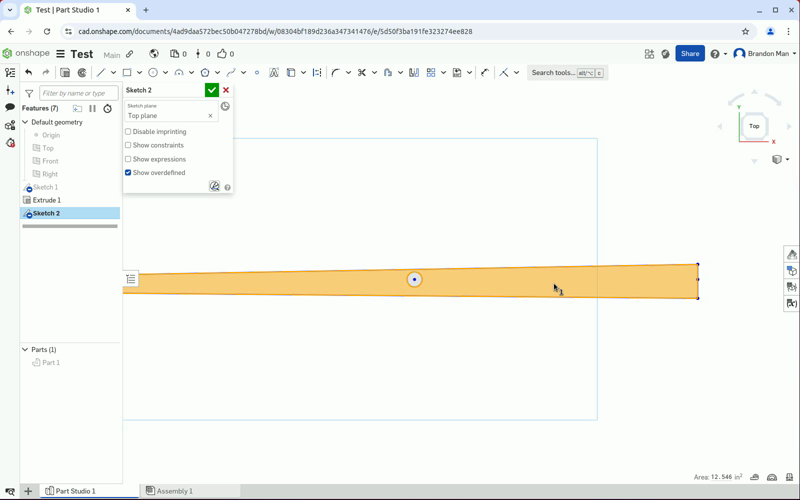
scroll(-6)
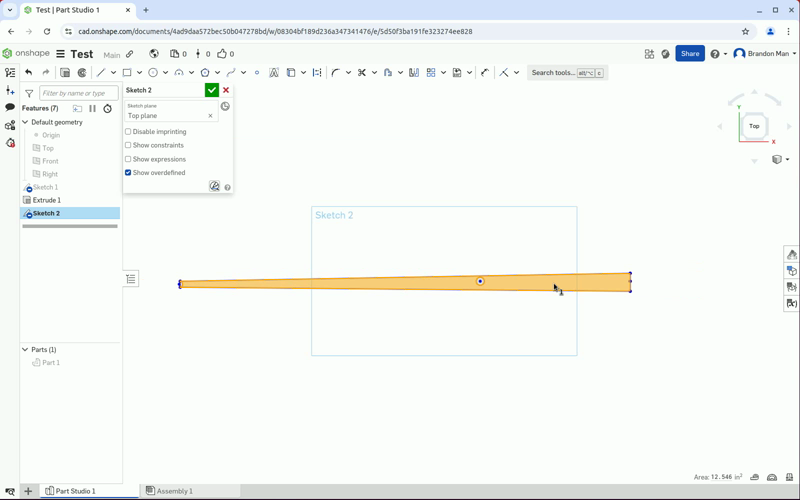
scroll(-6)
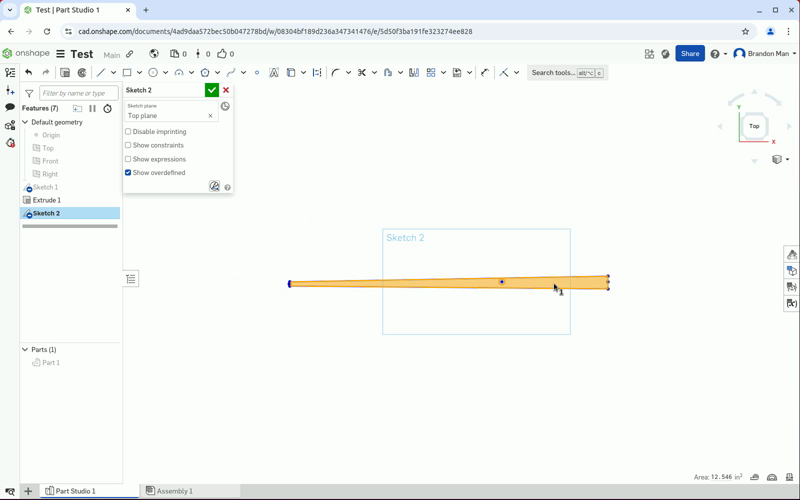
scroll(-6)
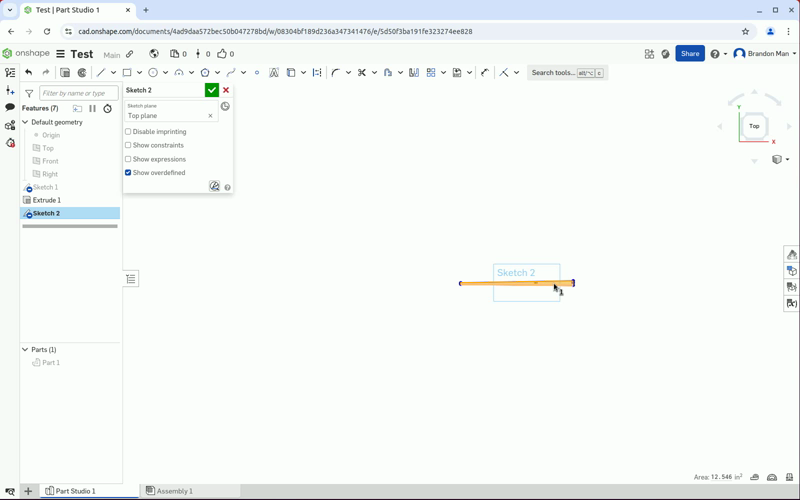
mouse_move(73, 352)
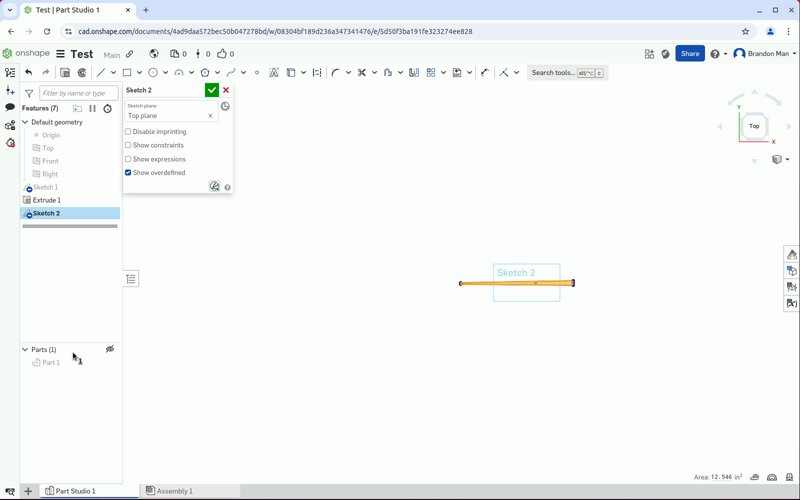
key(shift+y)
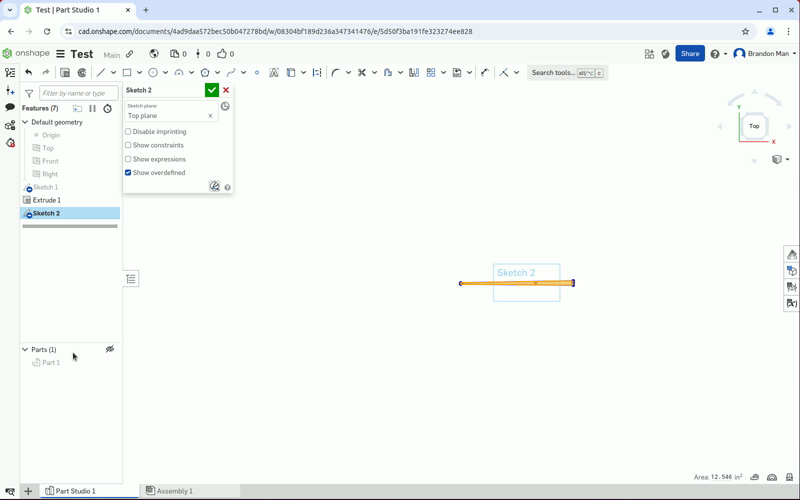
key(shift+e)
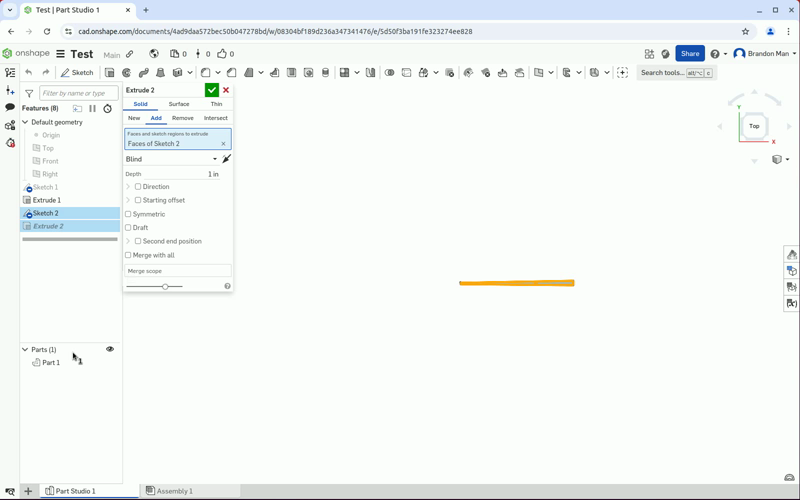
mouse_move(143, 106)
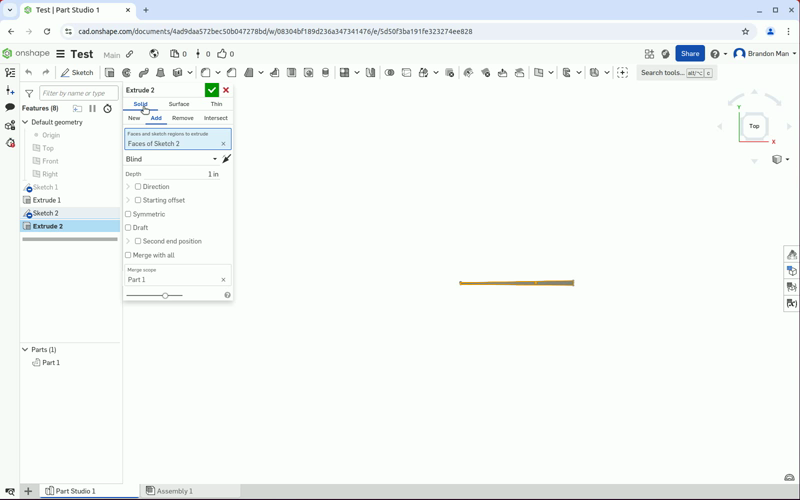
click(143, 106)
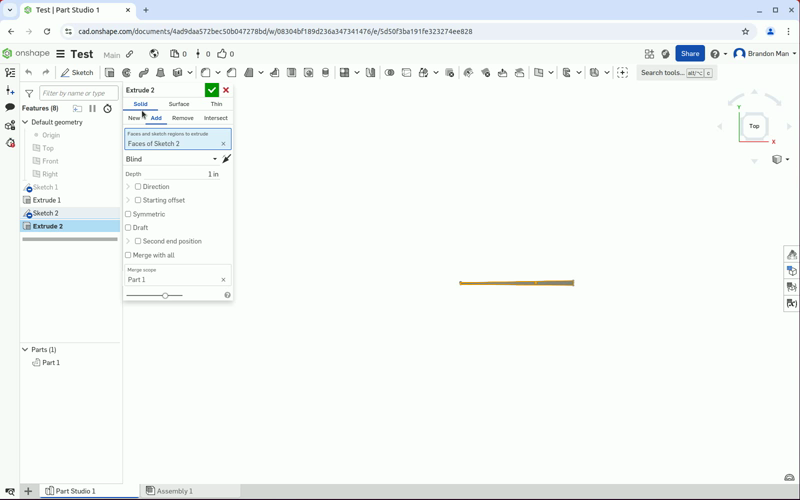
mouse_move(137, 120)
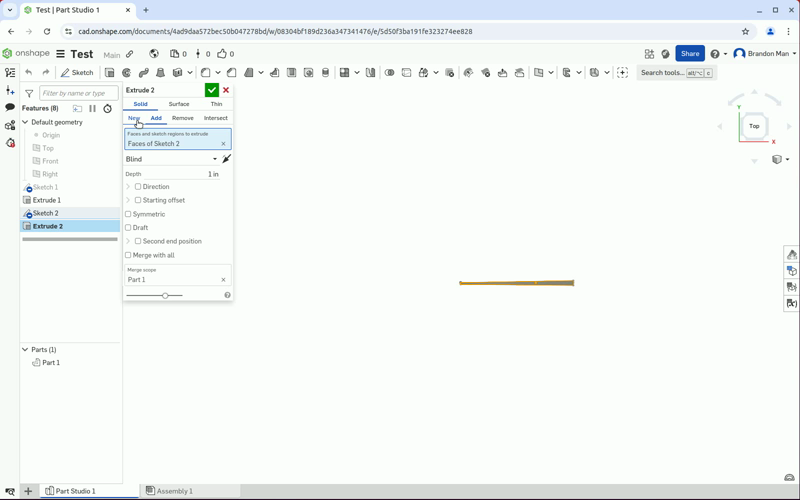
click(137, 120)
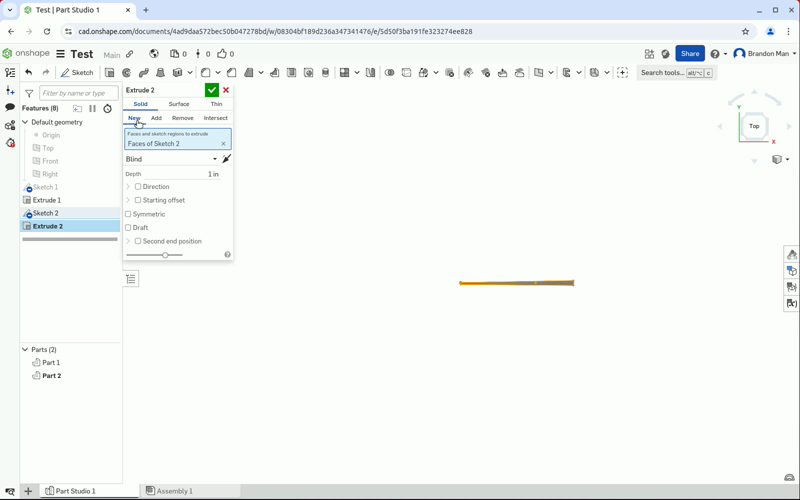
key(tab, 4)
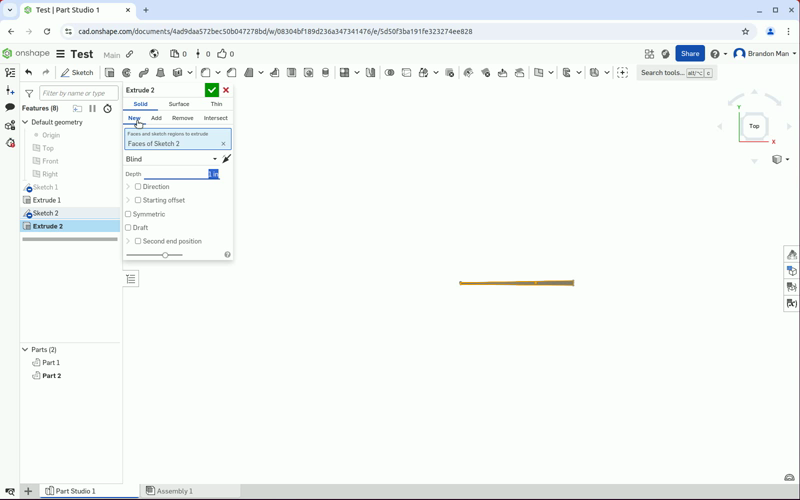
text(0.481)
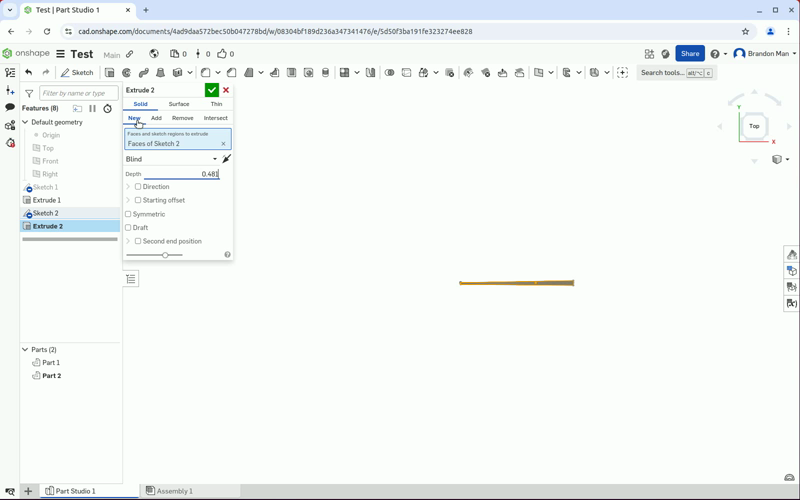
key(enter)
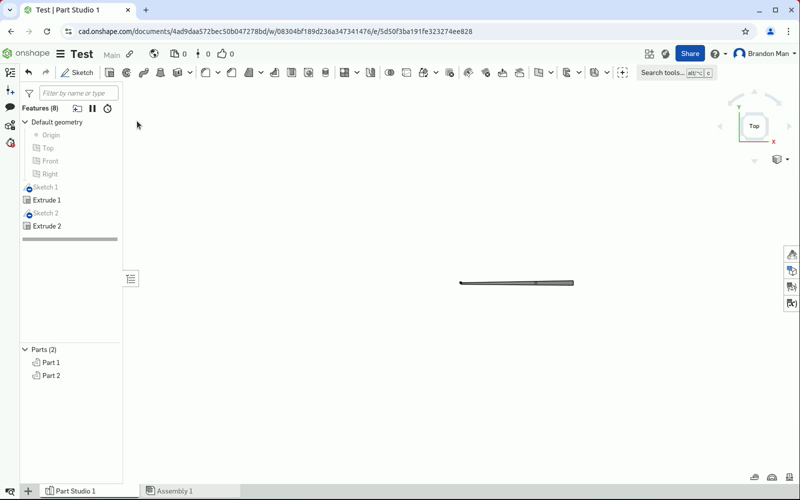
key(shift+h)
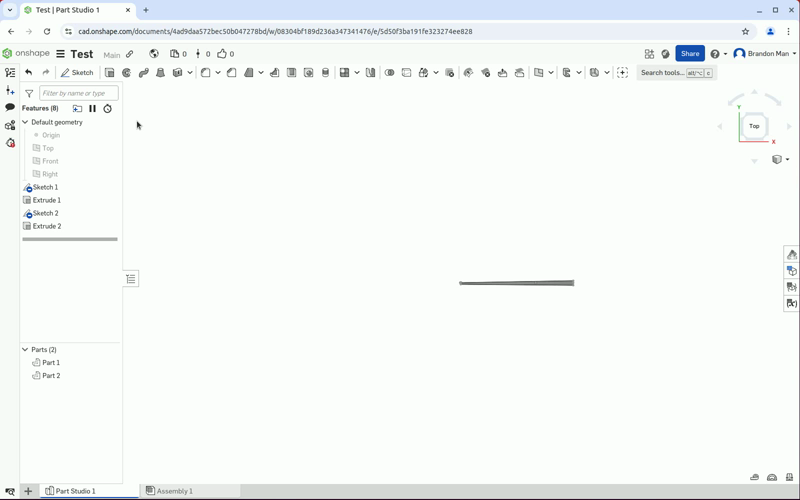
key(shift+h)
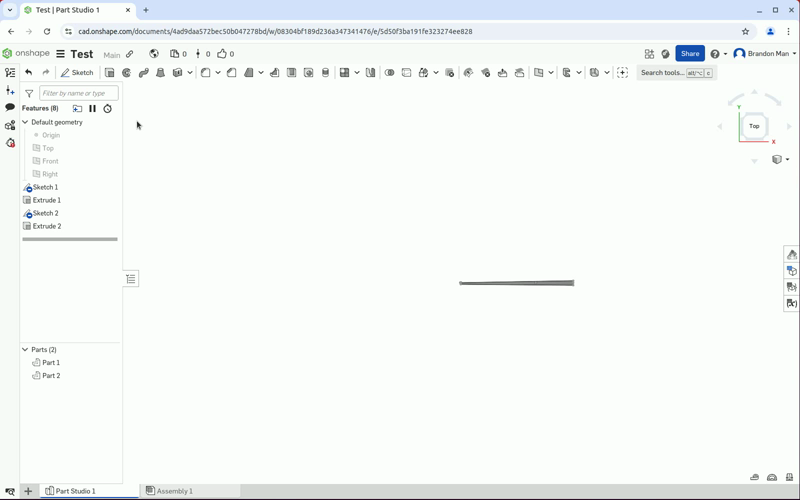
key(shift+7)
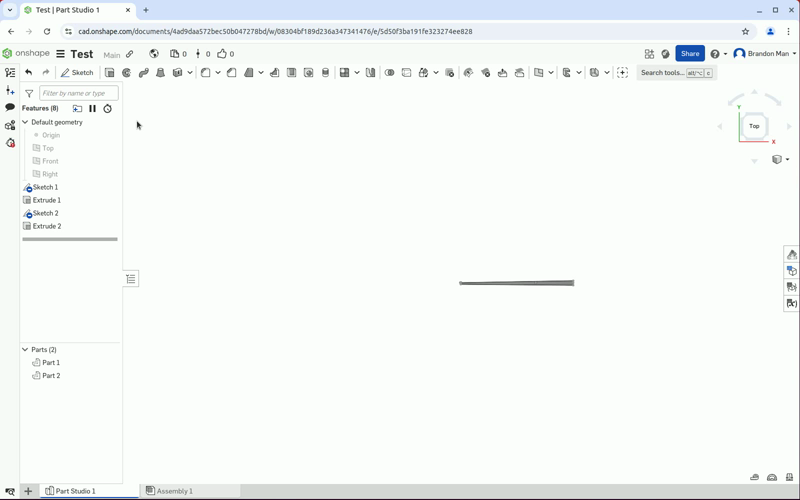
key(up, 3)
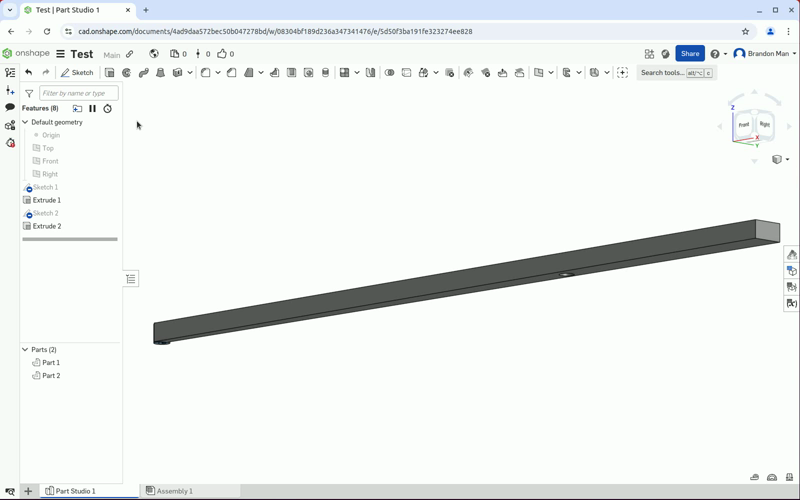
key(left, 3)
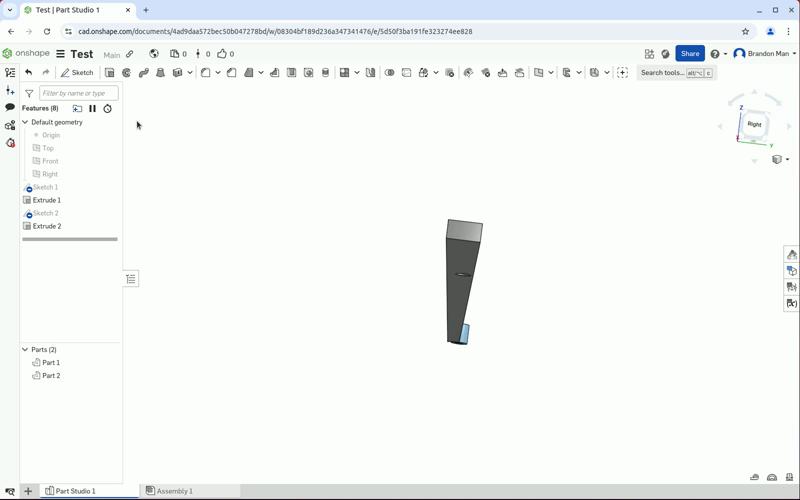
key(right, 3)
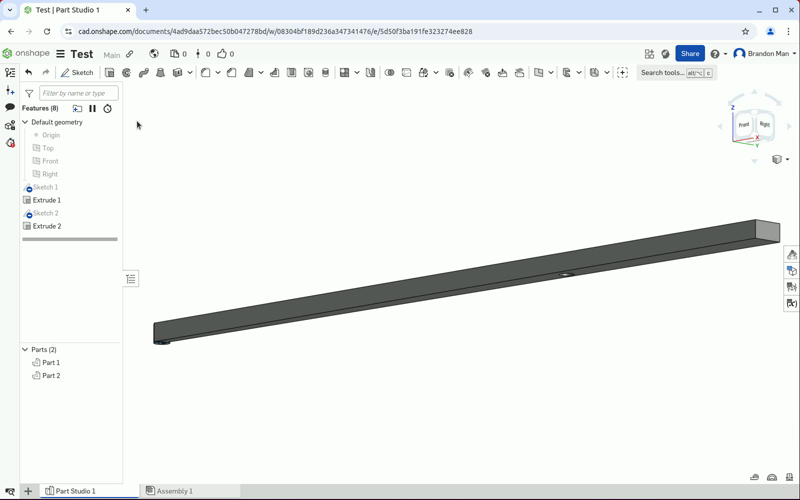
key(down, 3)
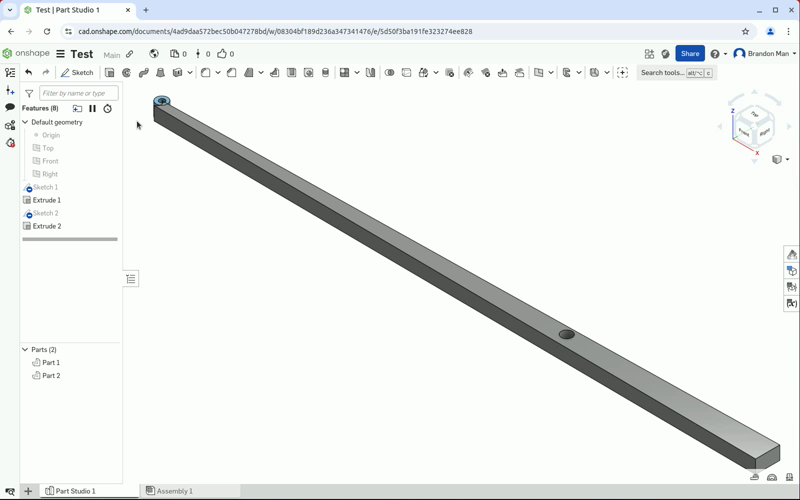
mouse_move(73, 189)
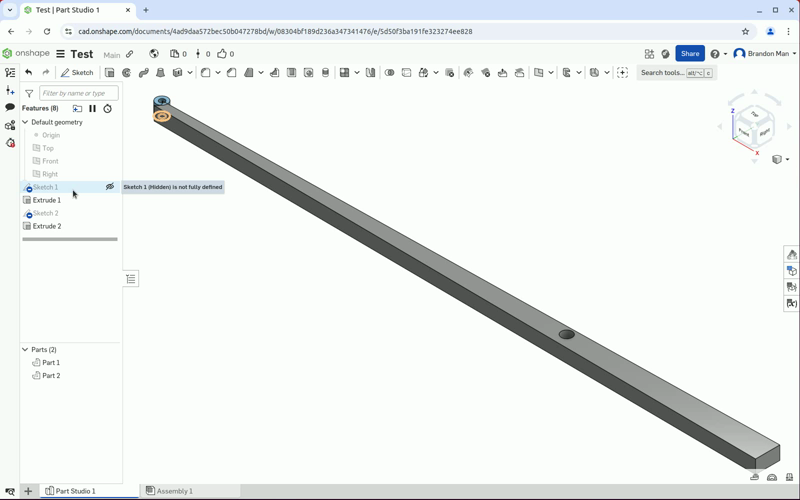
click(73, 189)